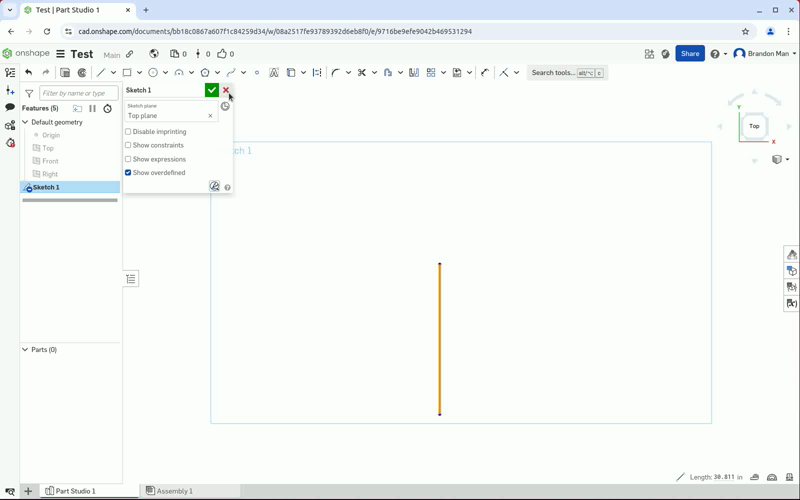
key(shift+h)
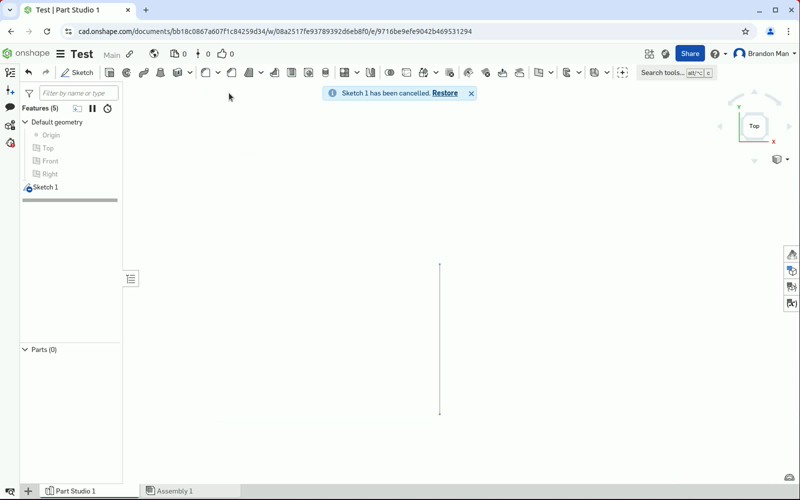
key(shift+s)
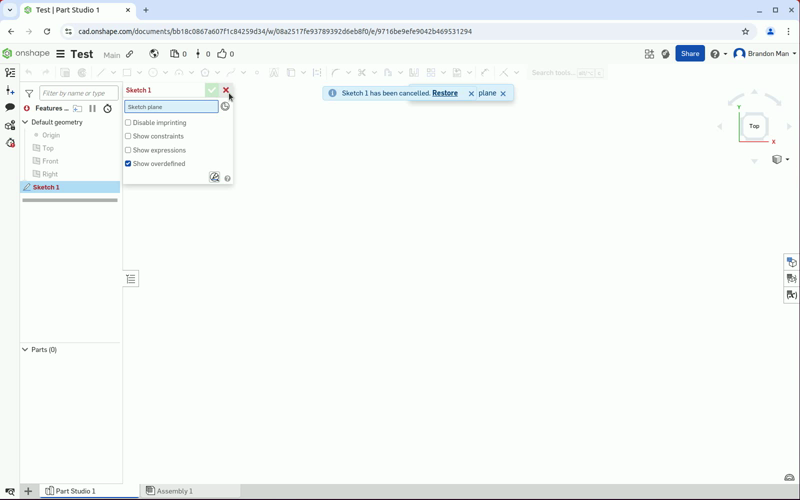
mouse_move(73, 150)
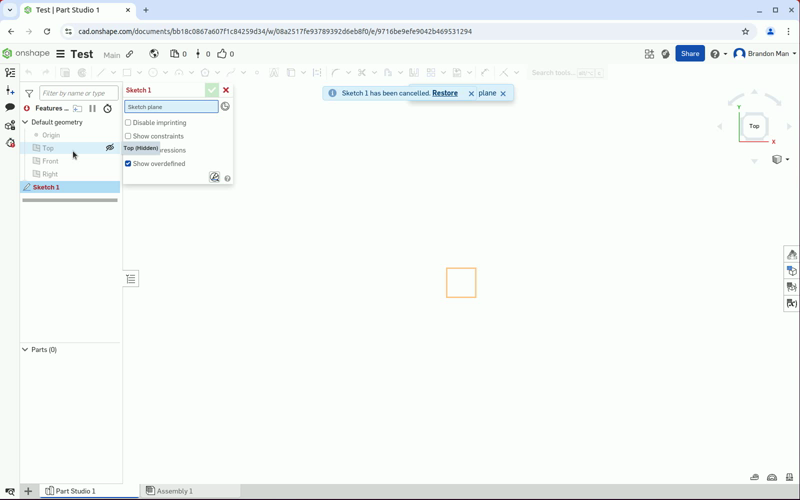
click(73, 150)
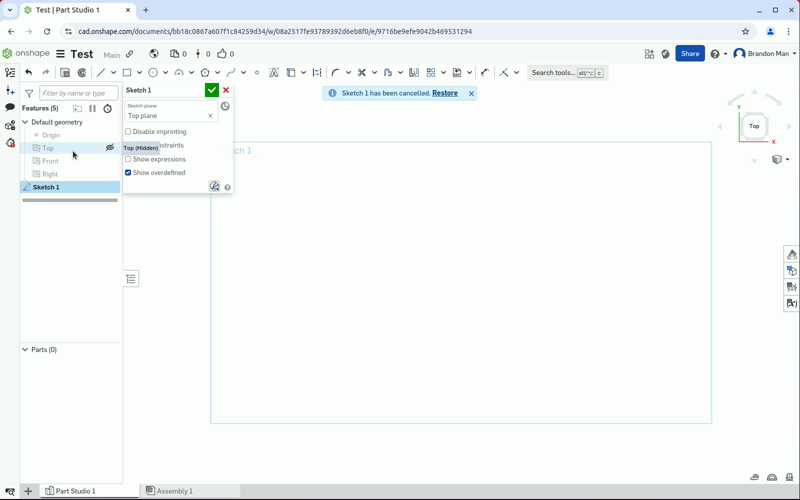
mouse_move(73, 352)
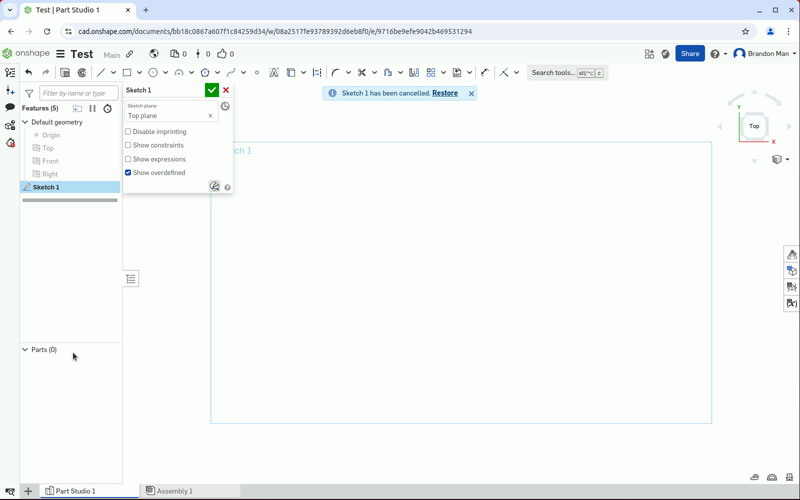
key(y)
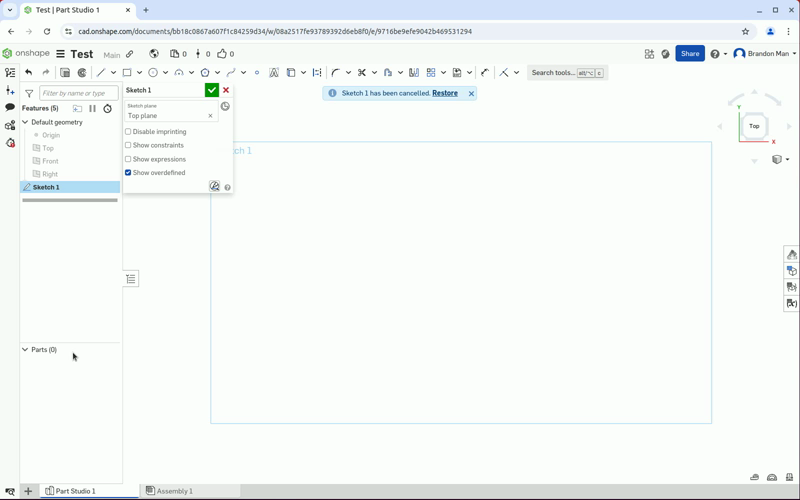
key(a)
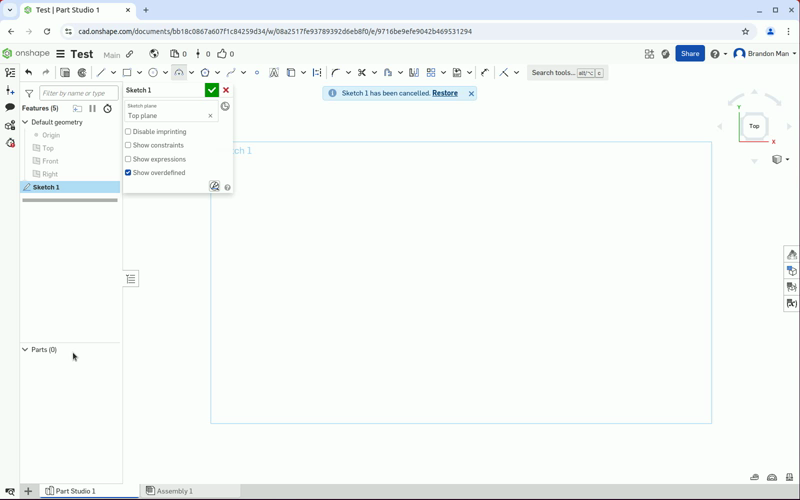
key_down(shift)
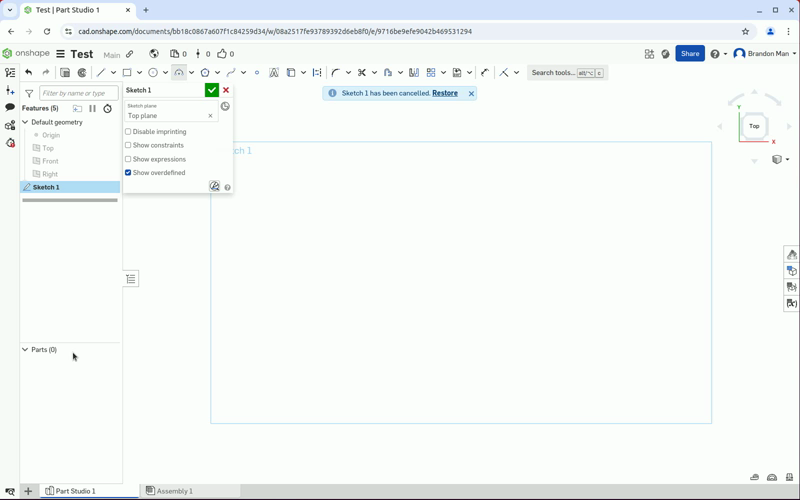
mouse_move(432, 202)
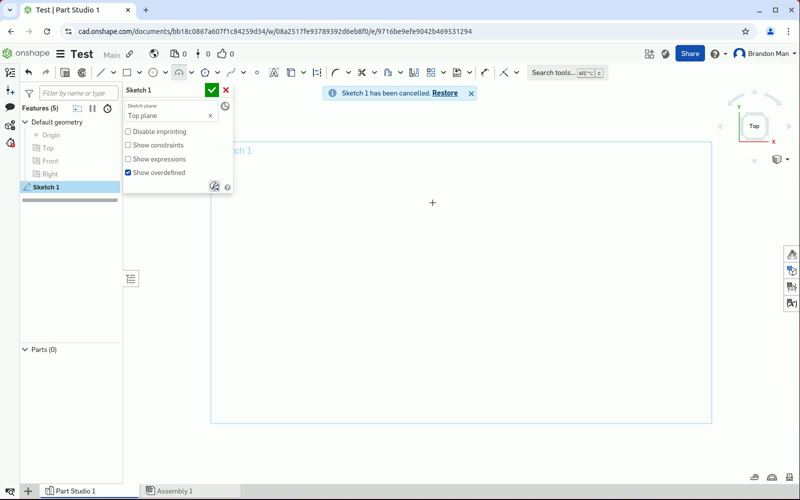
click(432, 202)
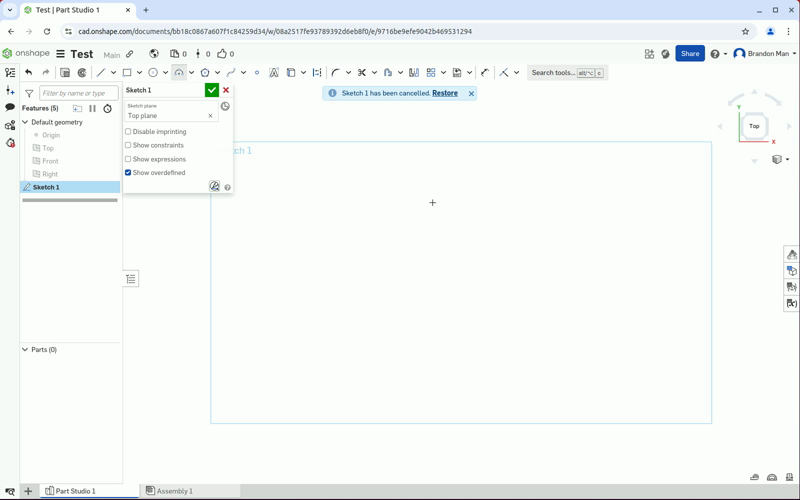
key_up(shift)
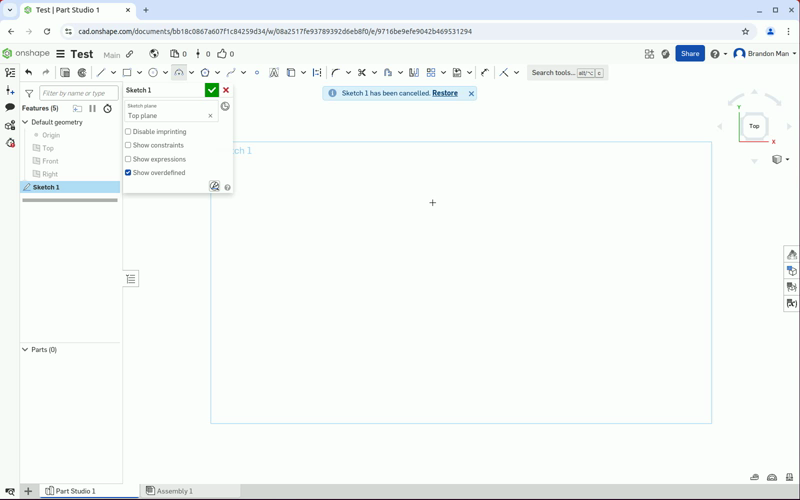
key_down(shift)
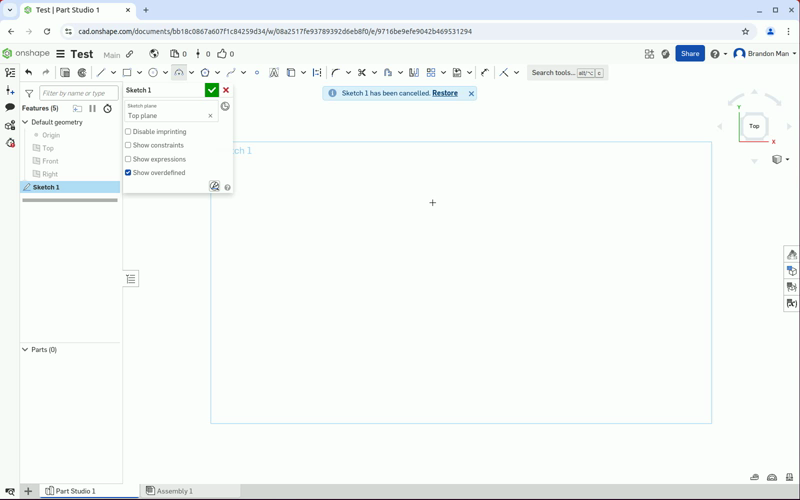
mouse_move(432, 198)
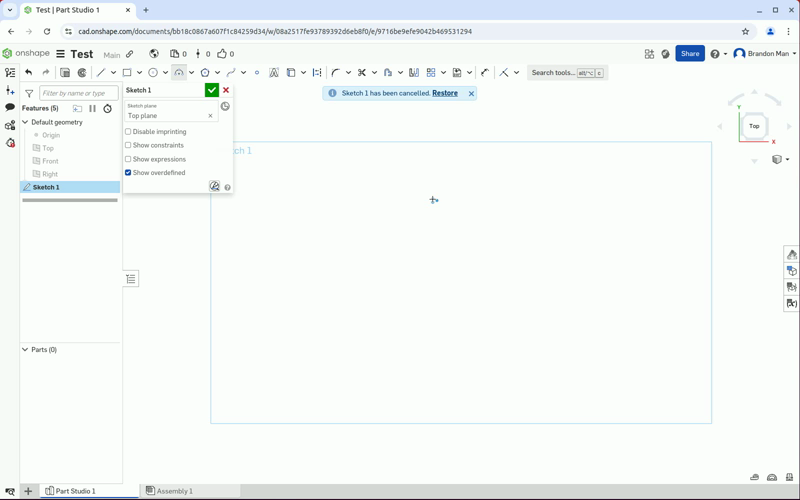
scroll(6)
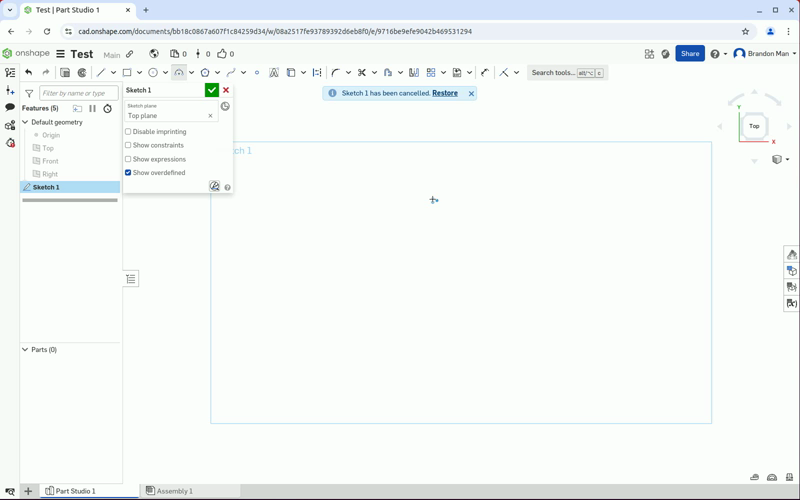
scroll(6)
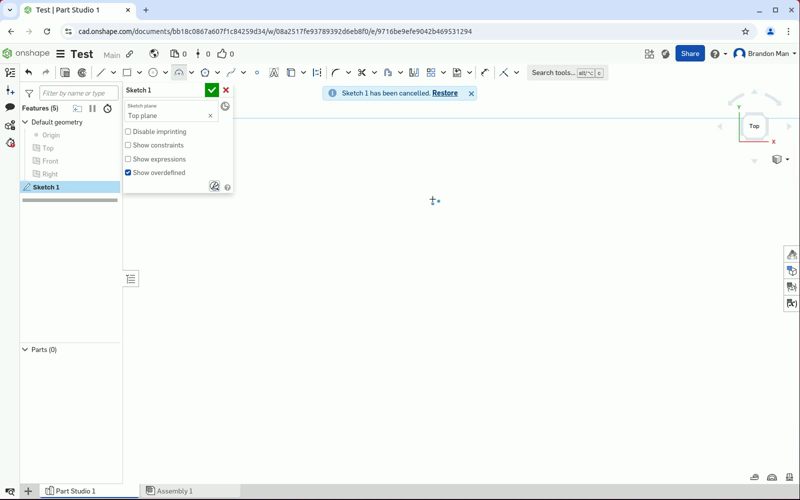
scroll(6)
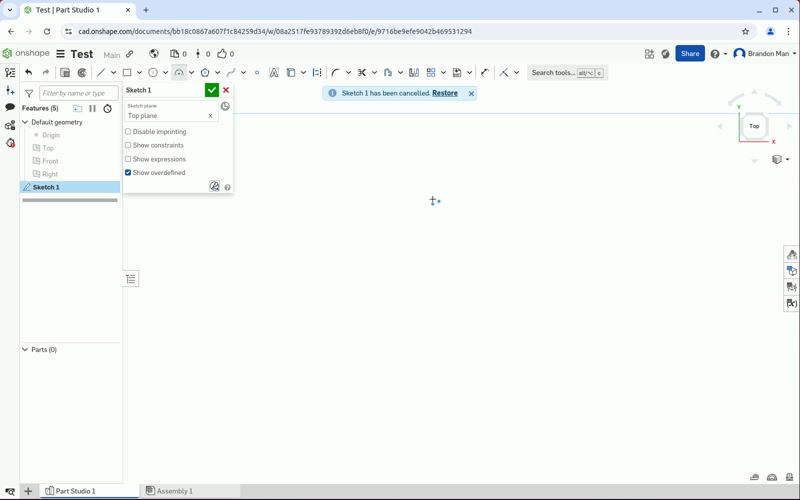
scroll(6)
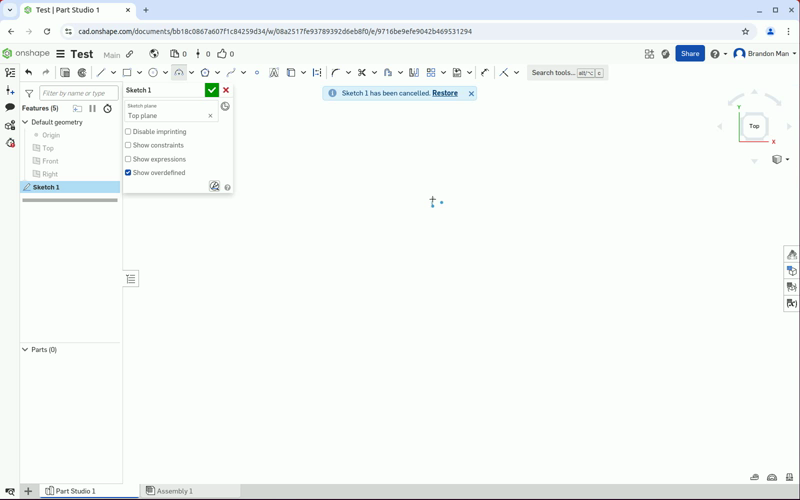
scroll(6)
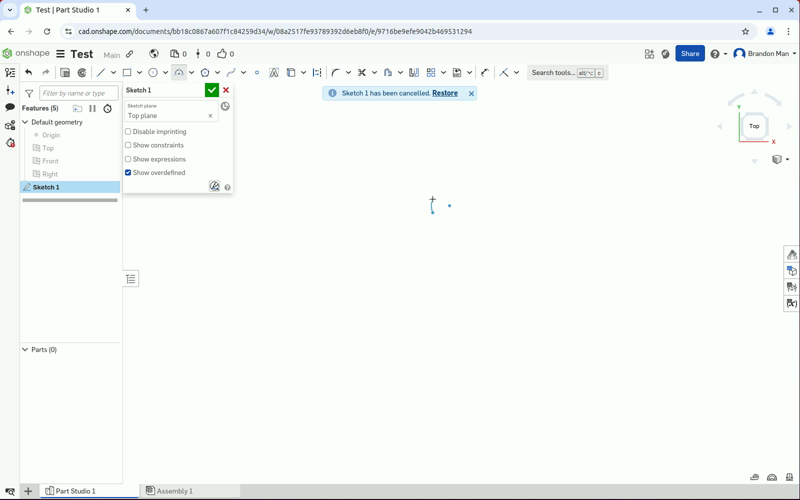
scroll(6)
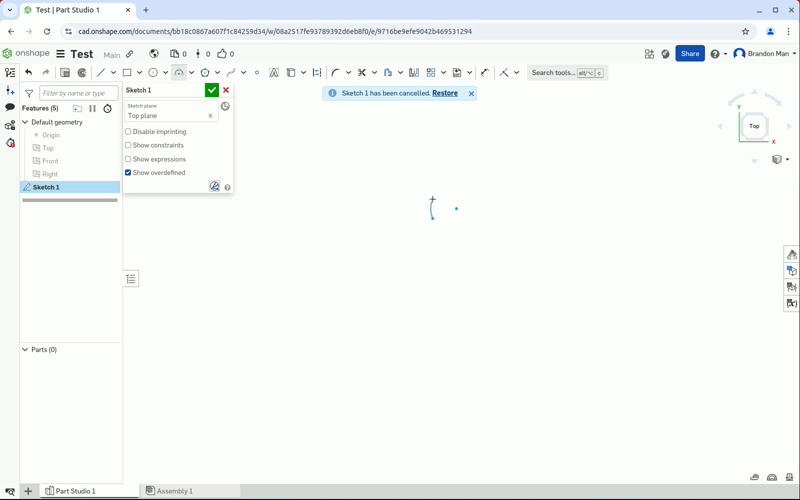
scroll(6)
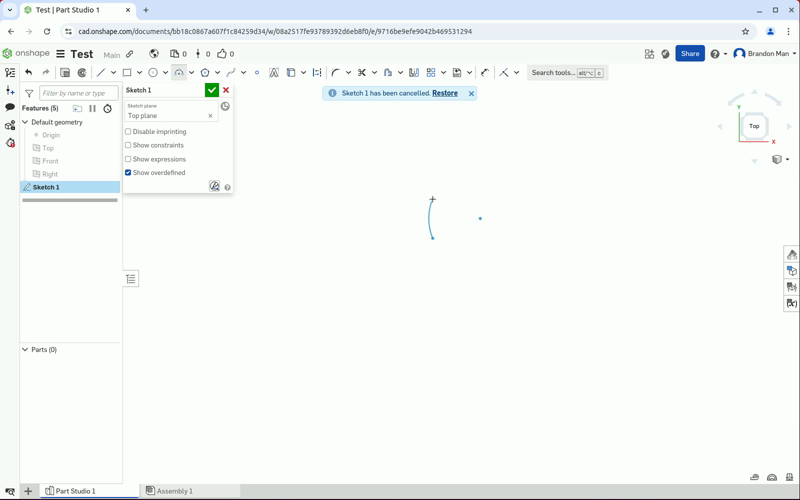
click(432, 198)
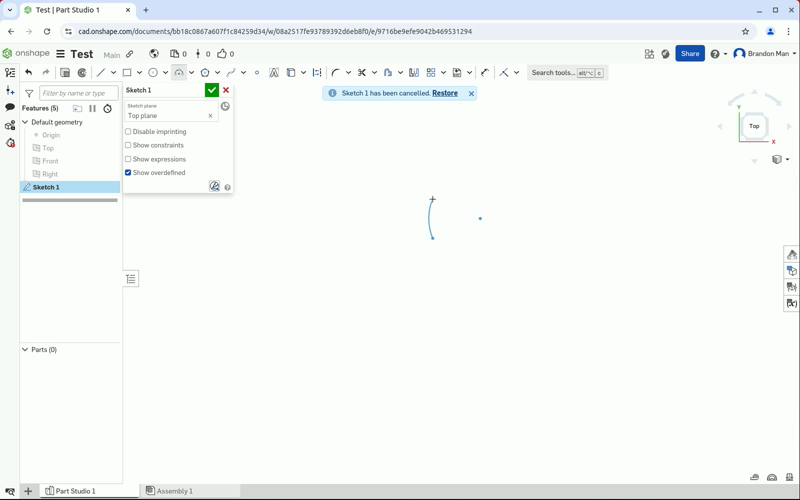
scroll(-6)
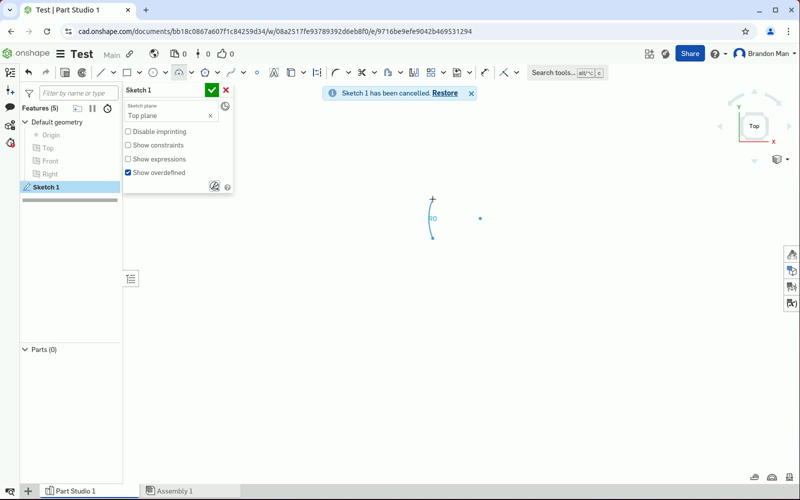
scroll(-6)
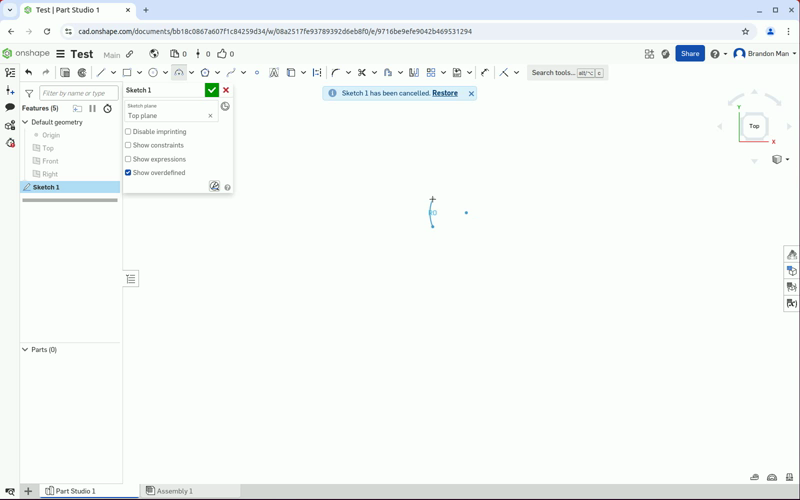
scroll(-6)
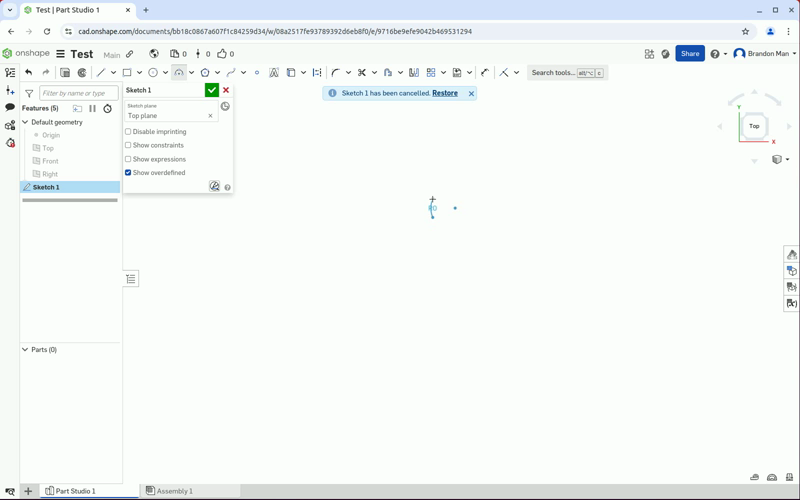
scroll(-6)
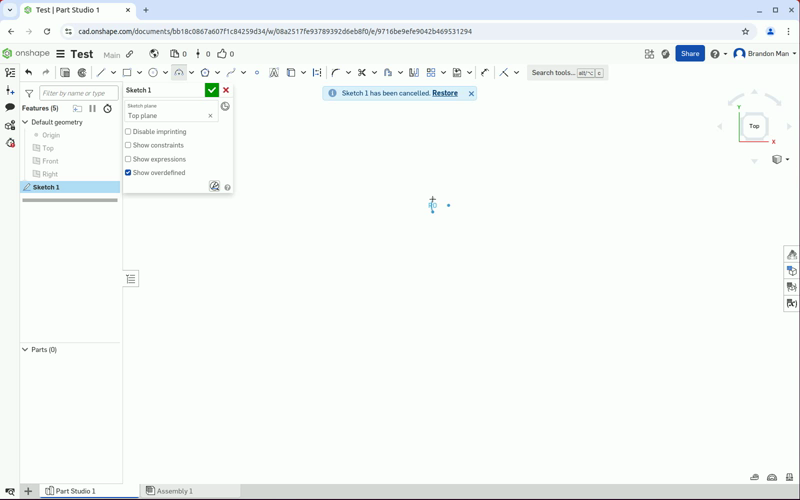
scroll(-6)
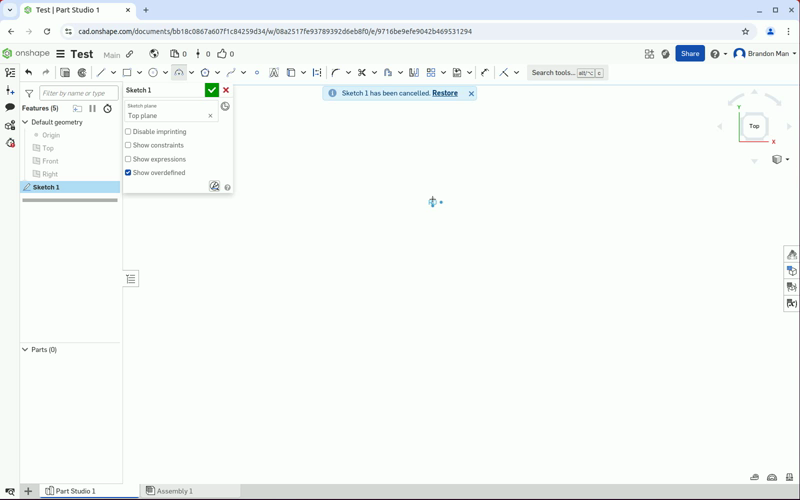
scroll(-6)
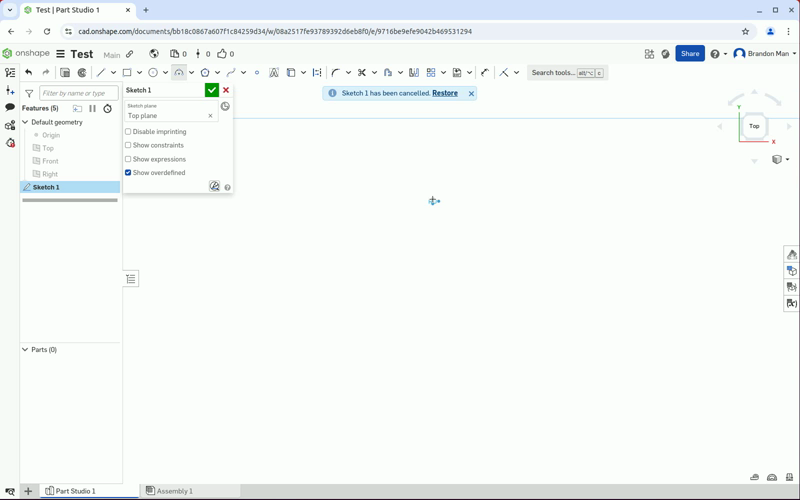
scroll(-6)
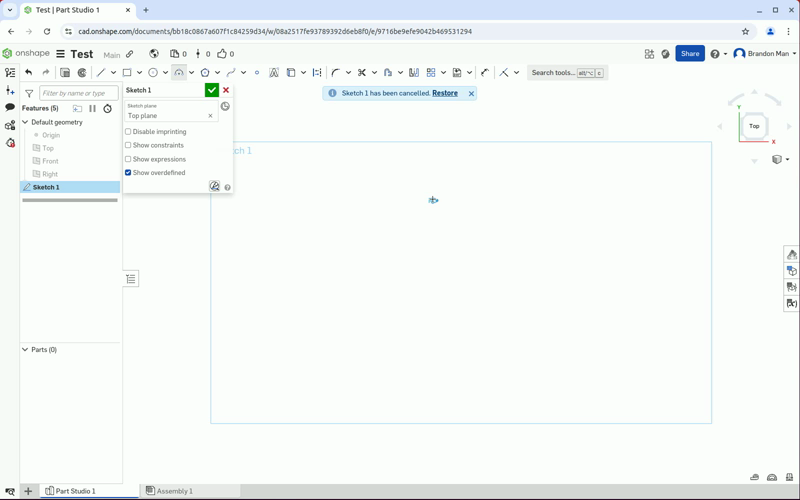
mouse_move(433, 200)
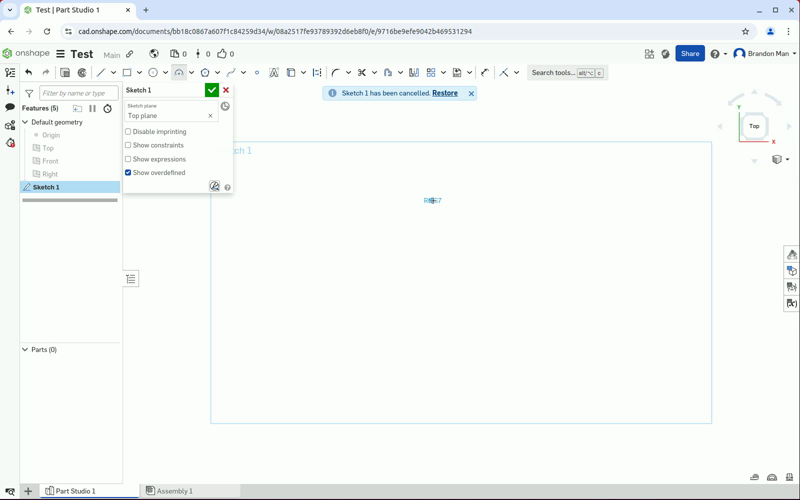
scroll(6)
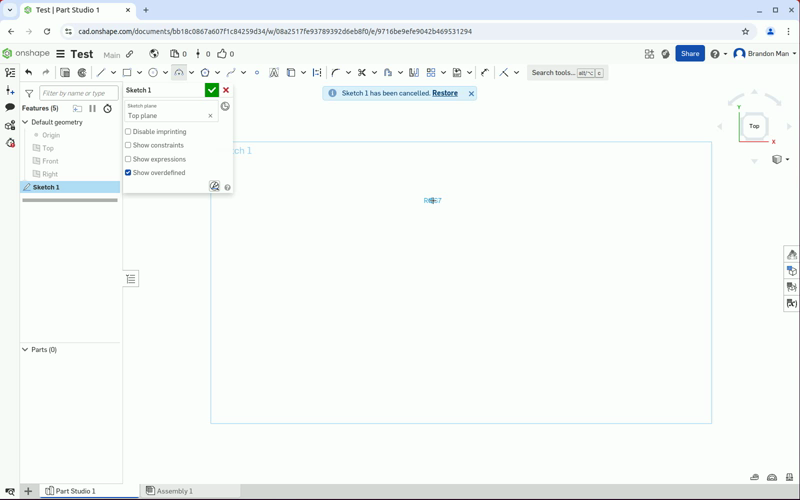
scroll(6)
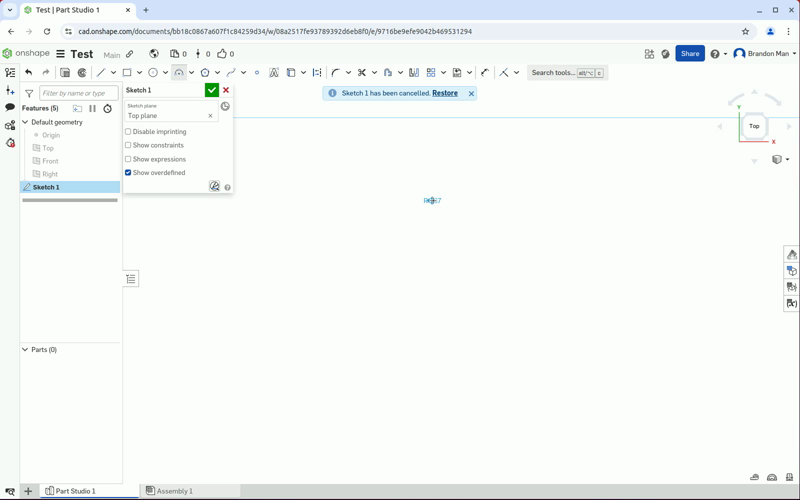
scroll(6)
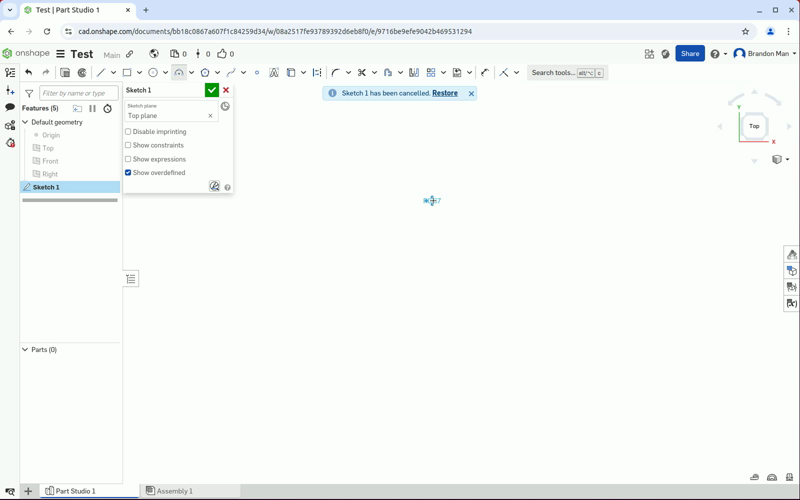
scroll(6)
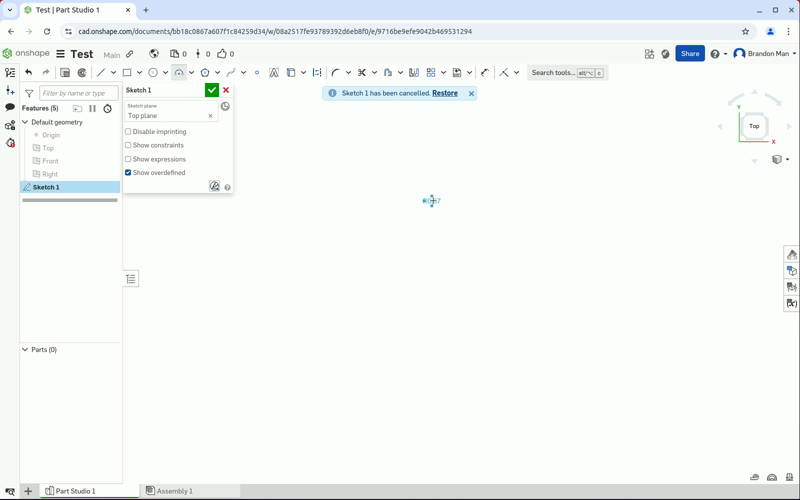
scroll(6)
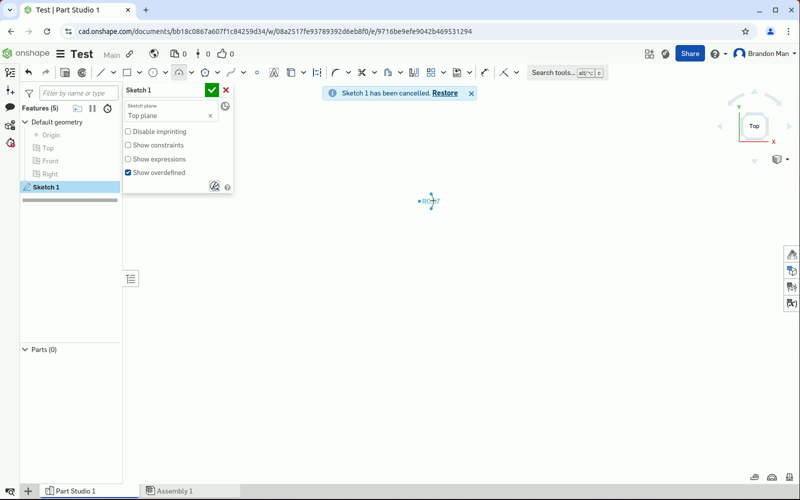
scroll(6)
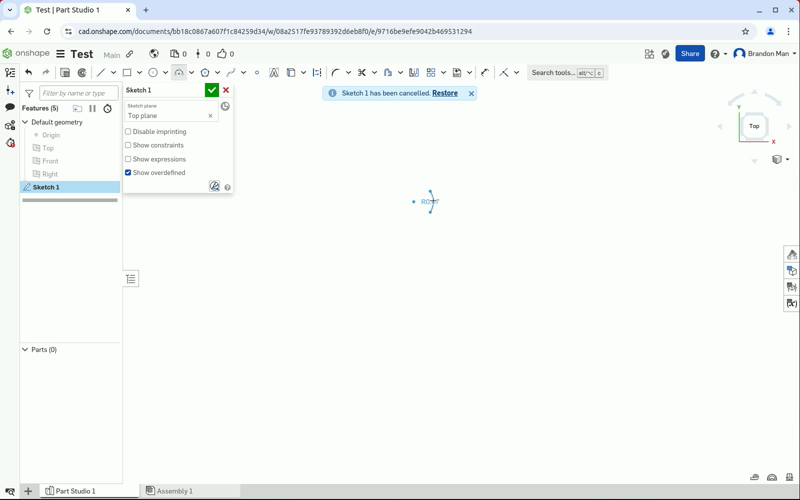
scroll(6)
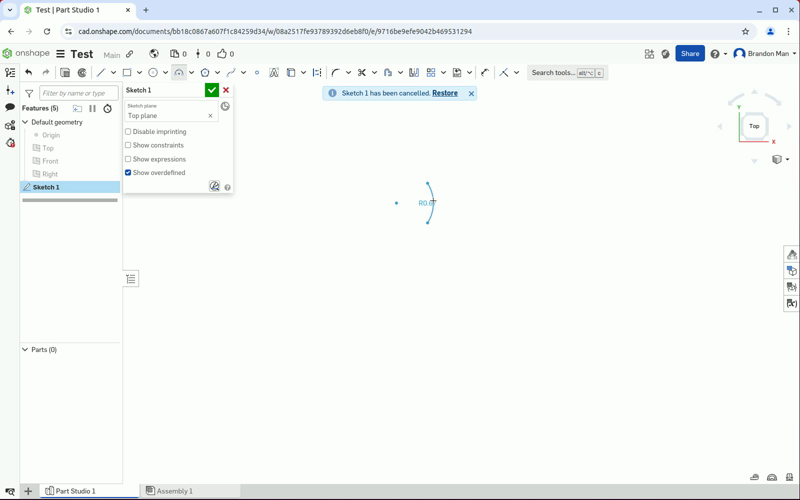
click(433, 200)
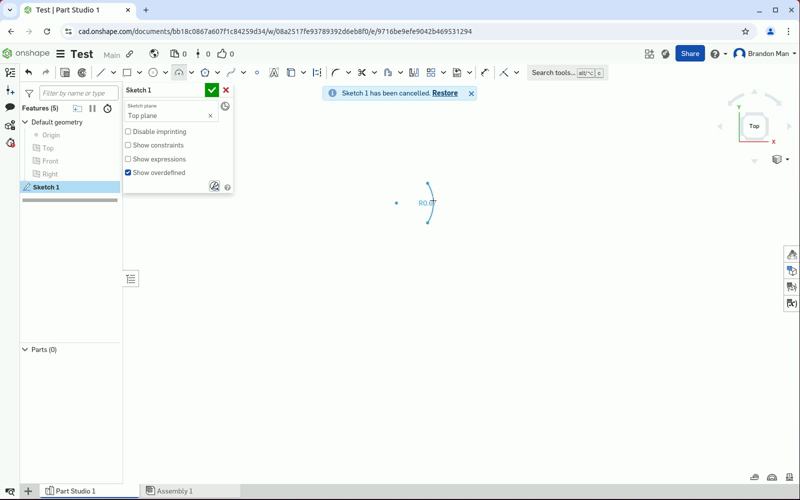
scroll(-6)
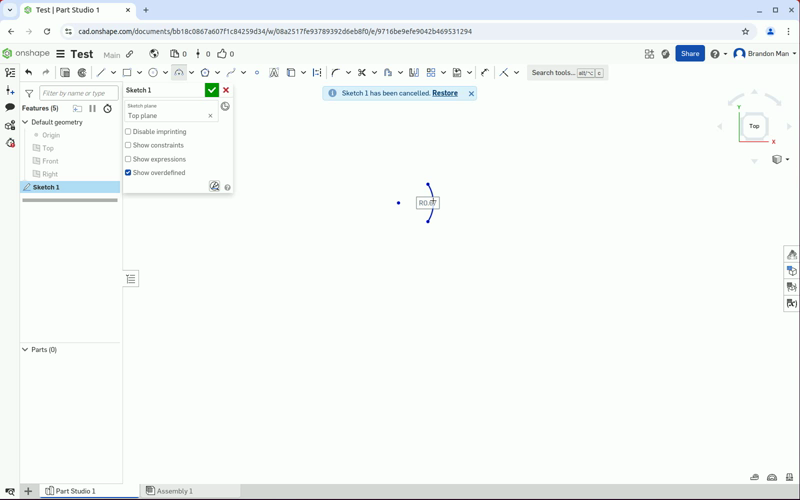
scroll(-6)
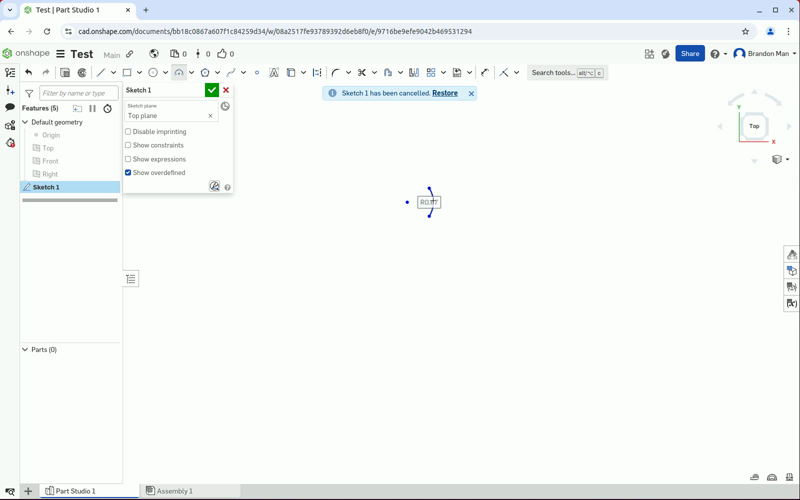
scroll(-6)
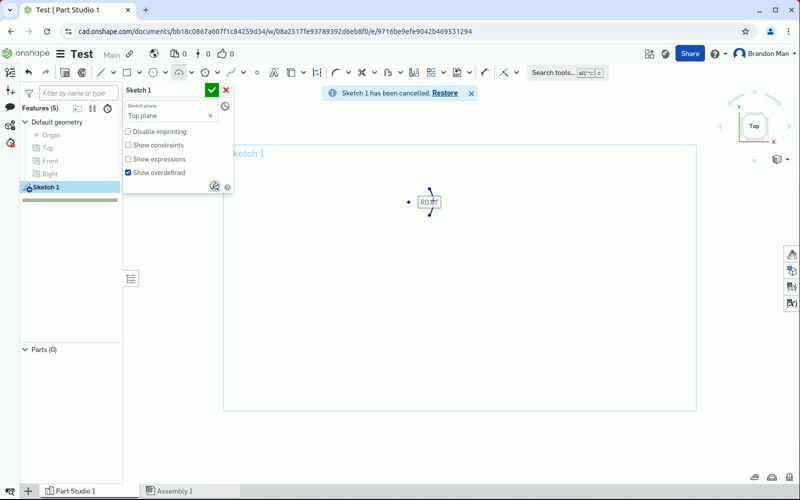
scroll(-6)
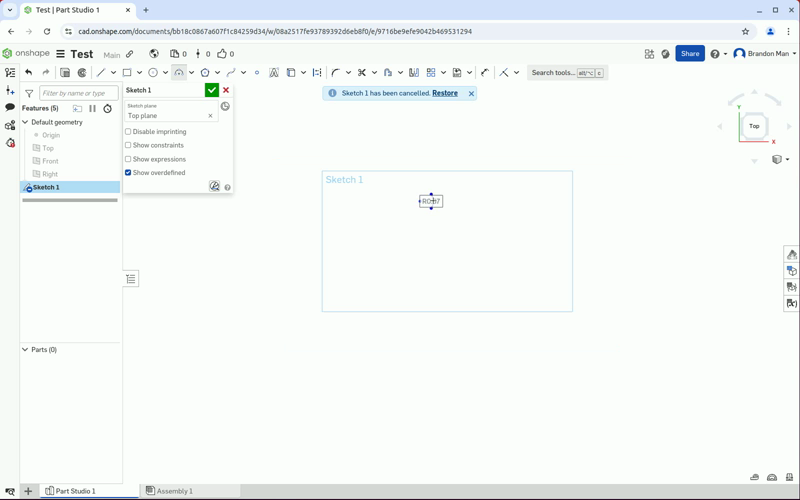
scroll(-6)
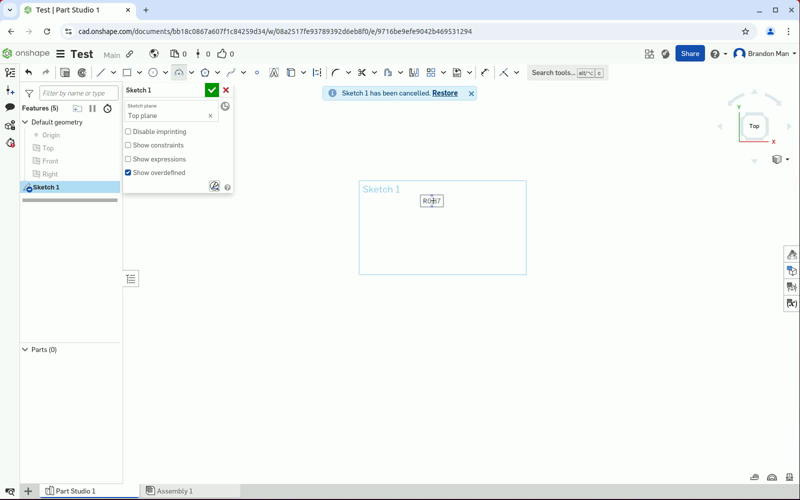
scroll(-6)
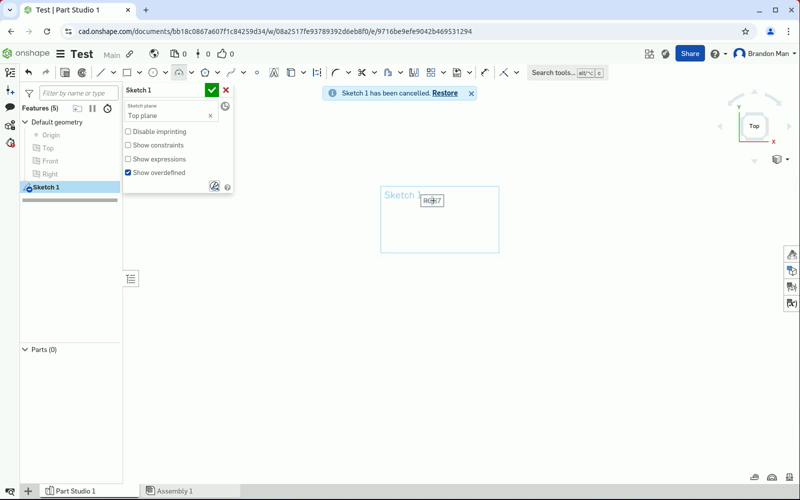
scroll(-6)
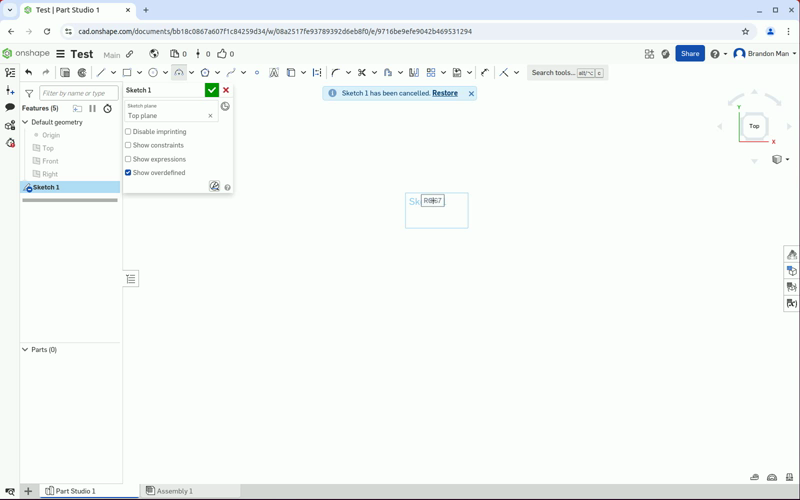
key_up(shift)
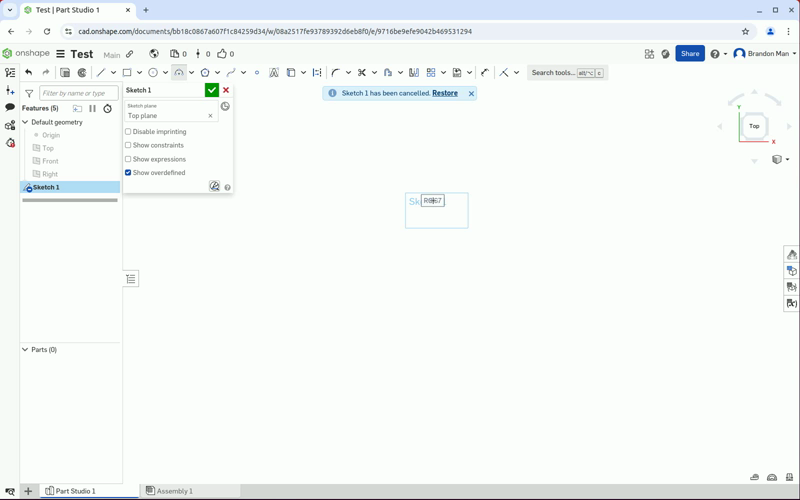
mouse_move(432, 198)
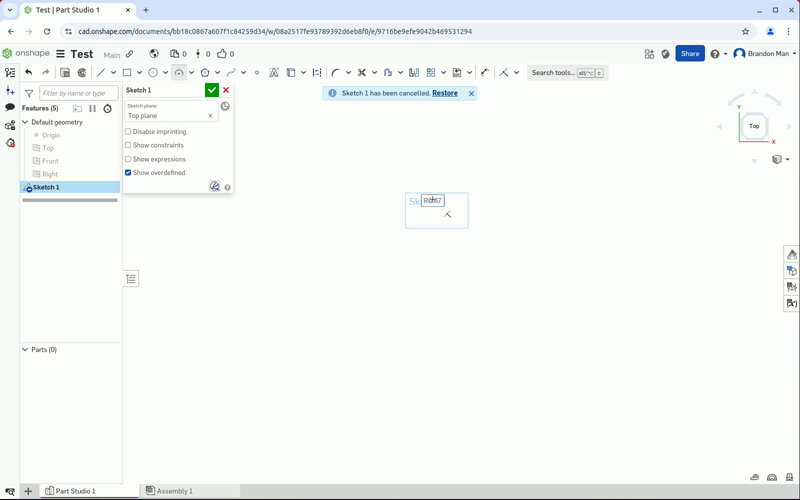
scroll(6)
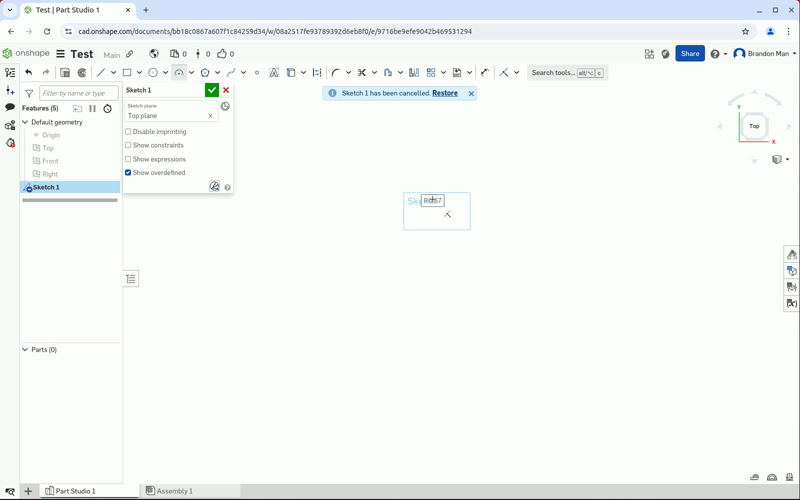
scroll(6)
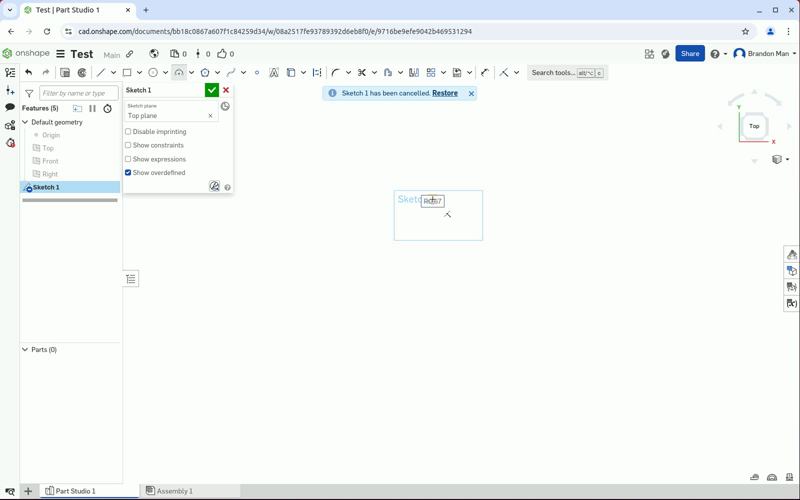
scroll(6)
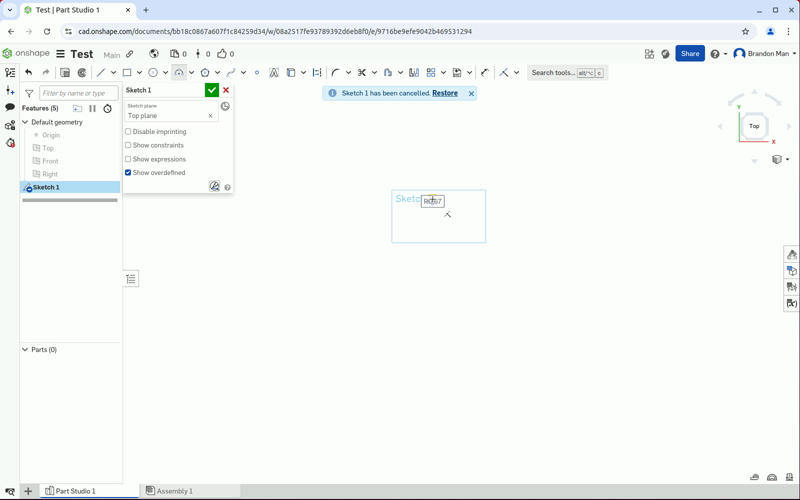
scroll(6)
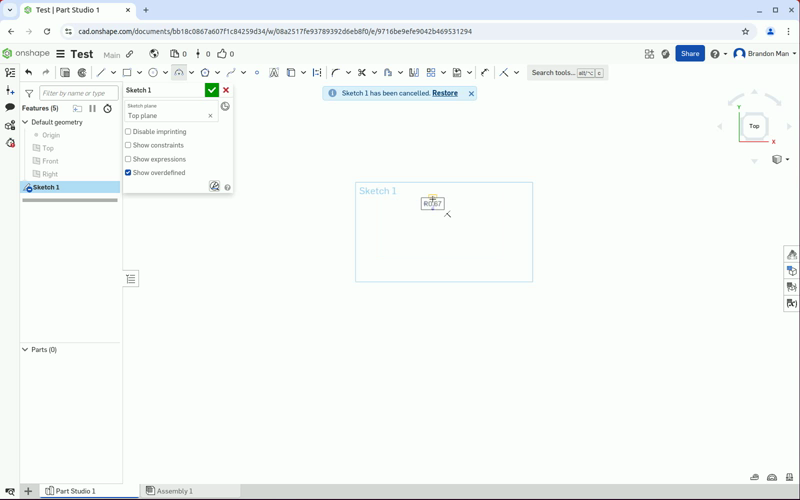
scroll(6)
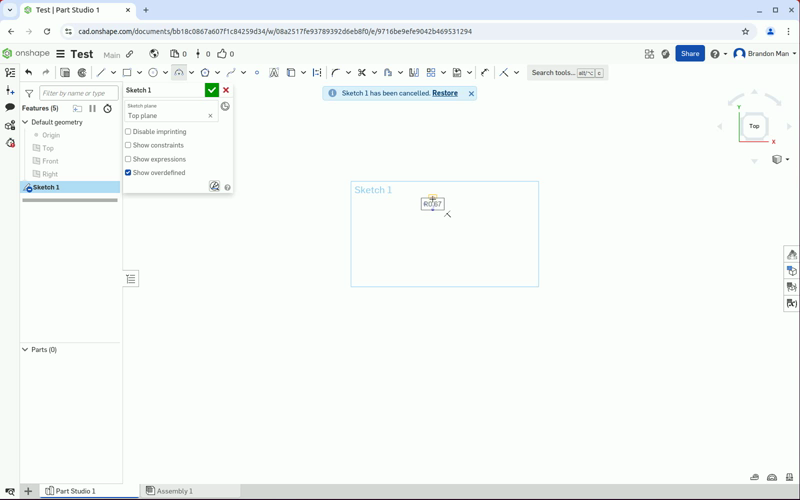
scroll(6)
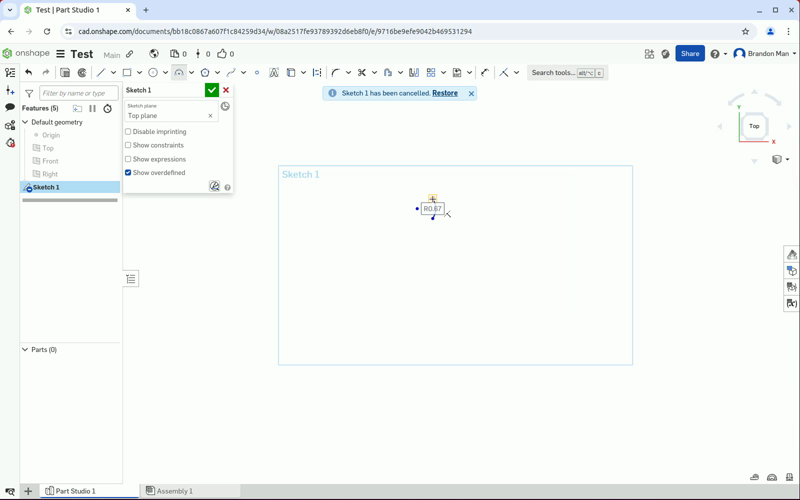
scroll(6)
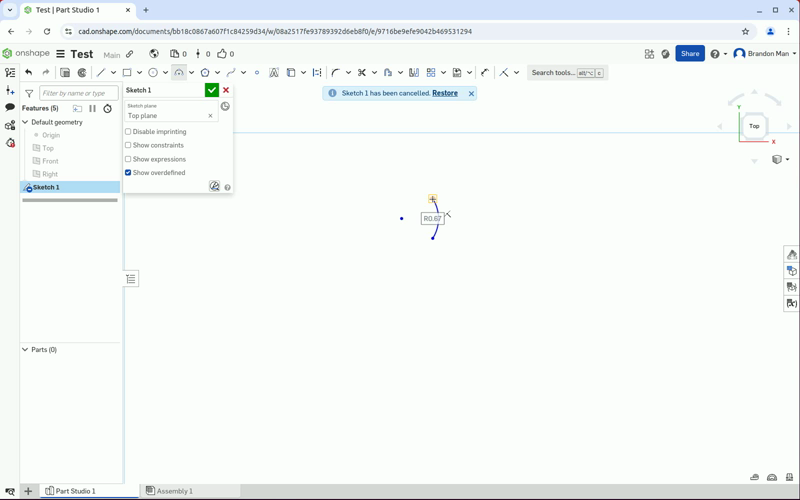
click(432, 198)
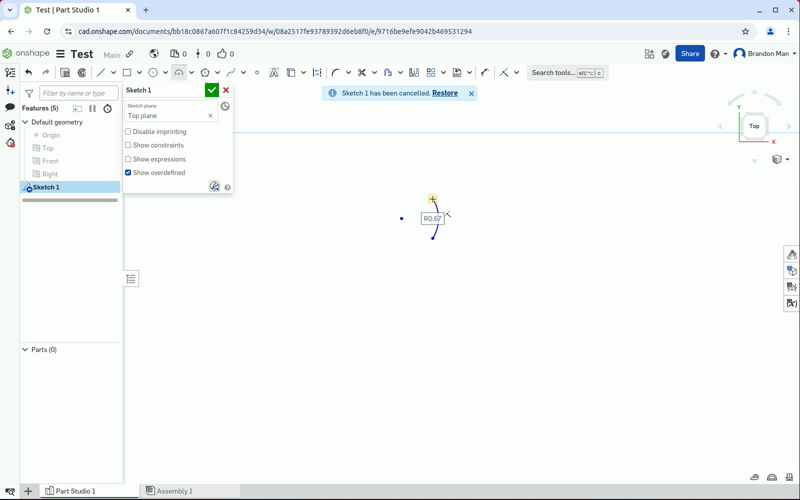
scroll(-6)
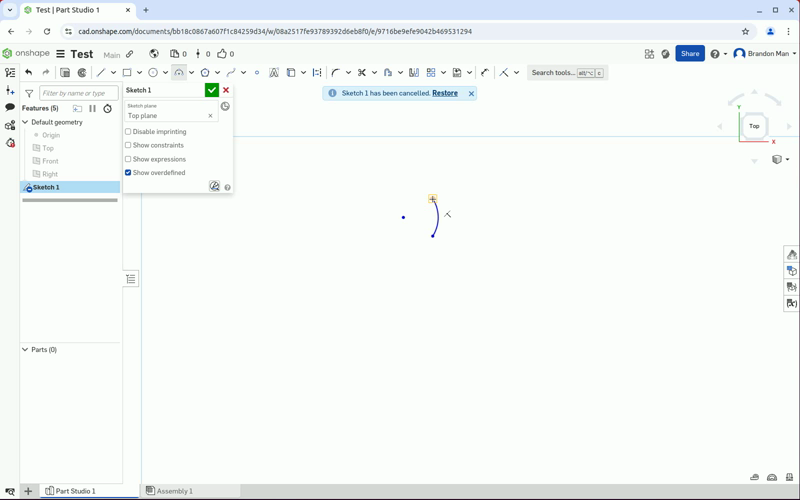
scroll(-6)
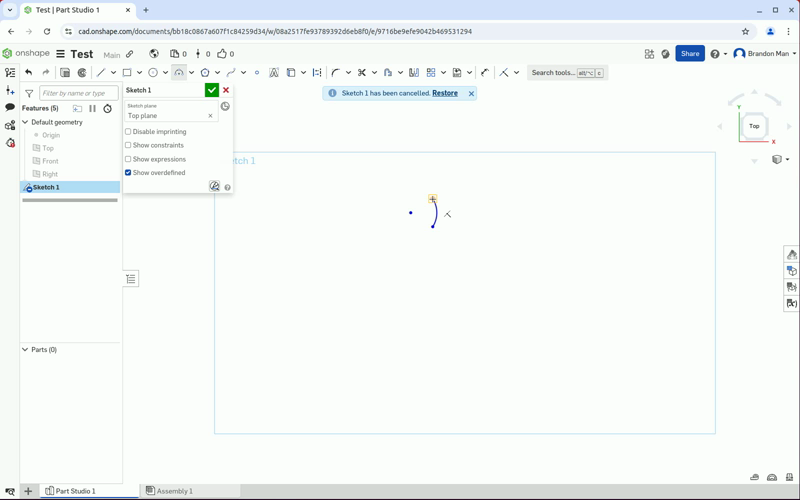
scroll(-6)
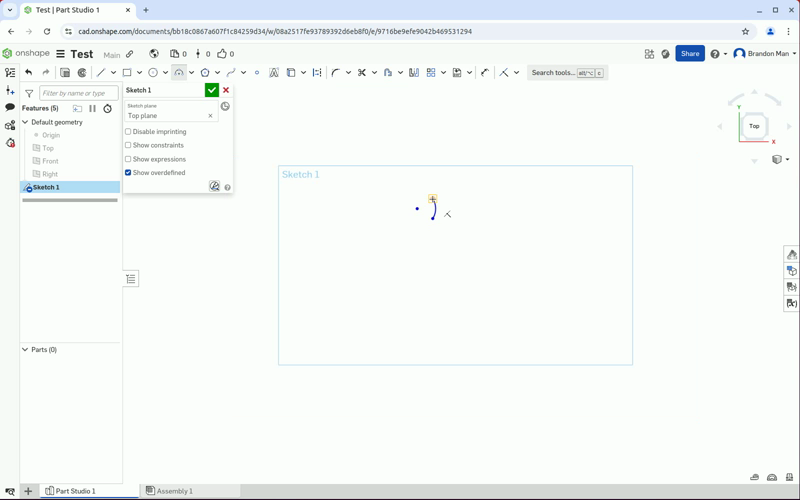
scroll(-6)
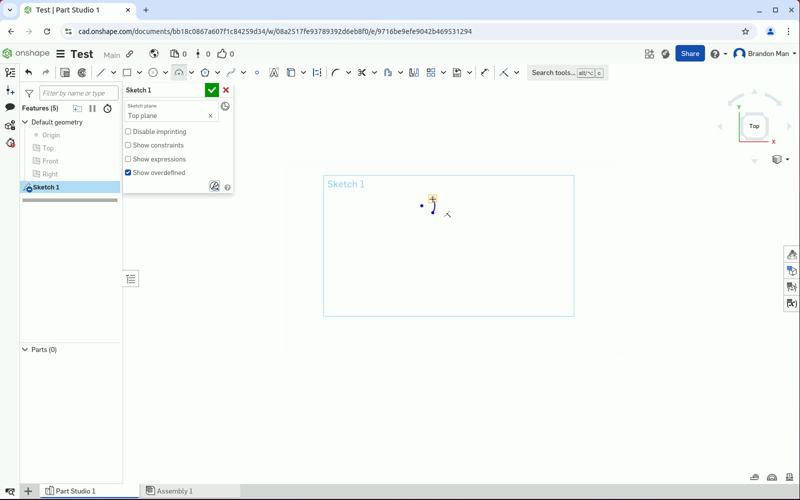
scroll(-6)
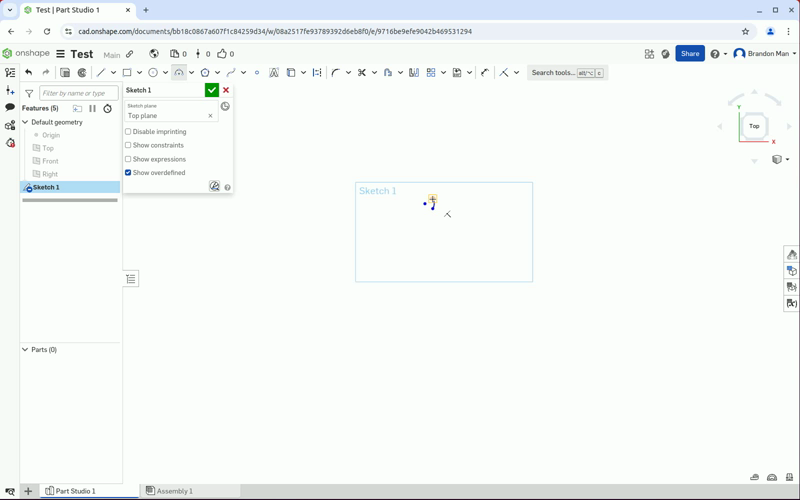
scroll(-6)
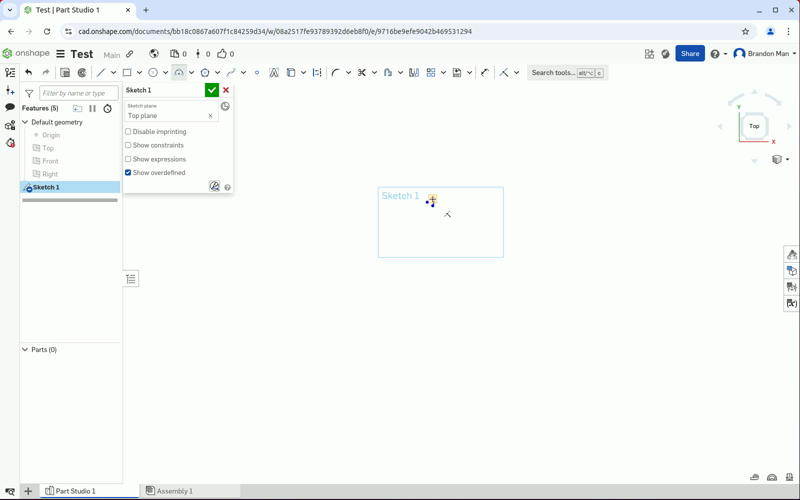
scroll(-6)
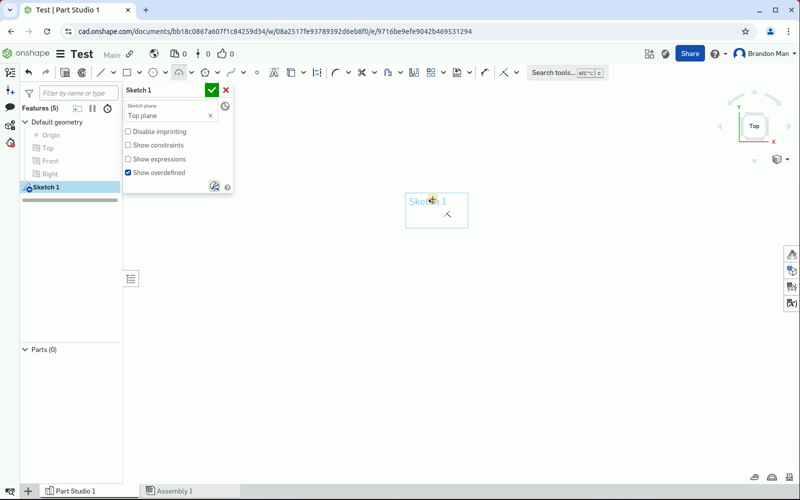
mouse_move(432, 202)
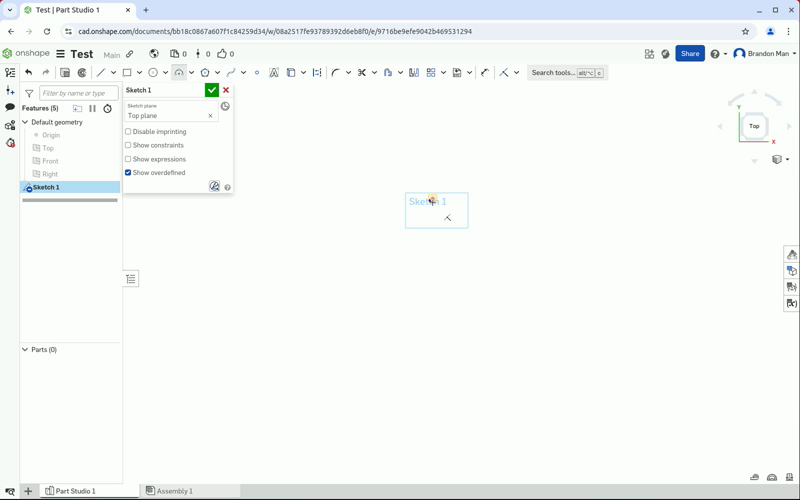
scroll(6)
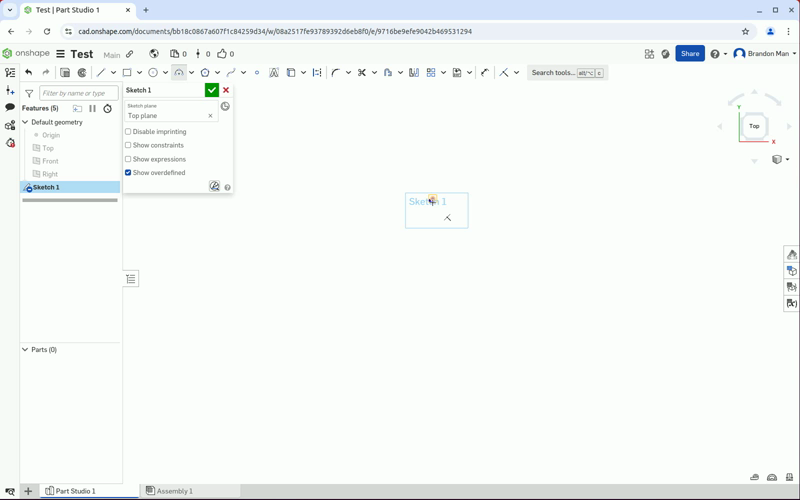
scroll(6)
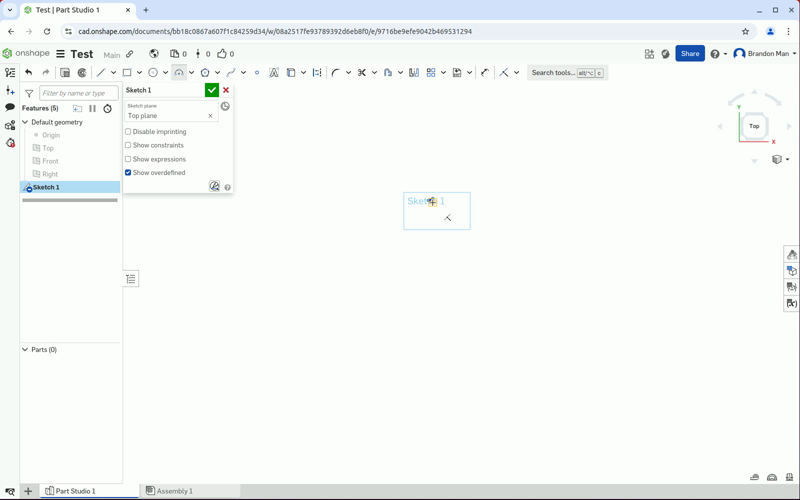
scroll(6)
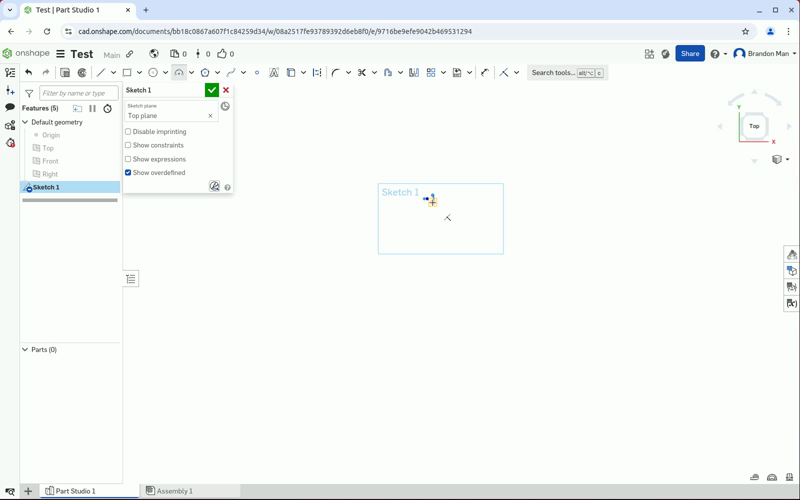
scroll(6)
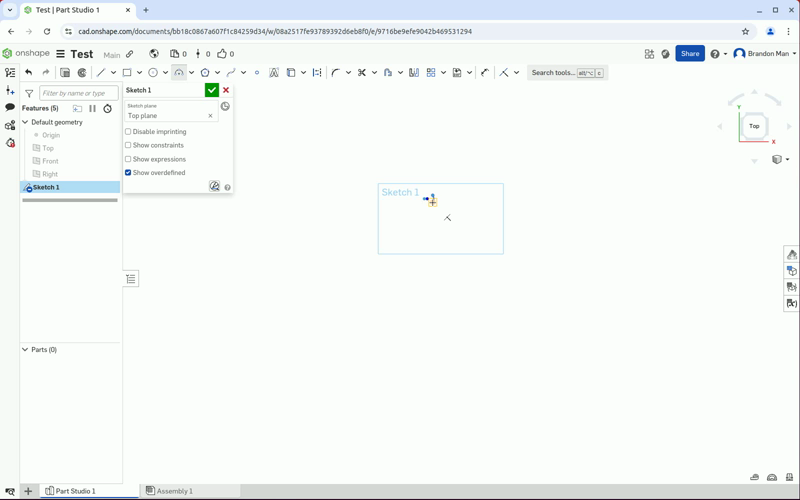
scroll(6)
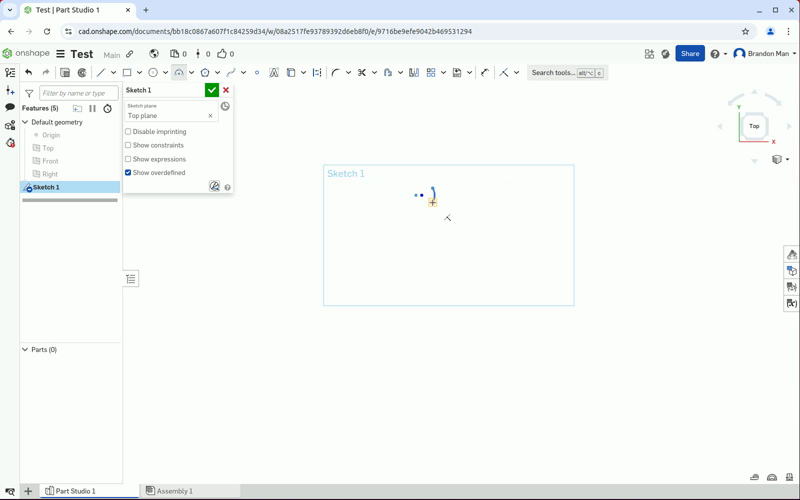
scroll(6)
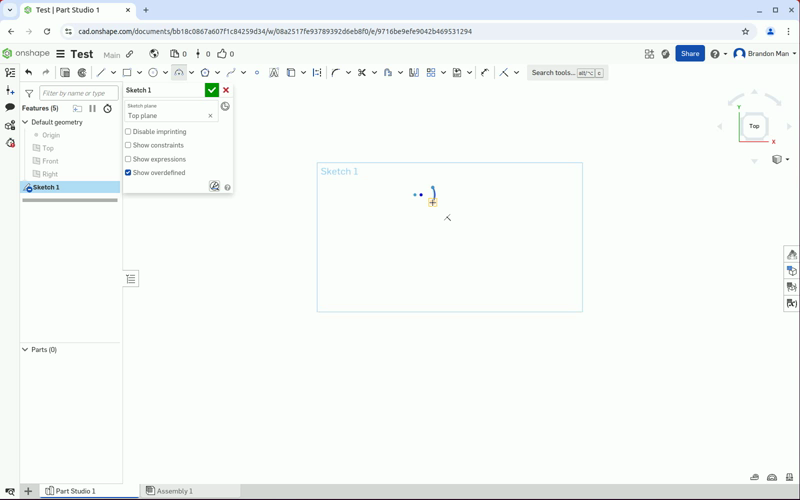
scroll(6)
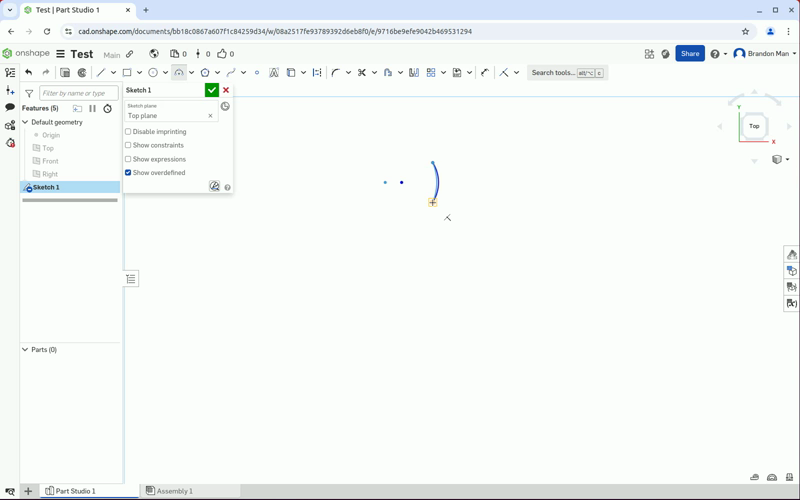
click(432, 202)
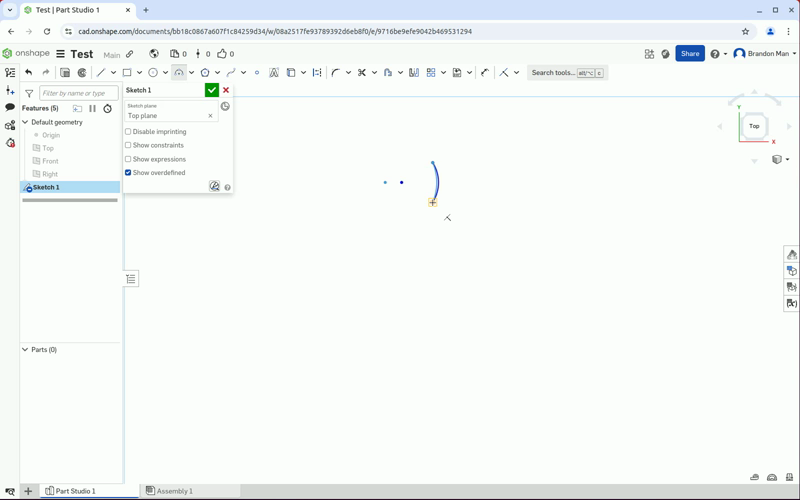
scroll(-6)
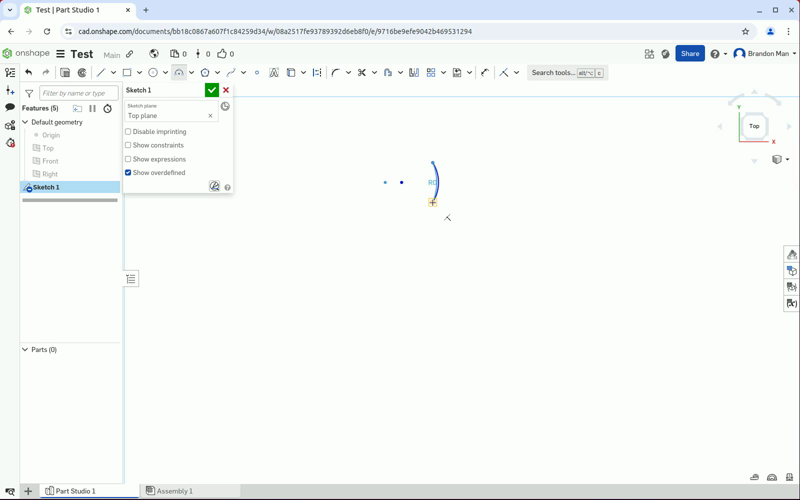
scroll(-6)
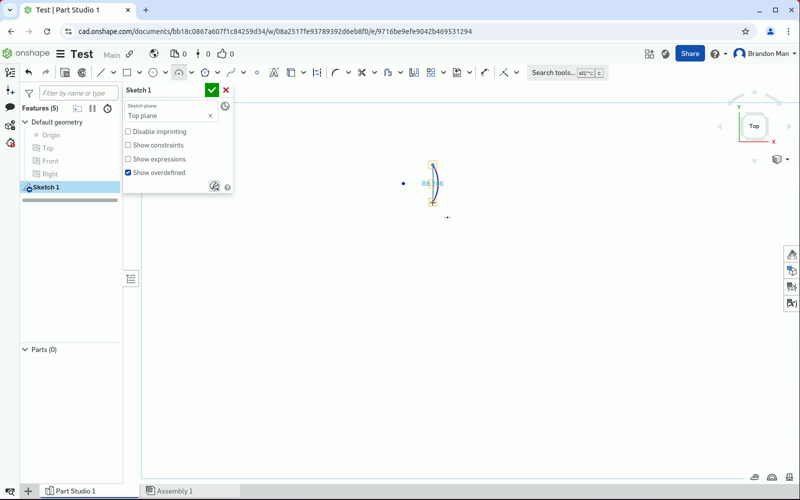
scroll(-6)
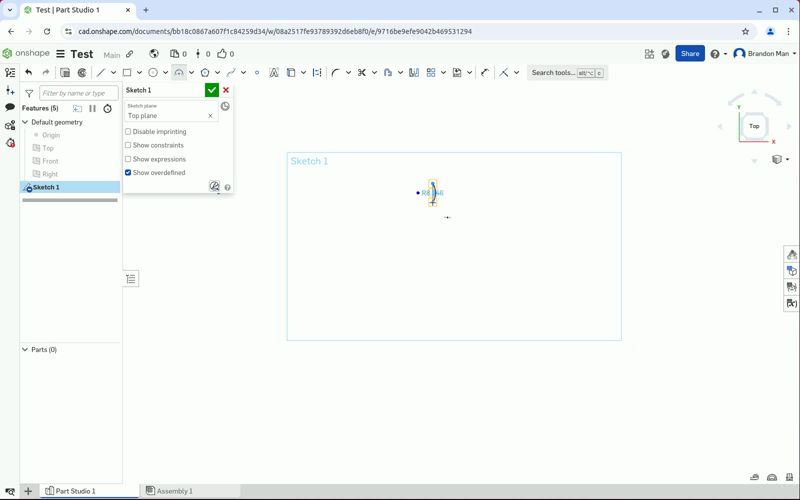
scroll(-6)
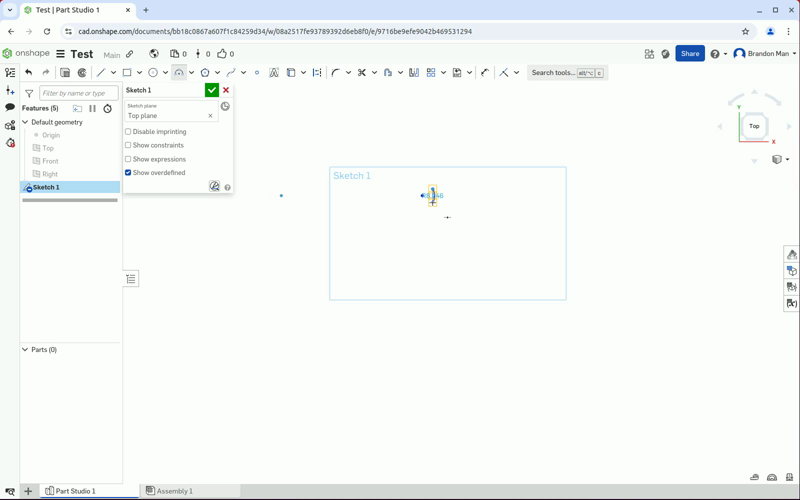
scroll(-6)
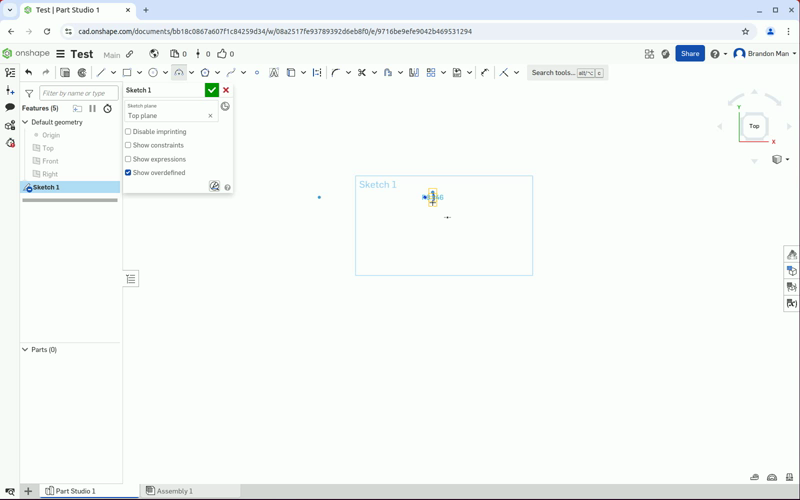
scroll(-6)
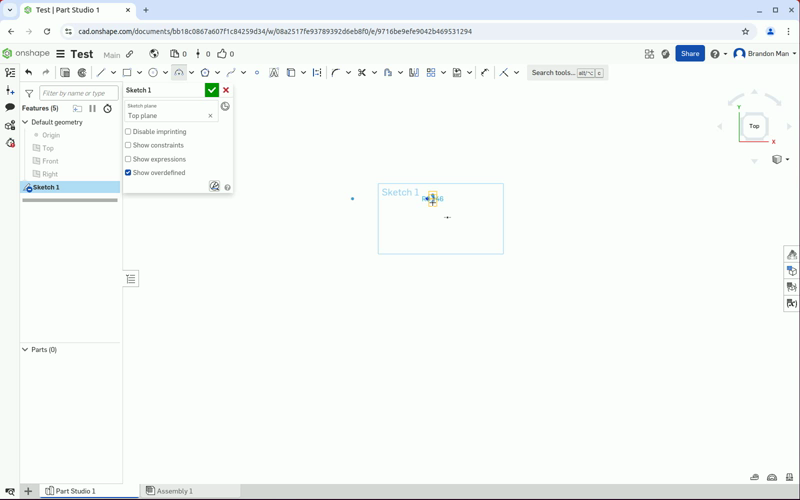
scroll(-6)
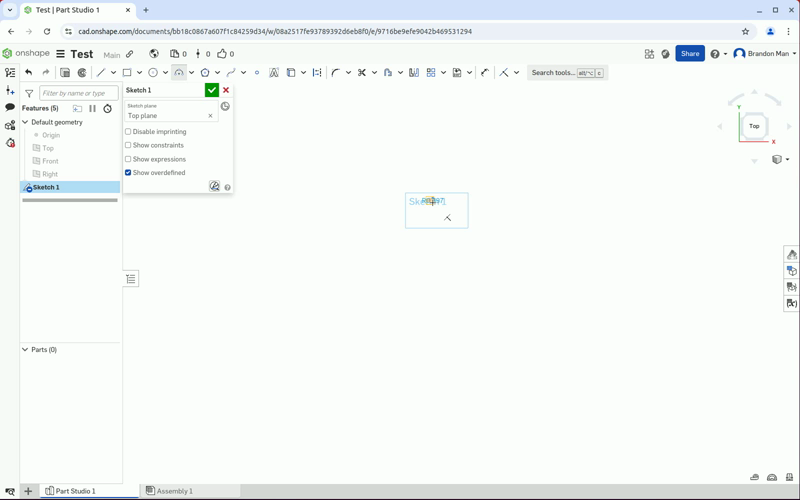
key_down(shift)
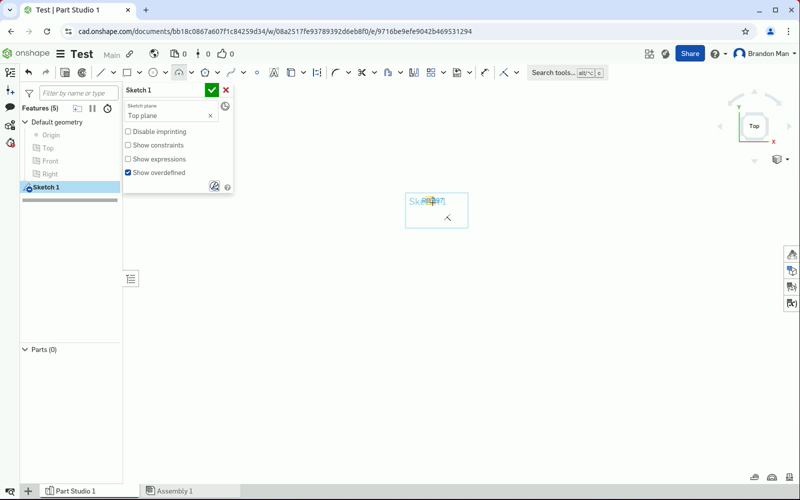
mouse_move(431, 200)
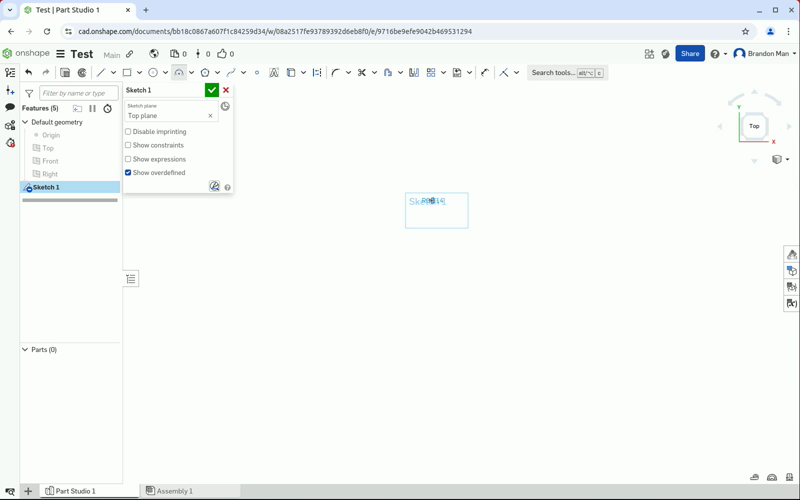
scroll(6)
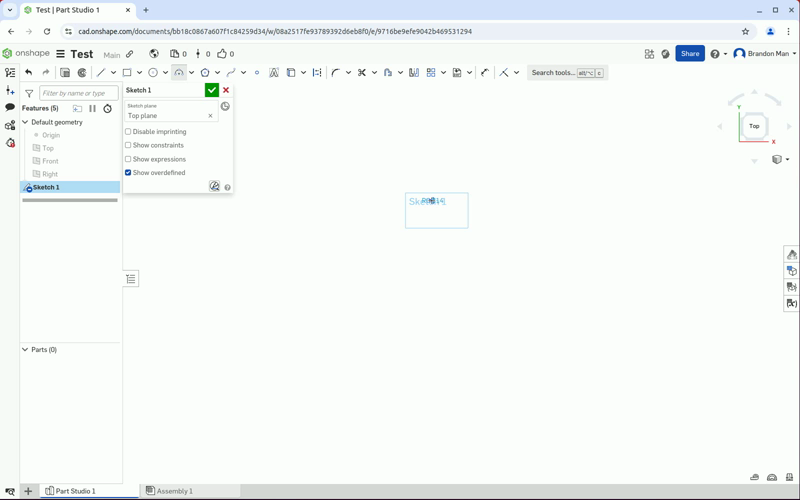
scroll(6)
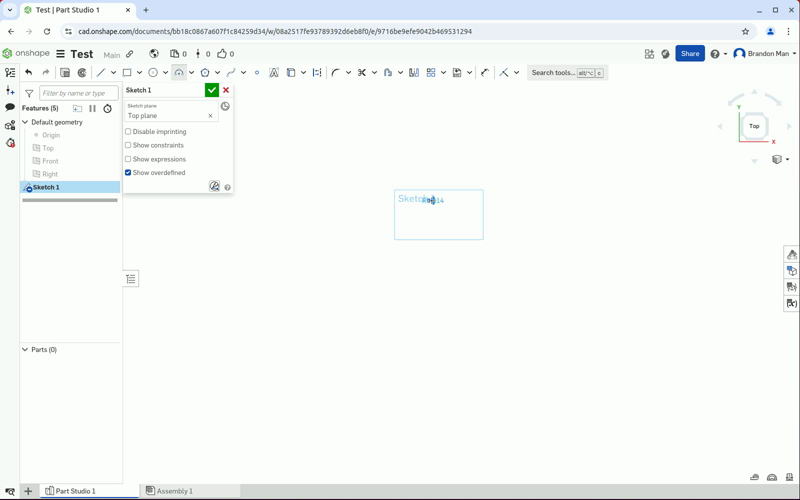
scroll(6)
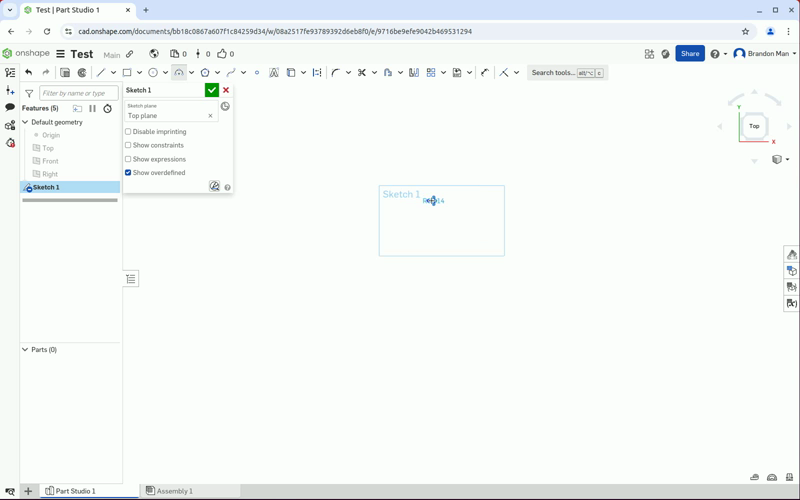
scroll(6)
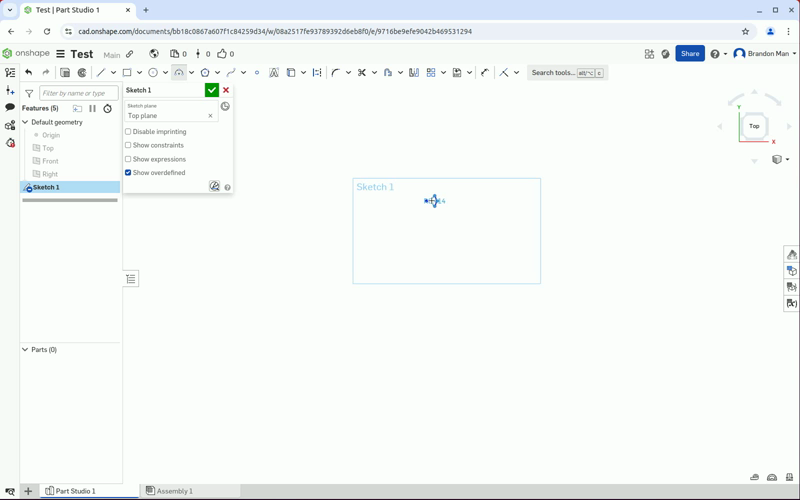
scroll(6)
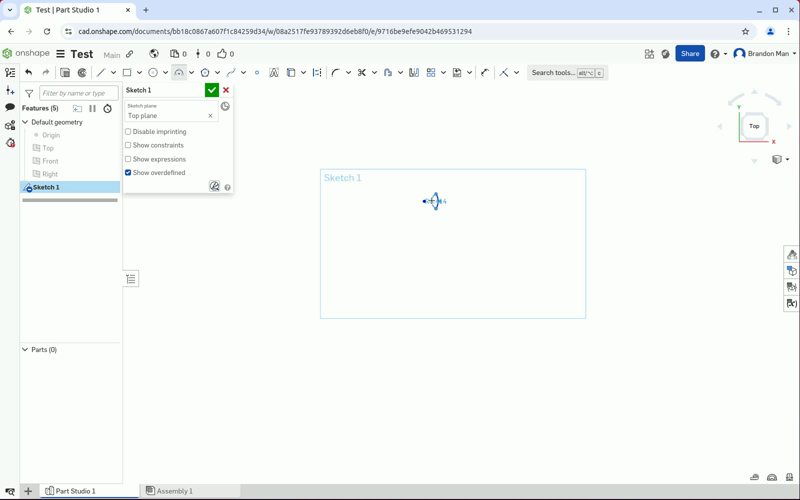
scroll(6)
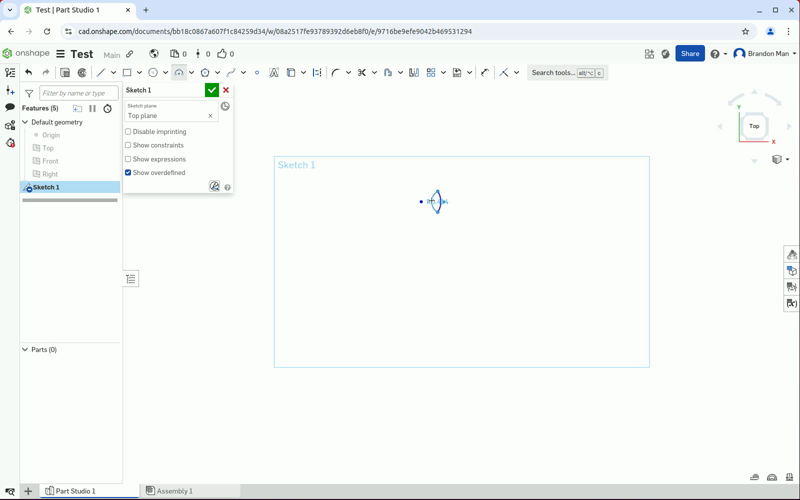
scroll(6)
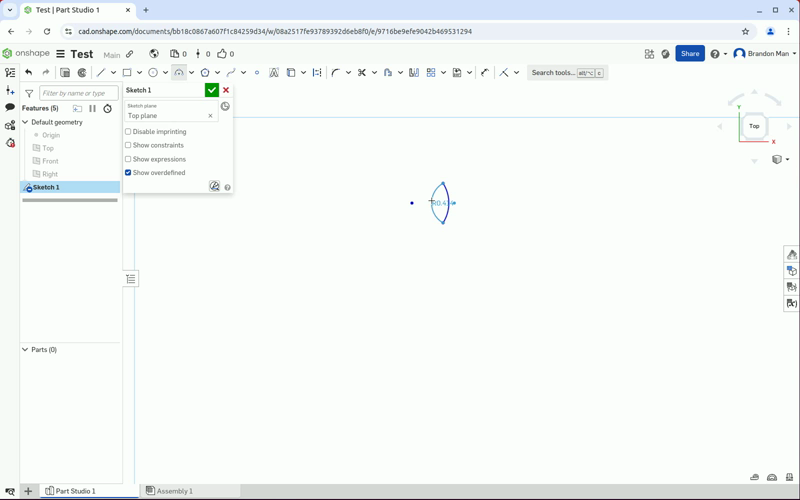
click(431, 200)
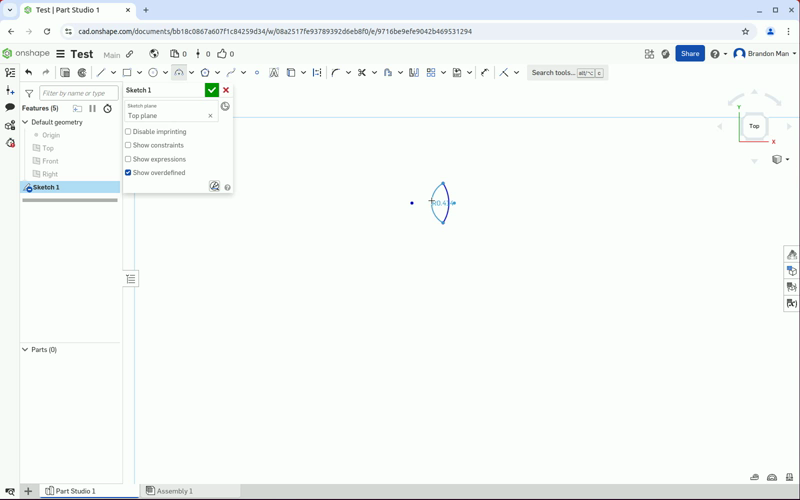
scroll(-6)
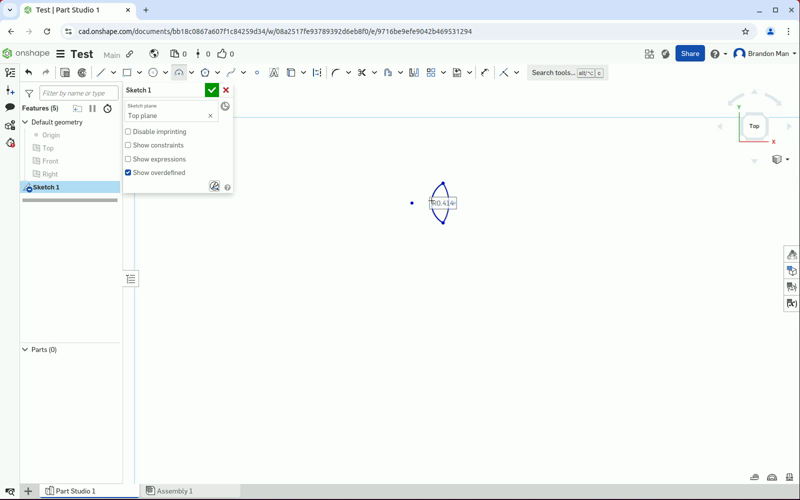
scroll(-6)
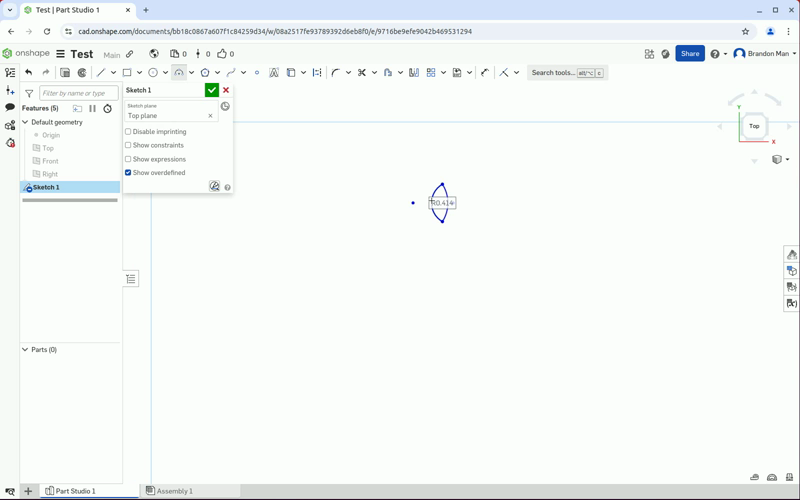
scroll(-6)
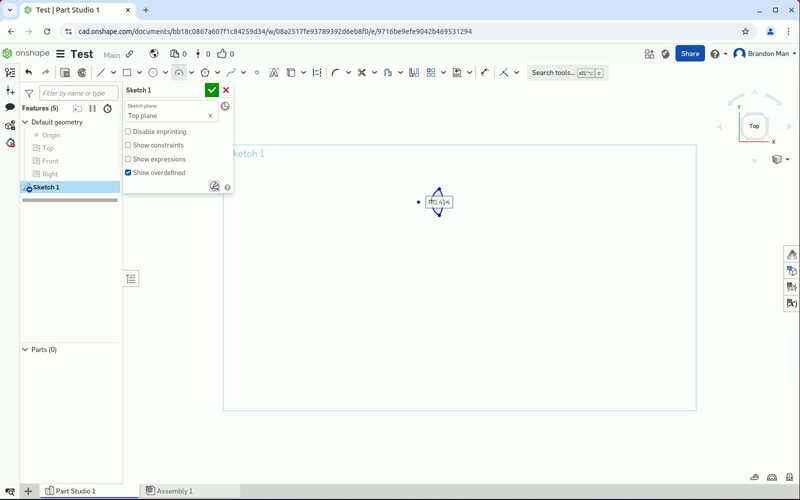
scroll(-6)
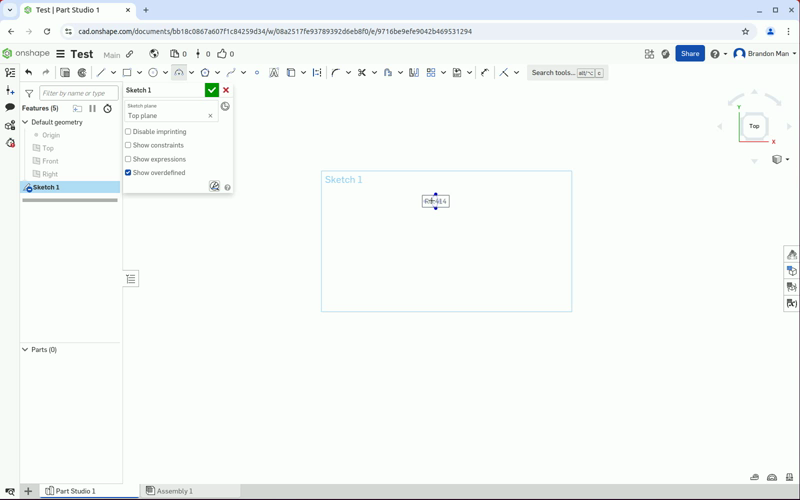
scroll(-6)
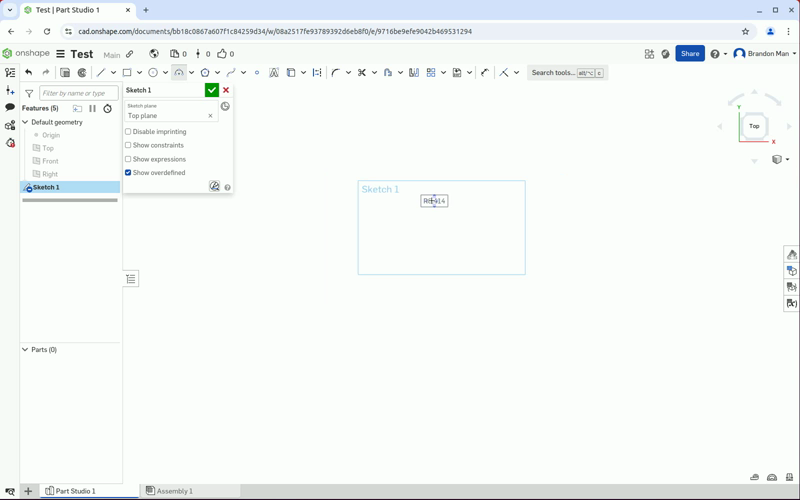
scroll(-6)
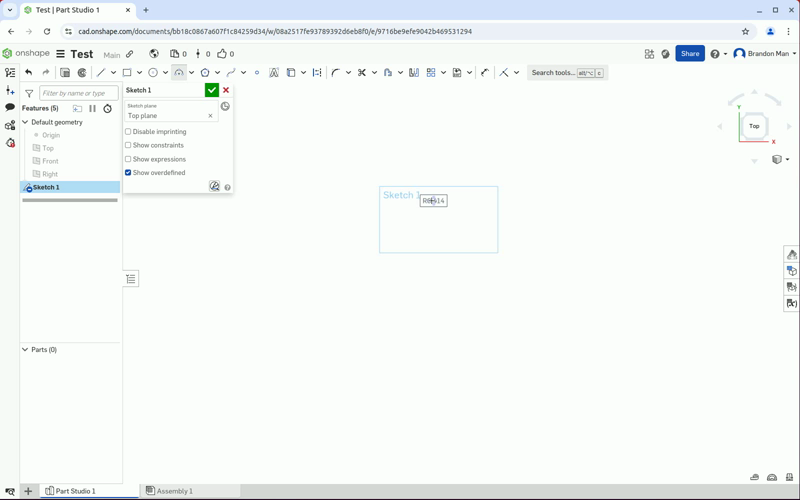
scroll(-6)
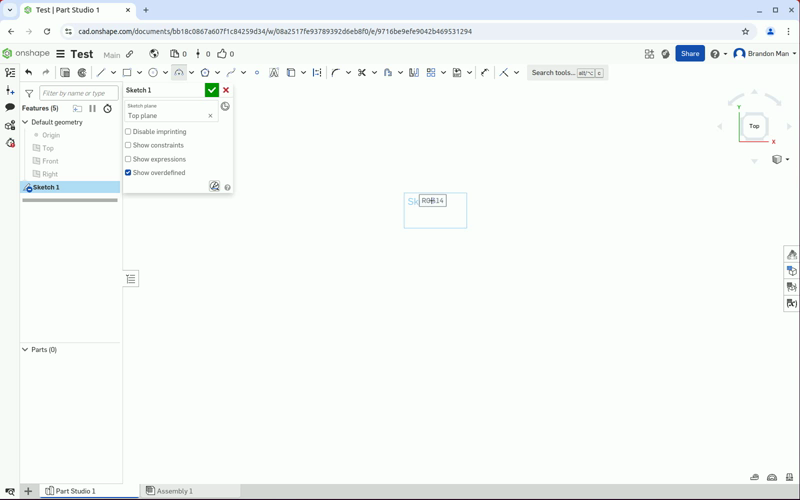
key_up(shift)
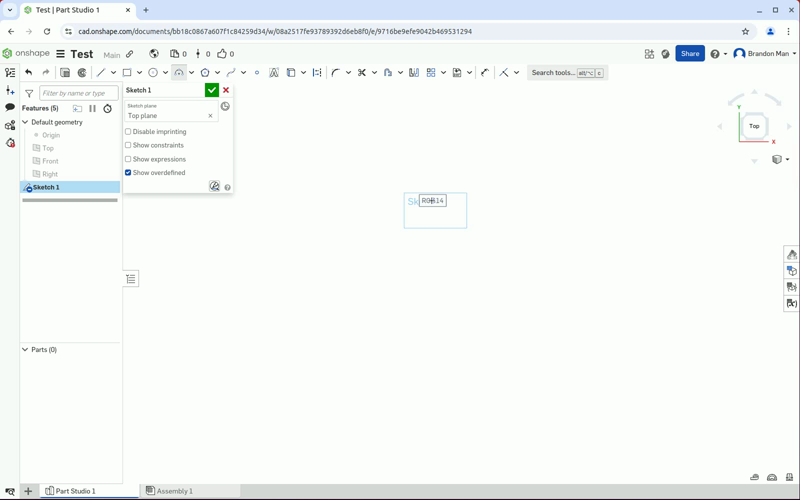
key(esc)
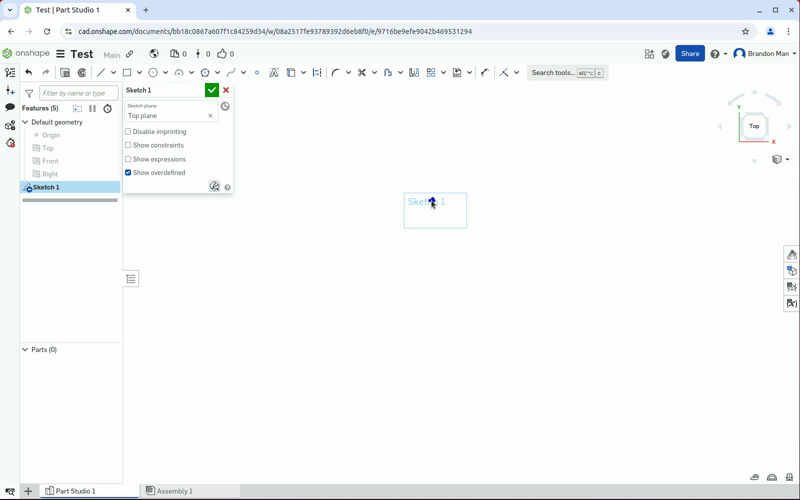
mouse_move(432, 199)
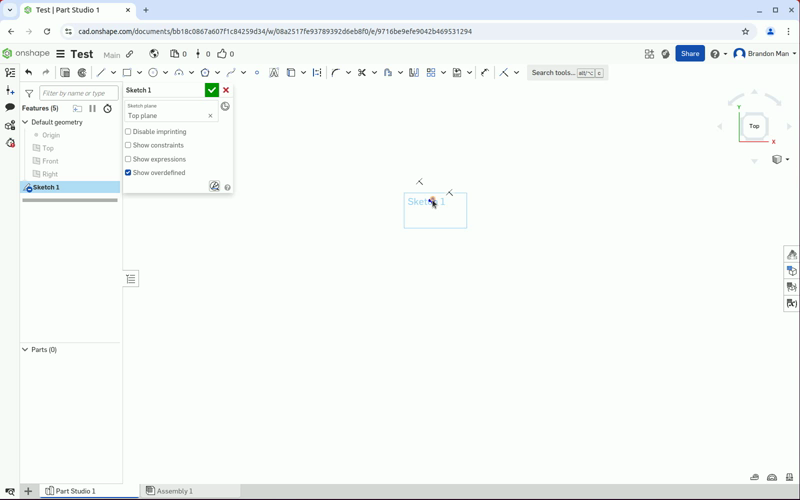
scroll(6)
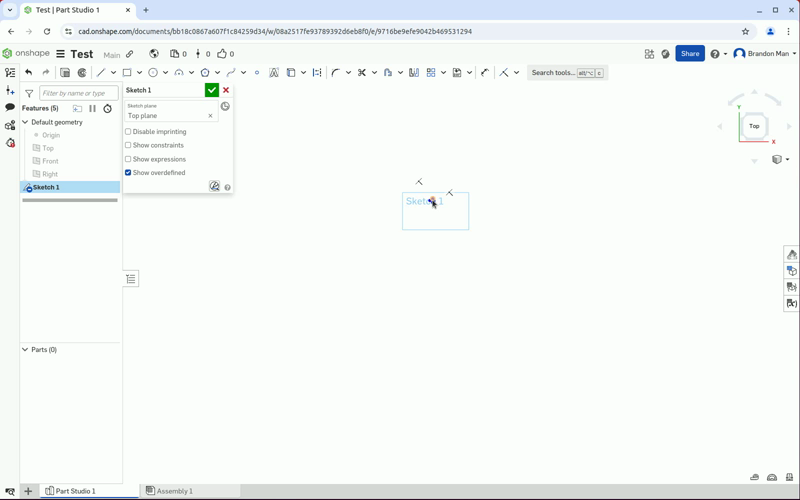
scroll(6)
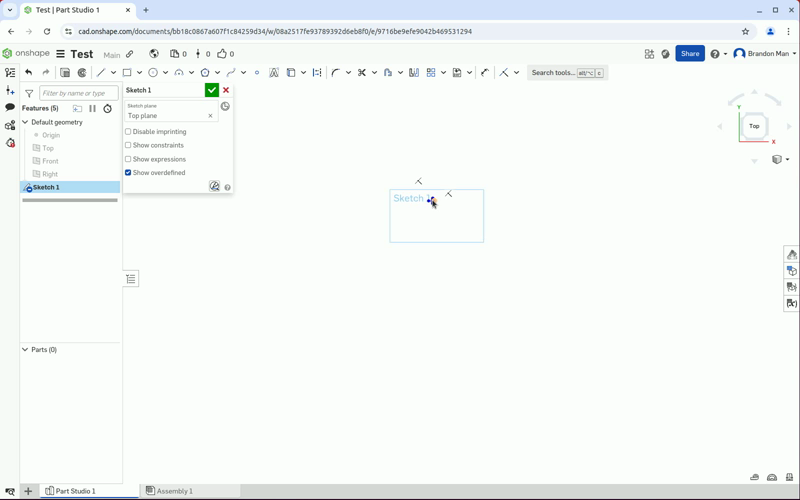
scroll(6)
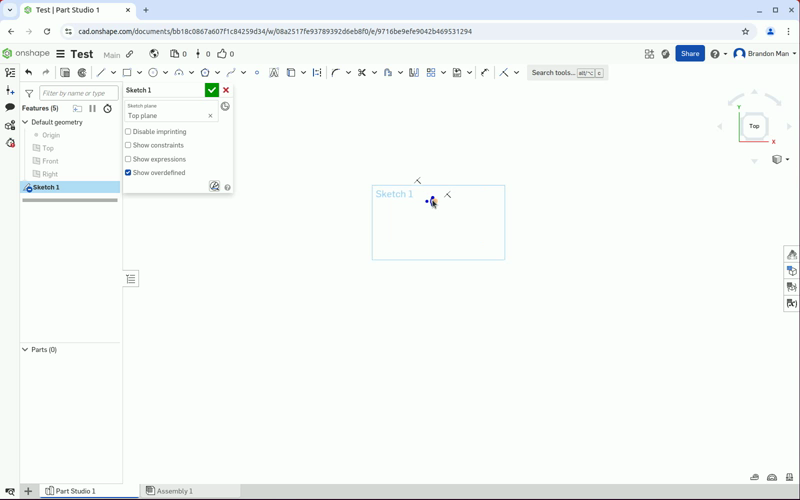
scroll(6)
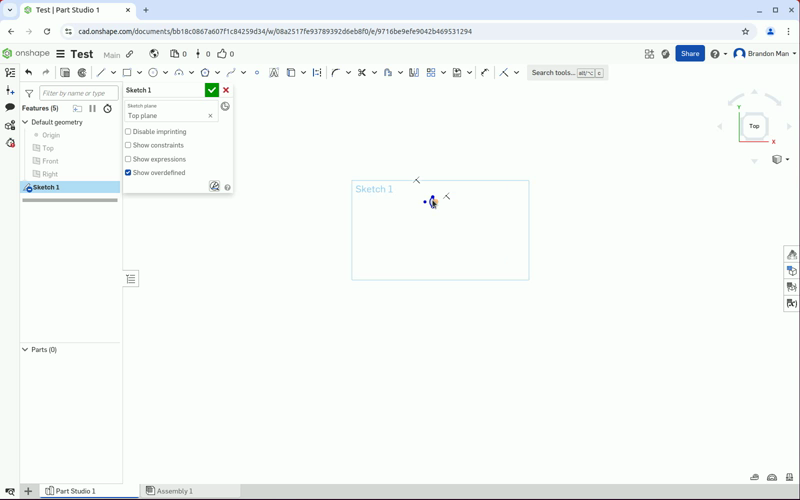
scroll(6)
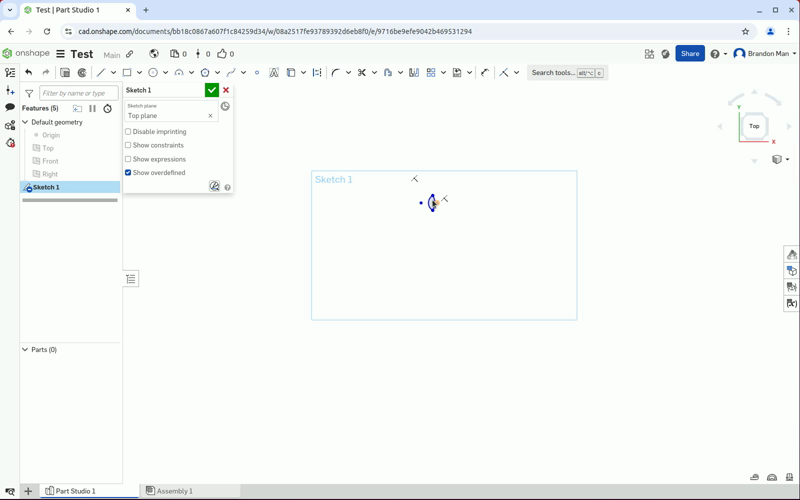
scroll(6)
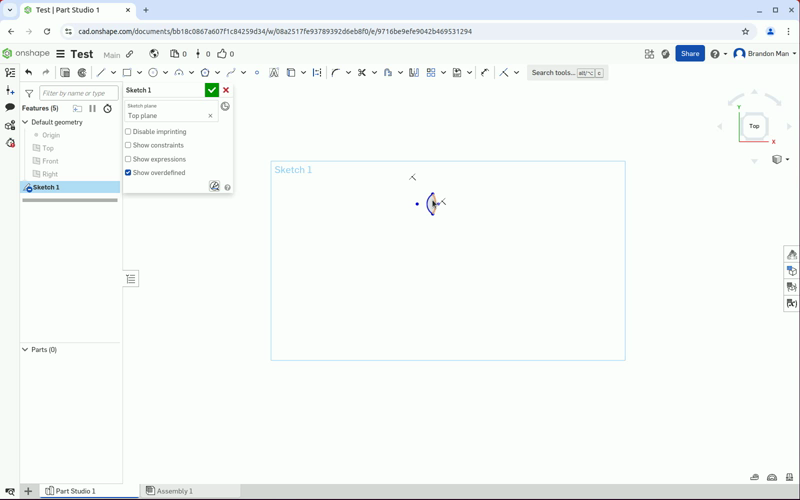
scroll(6)
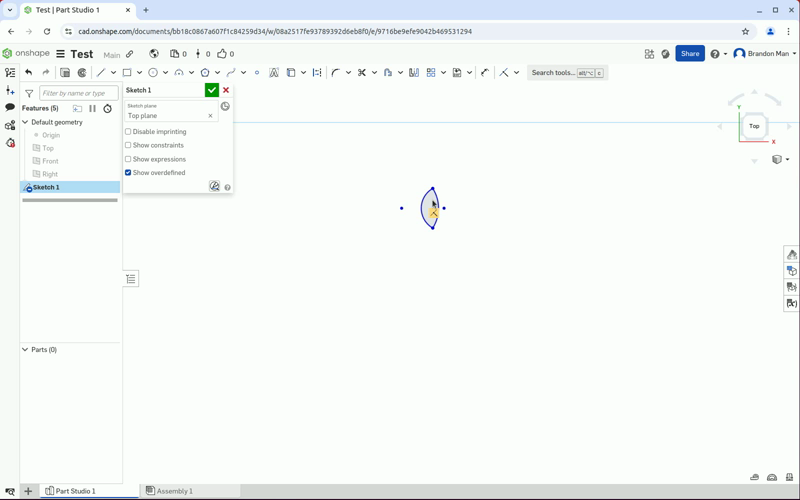
click(432, 199)
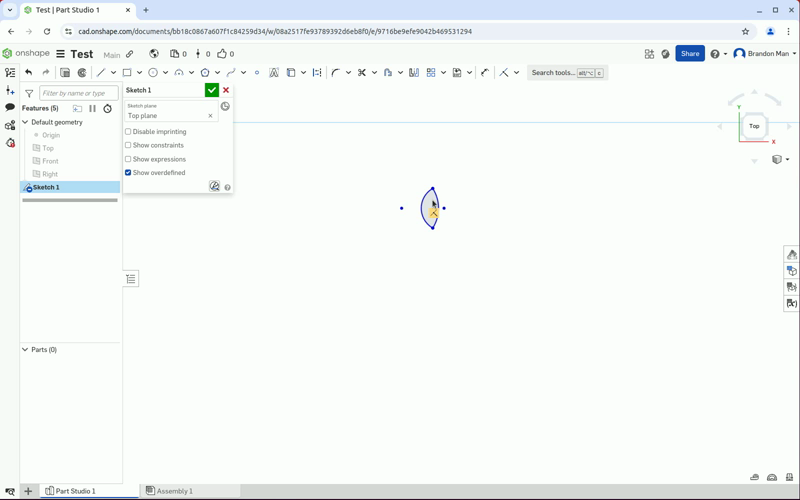
scroll(-6)
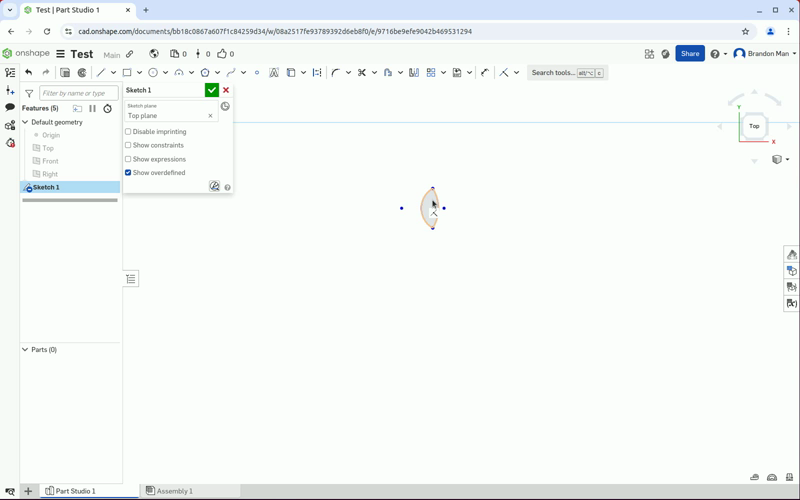
scroll(-6)
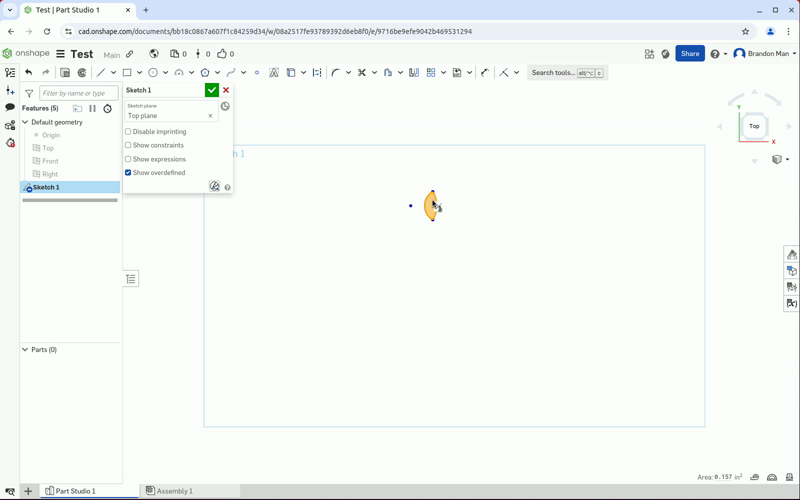
scroll(-6)
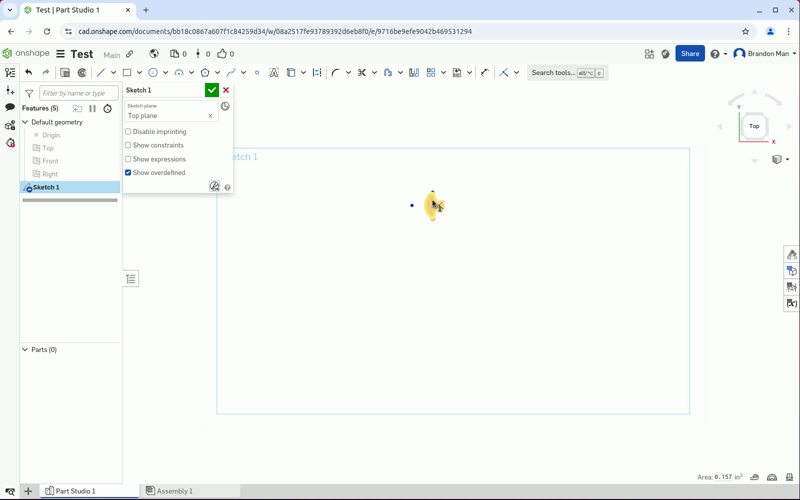
scroll(-6)
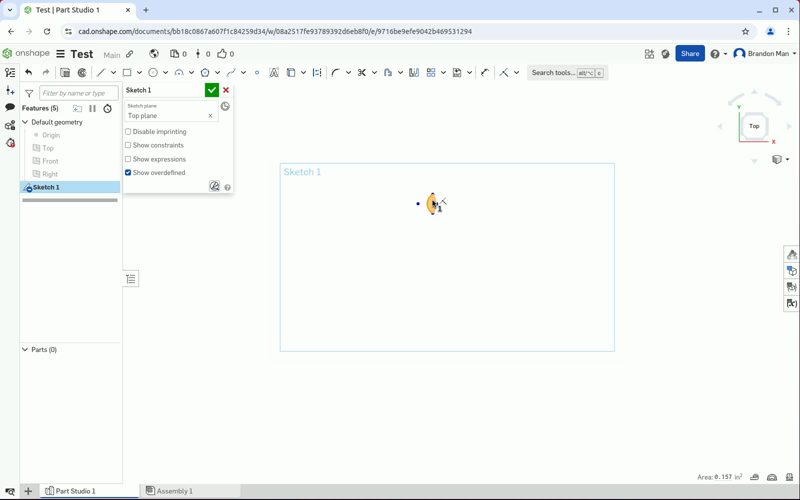
scroll(-6)
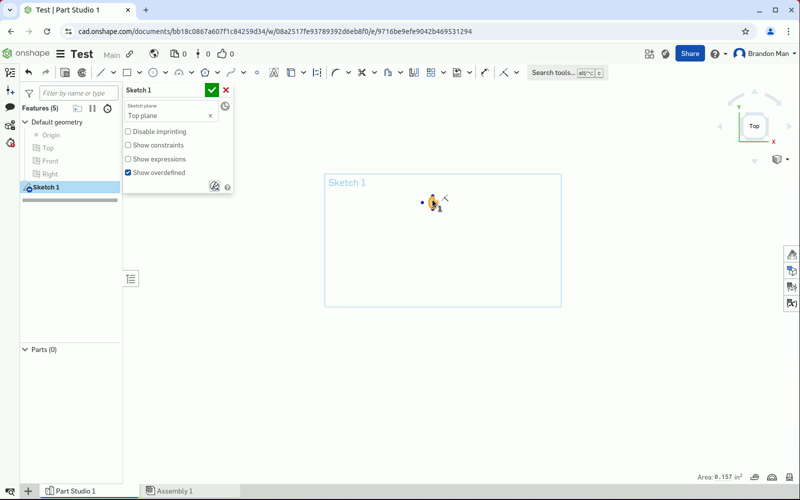
scroll(-6)
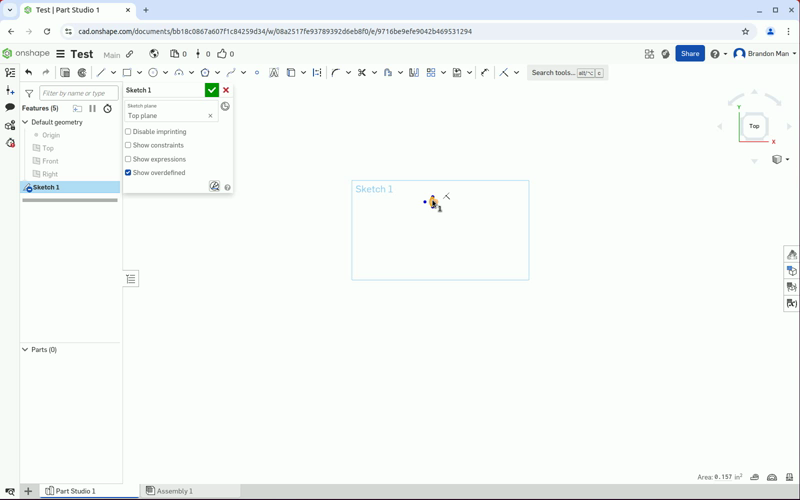
scroll(-6)
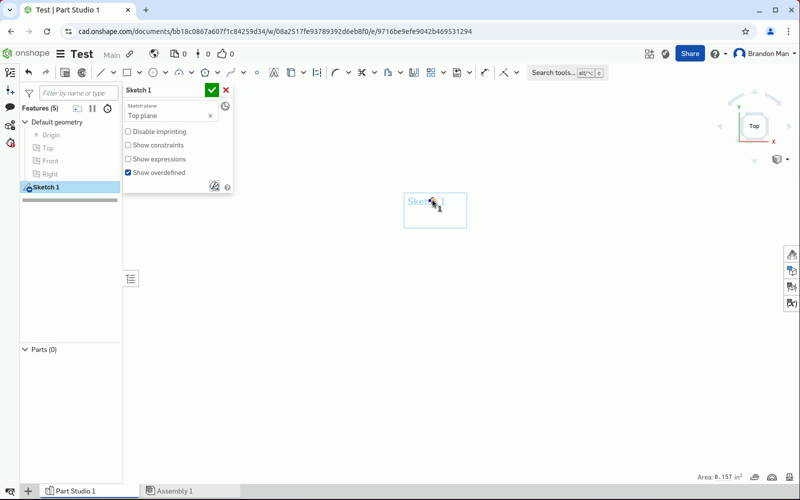
mouse_move(73, 352)
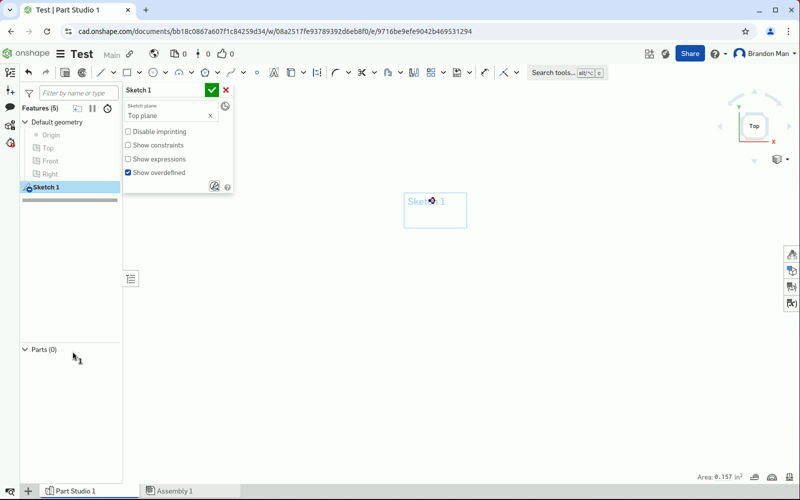
key(shift+y)
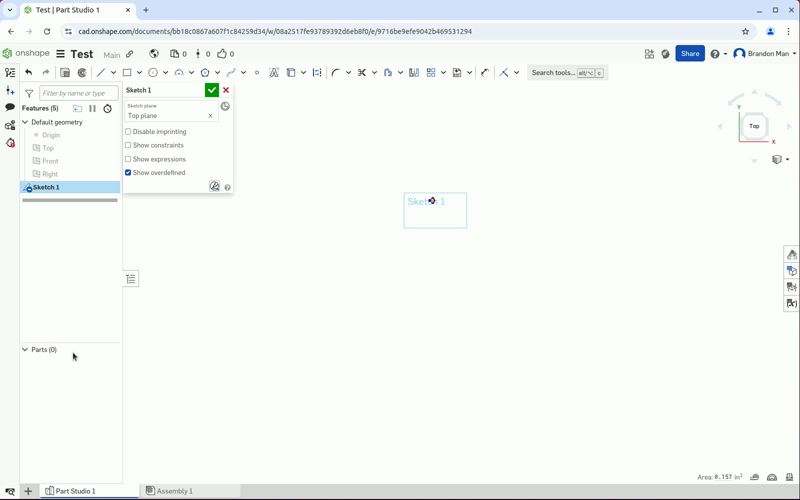
key(shift+e)
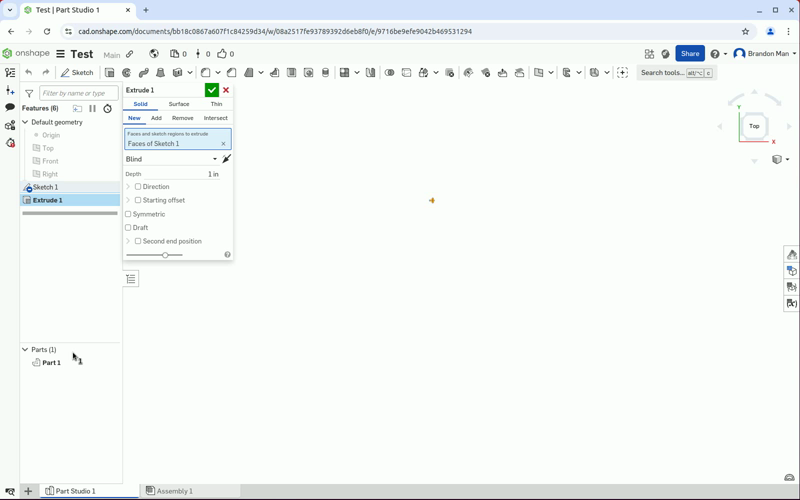
mouse_move(143, 106)
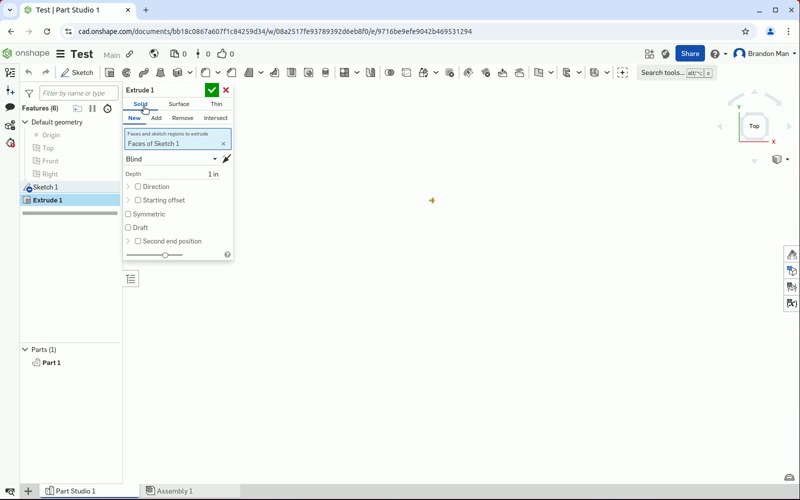
click(143, 106)
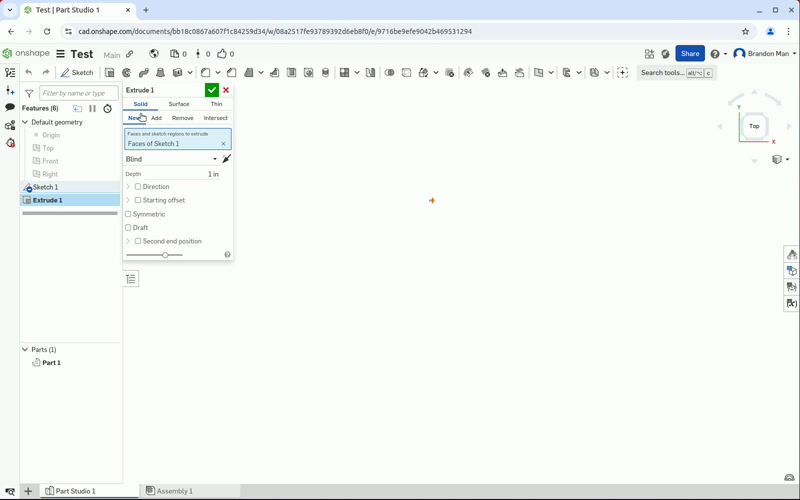
mouse_move(137, 120)
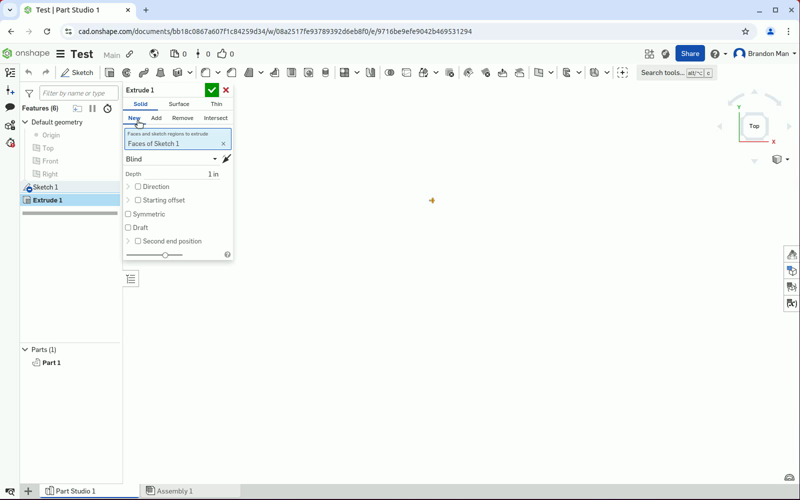
click(137, 120)
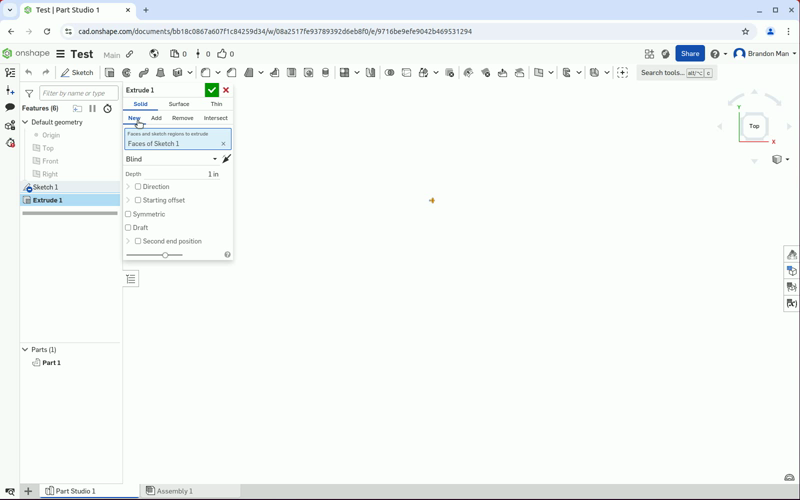
key(tab, 4)
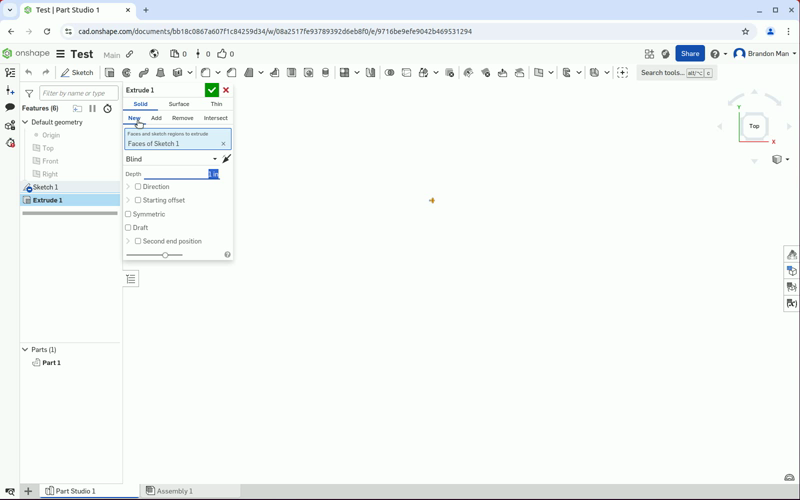
text(6.981)
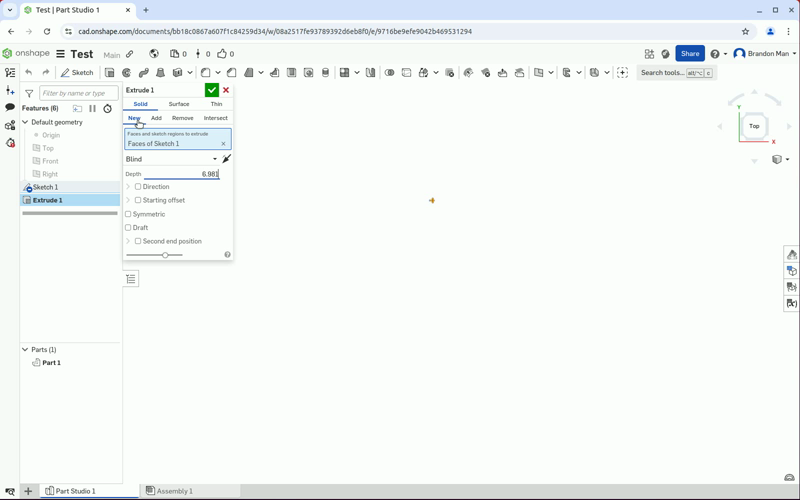
key(enter)
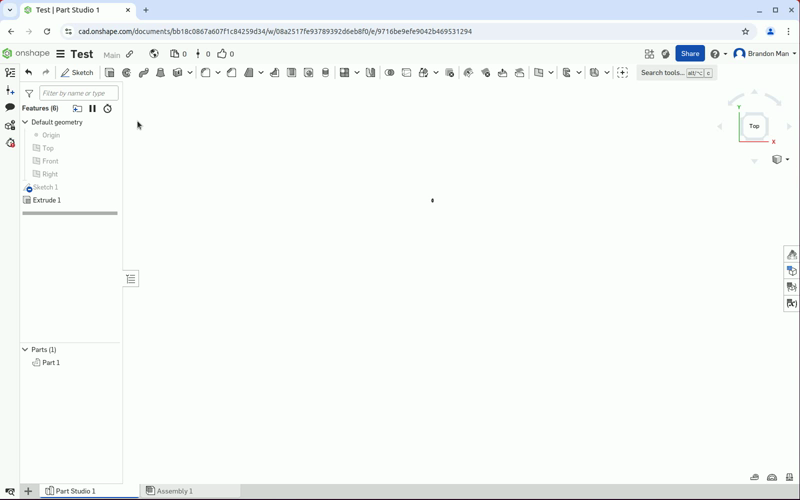
key(shift+h)
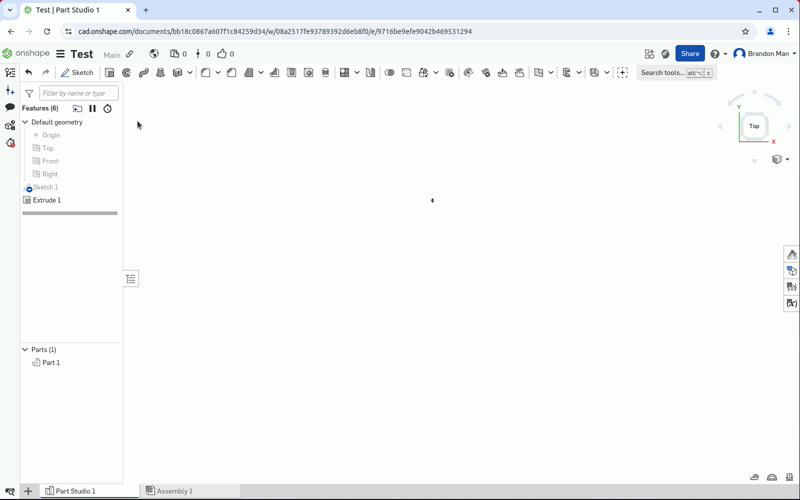
key(shift+h)
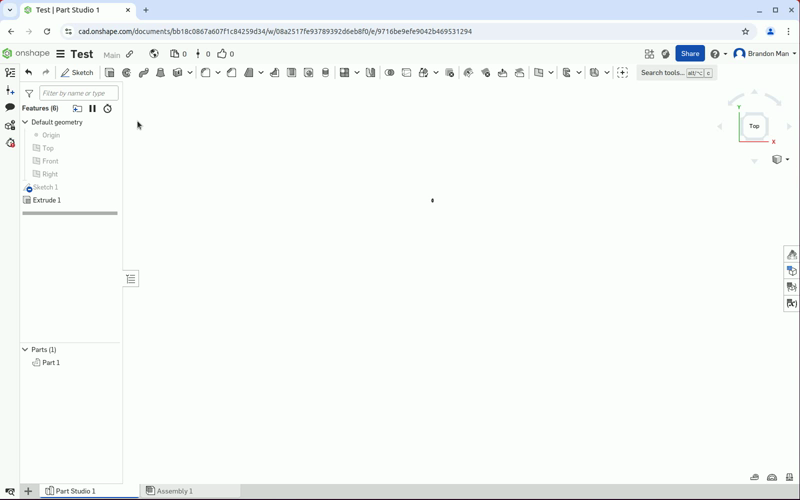
mouse_move(73, 189)
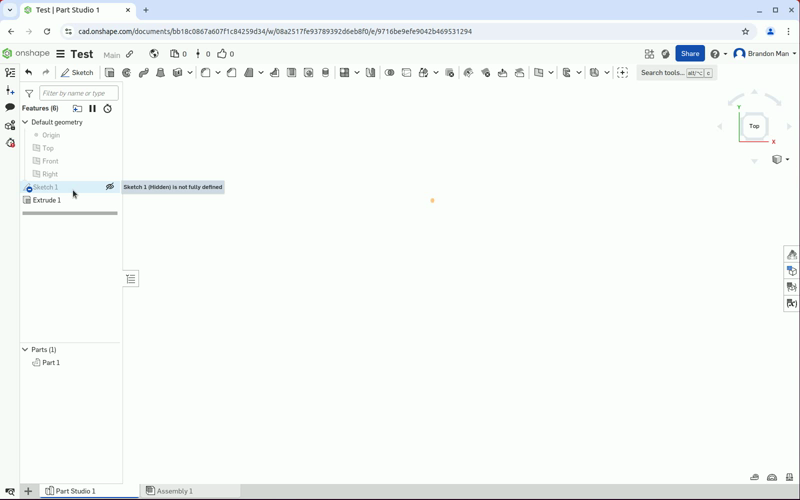
click(73, 189)
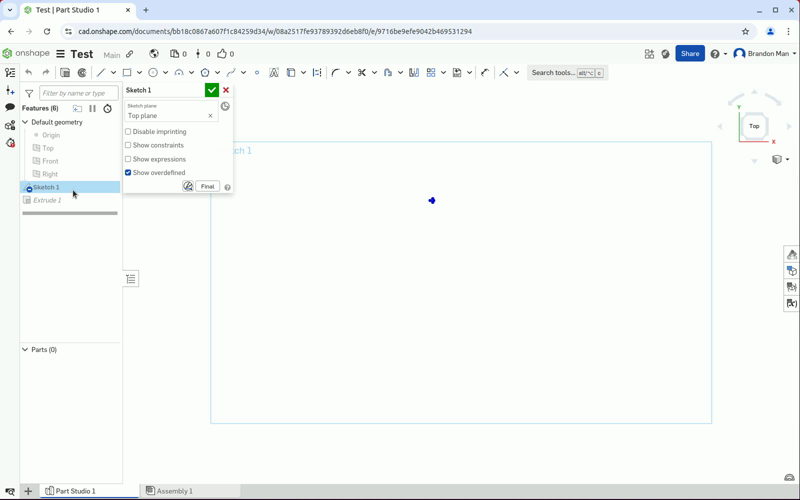
mouse_move(229, 92)
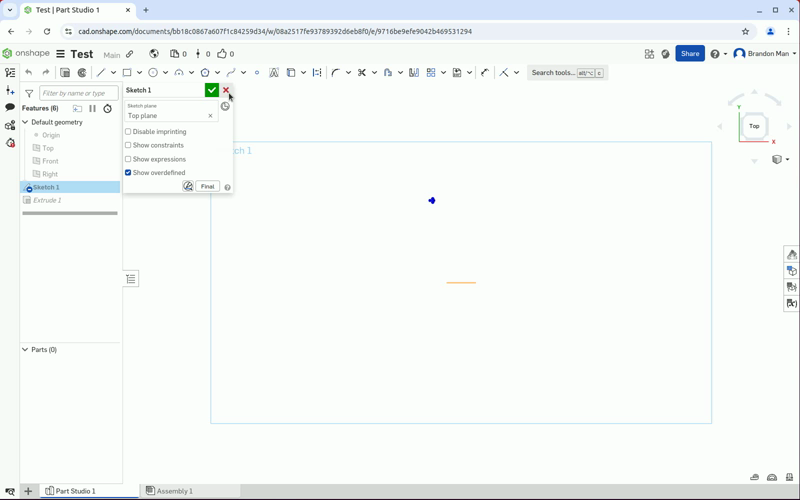
click(229, 92)
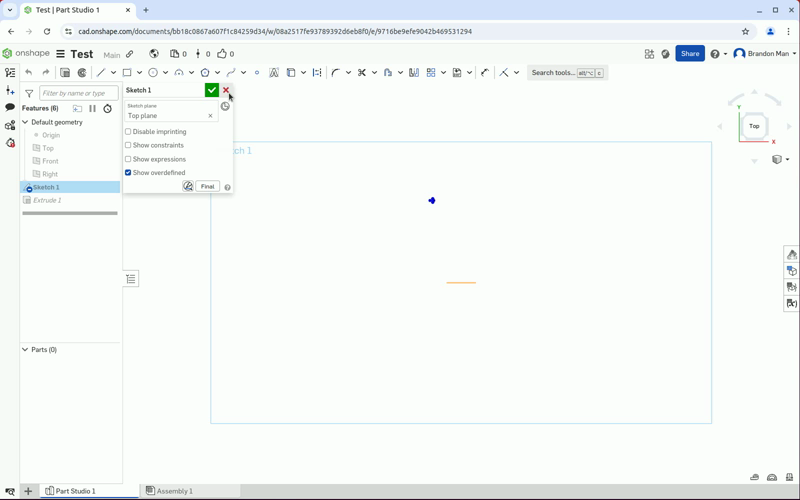
key(shift+s)
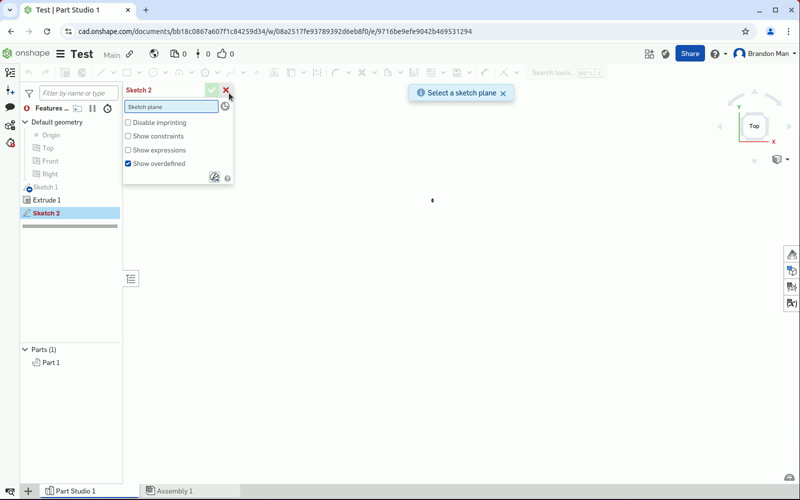
mouse_move(73, 150)
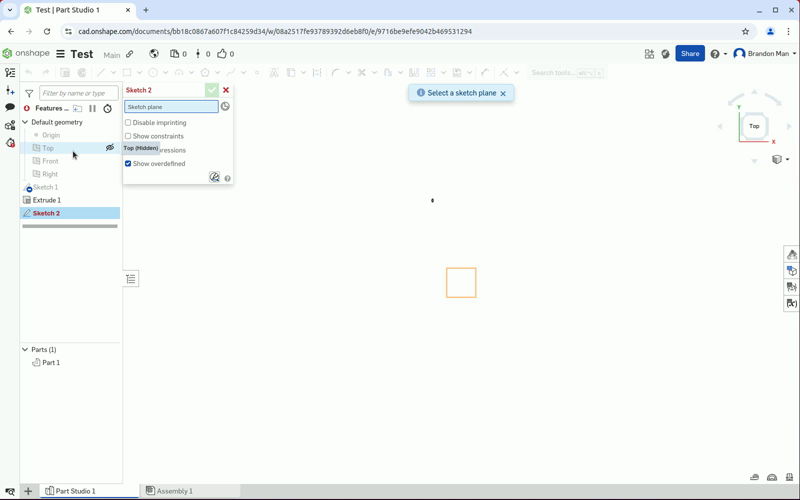
click(73, 150)
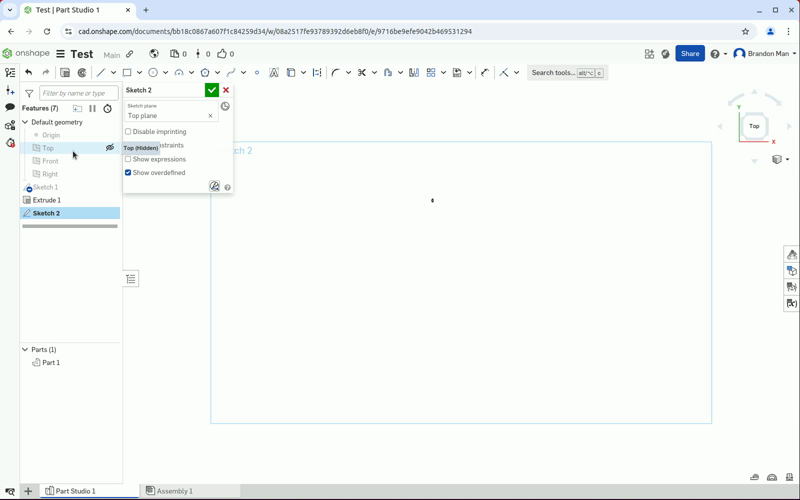
mouse_move(73, 352)
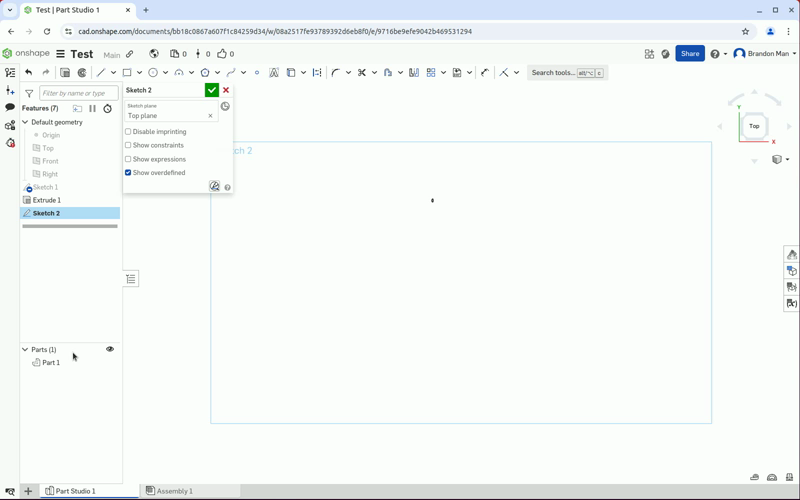
key(y)
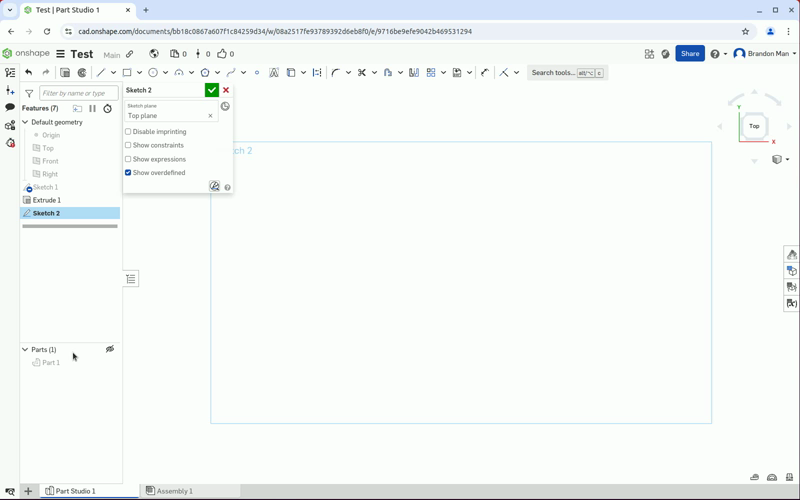
key(a)
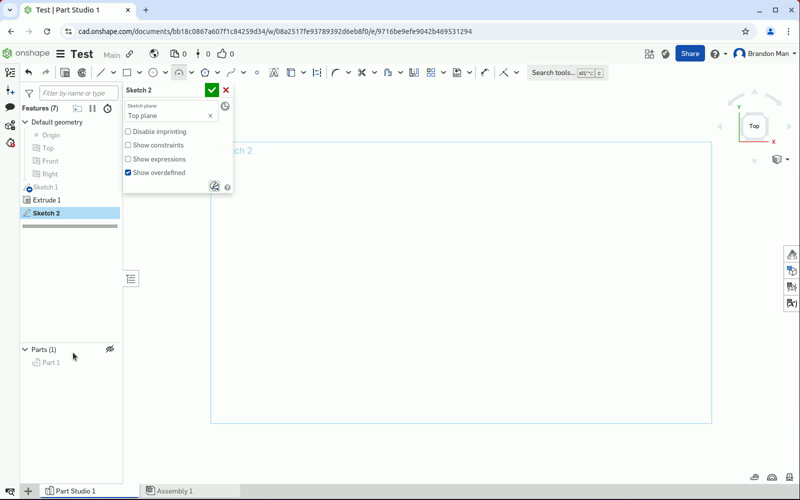
key_down(shift)
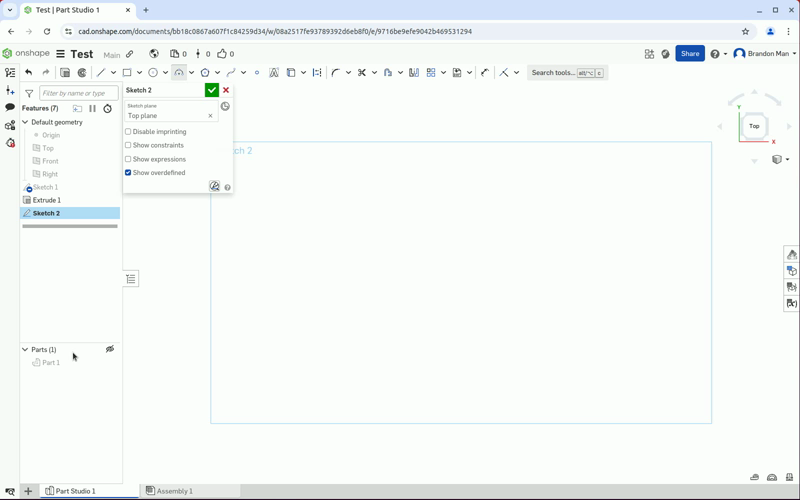
mouse_move(380, 321)
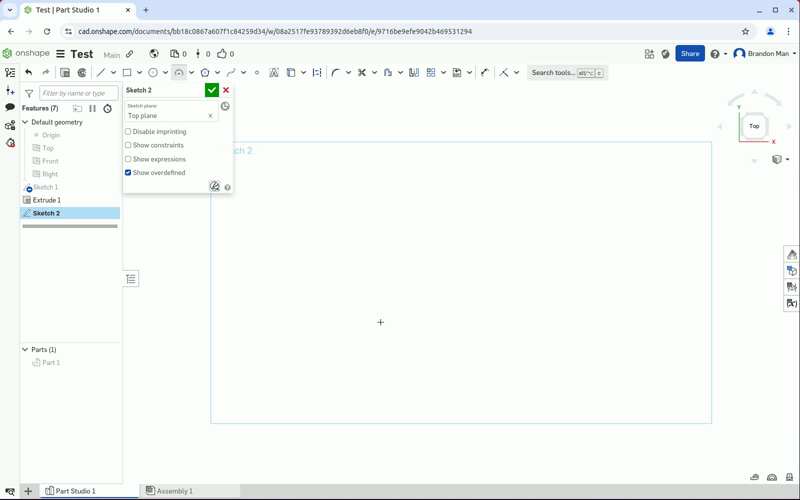
click(380, 321)
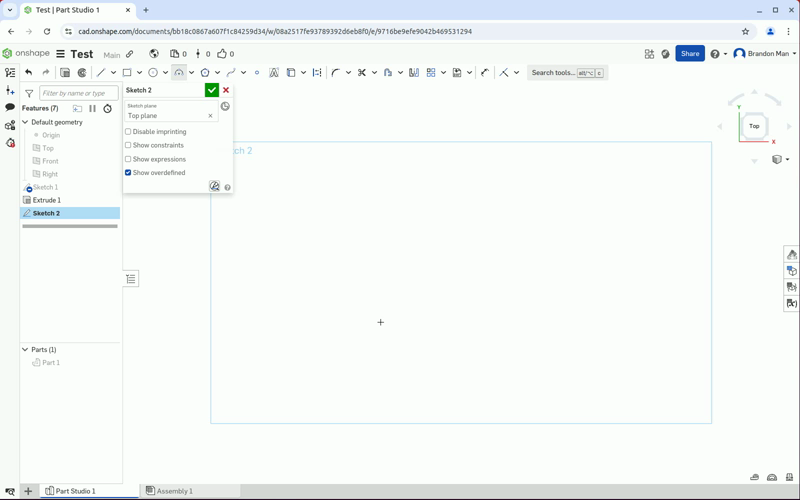
key_up(shift)
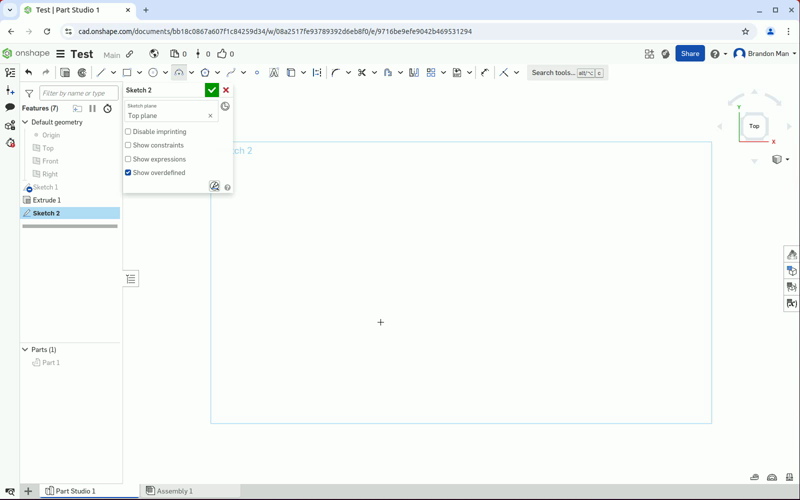
key_down(shift)
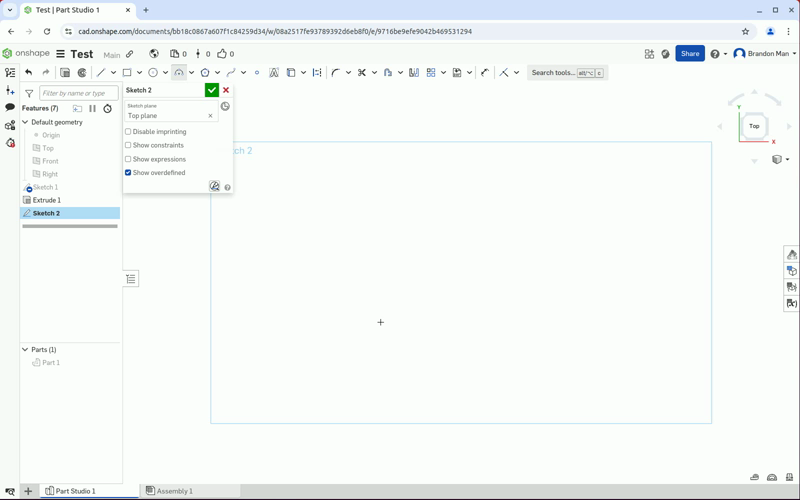
mouse_move(423, 357)
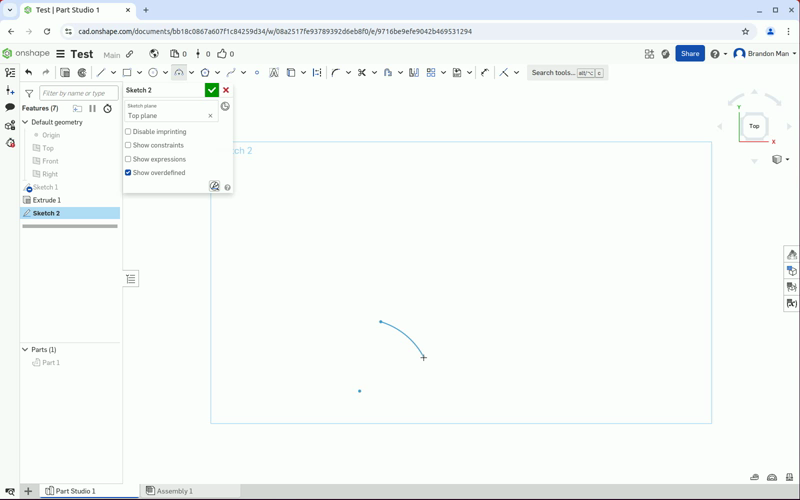
click(423, 357)
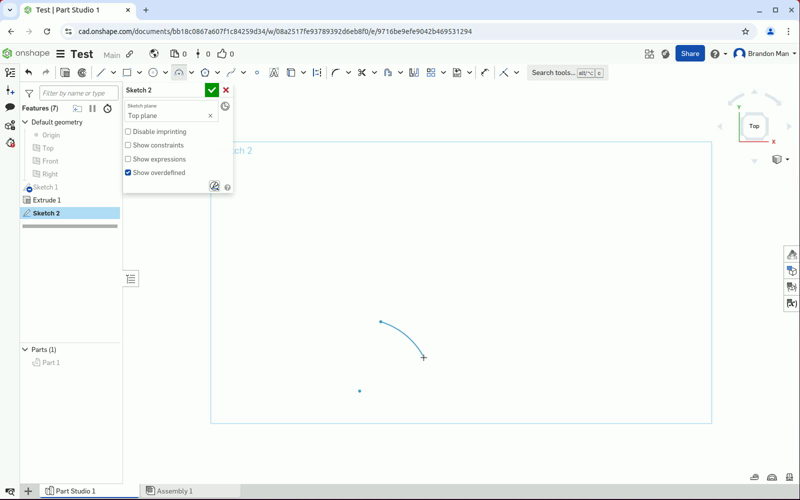
mouse_move(379, 366)
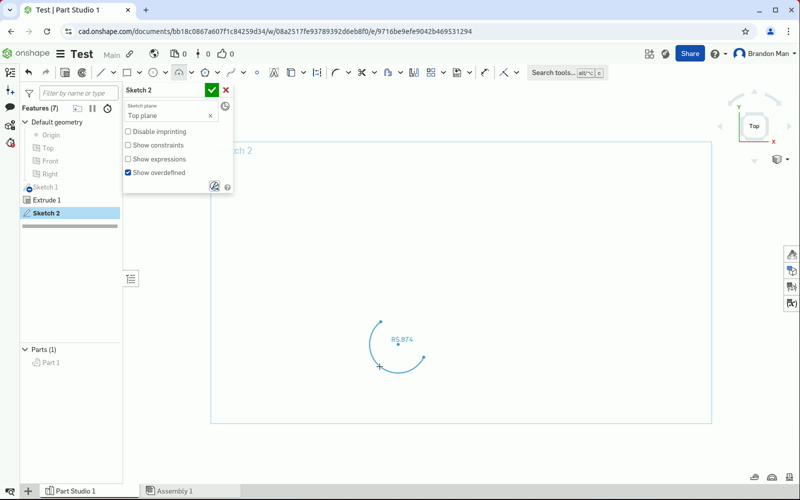
click(379, 366)
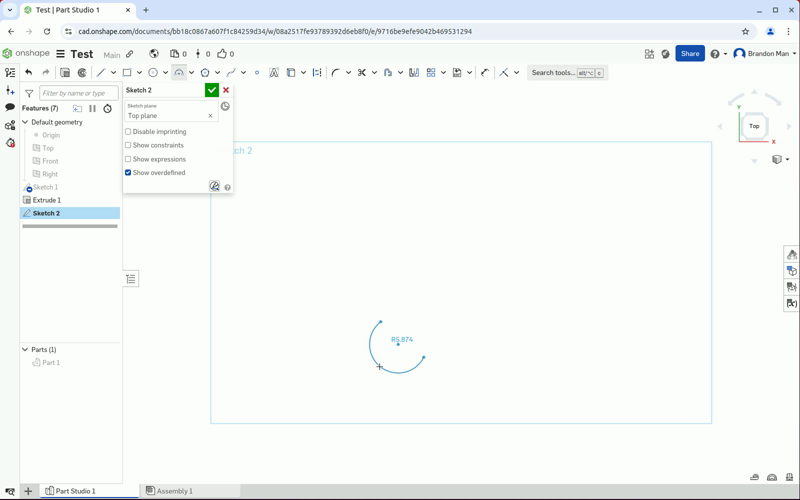
key_up(shift)
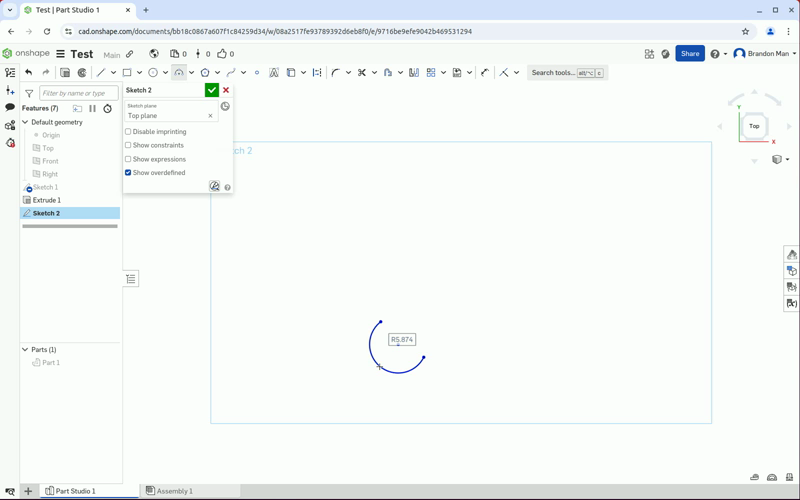
mouse_move(423, 357)
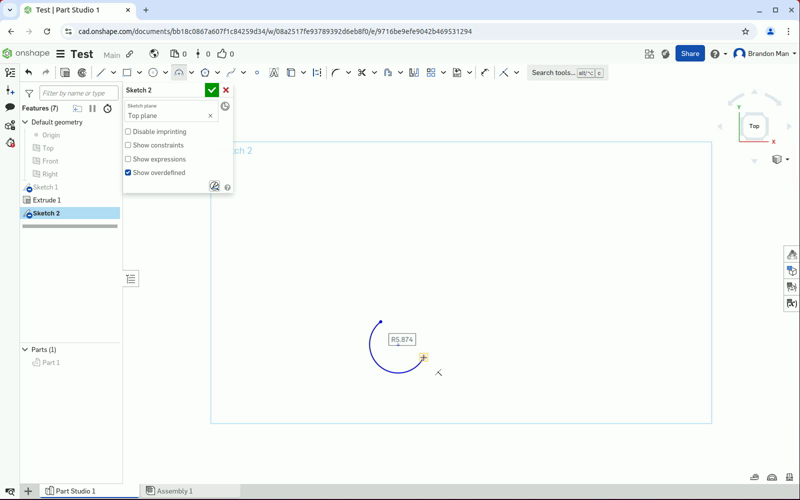
click(423, 357)
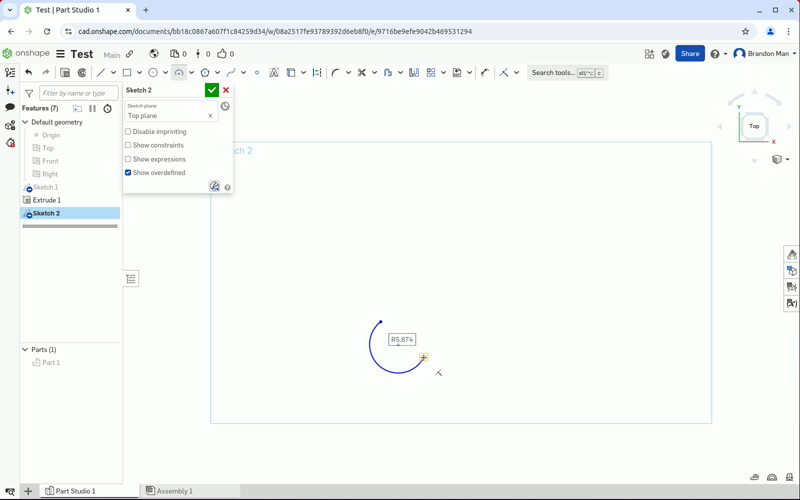
key_down(shift)
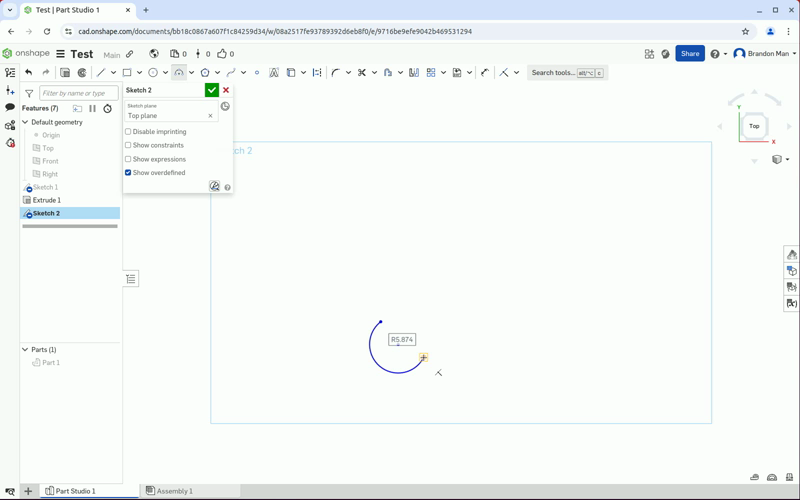
mouse_move(489, 355)
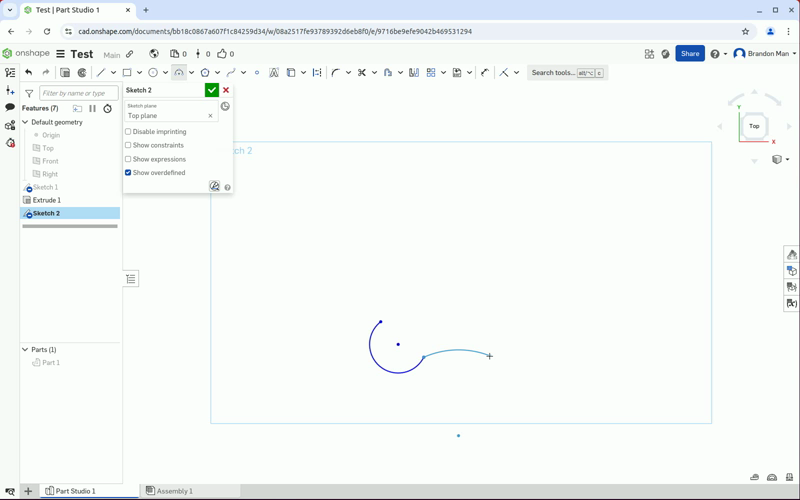
click(489, 355)
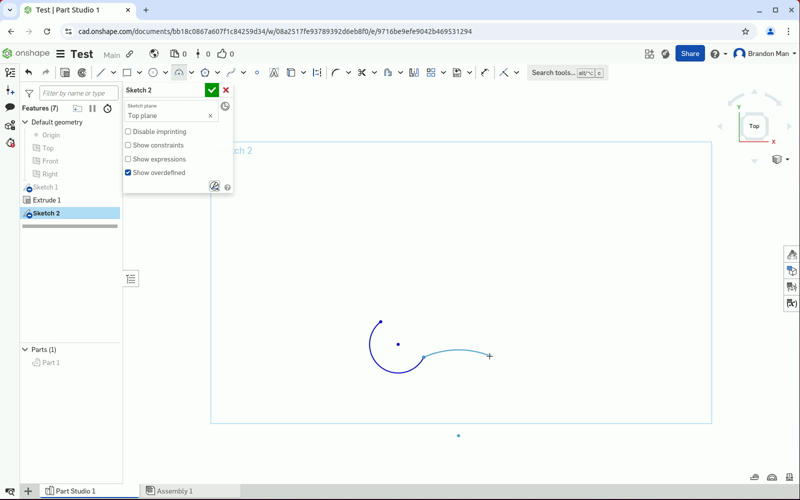
mouse_move(456, 343)
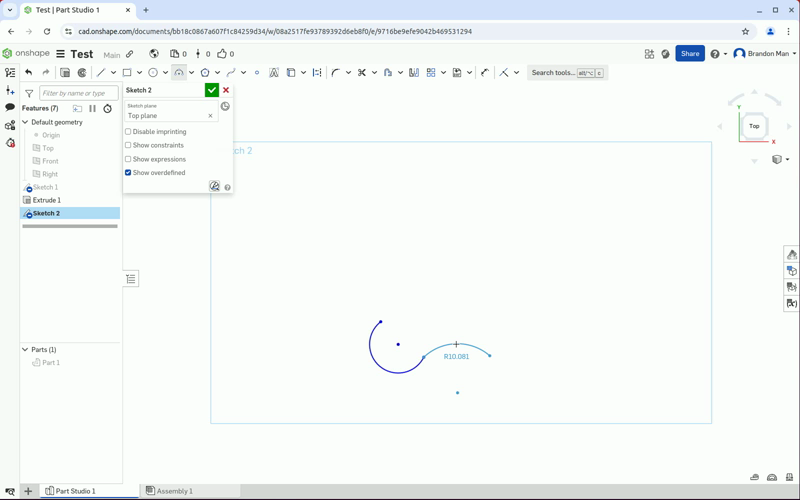
click(456, 343)
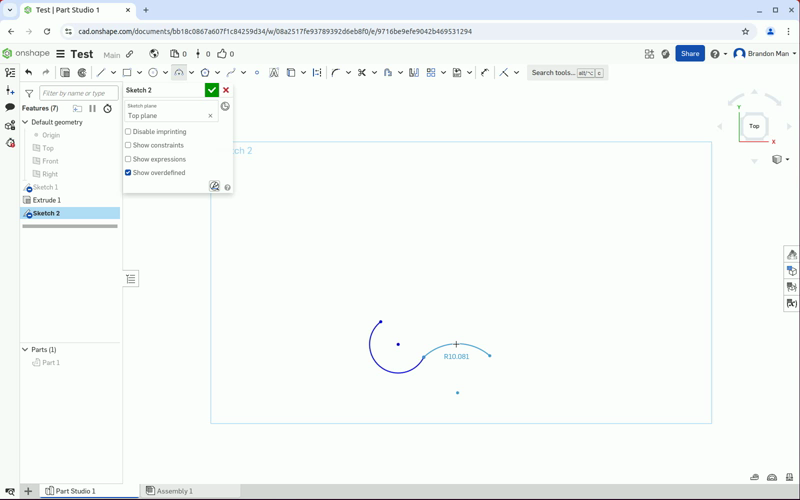
key_up(shift)
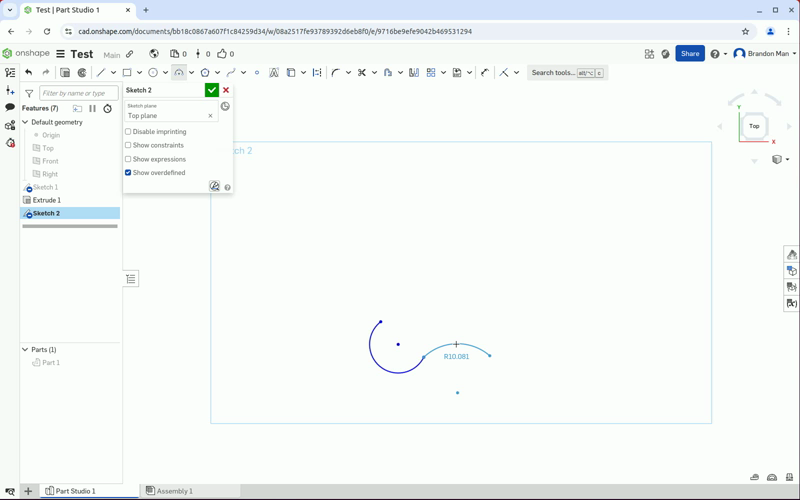
mouse_move(489, 355)
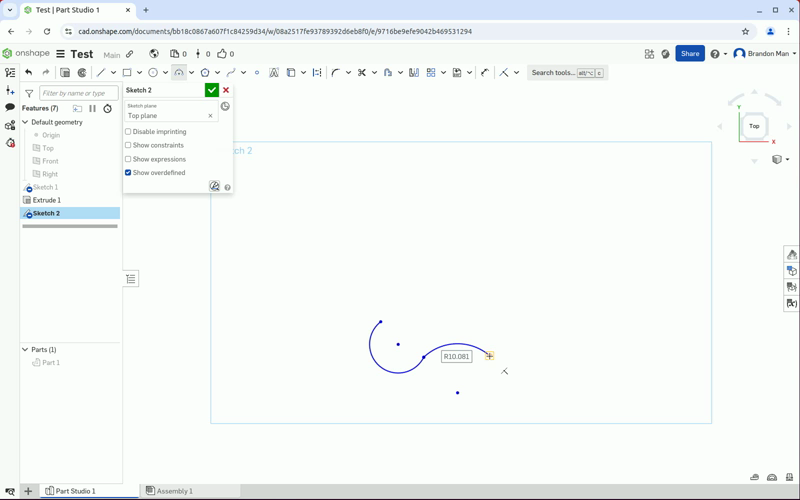
click(489, 355)
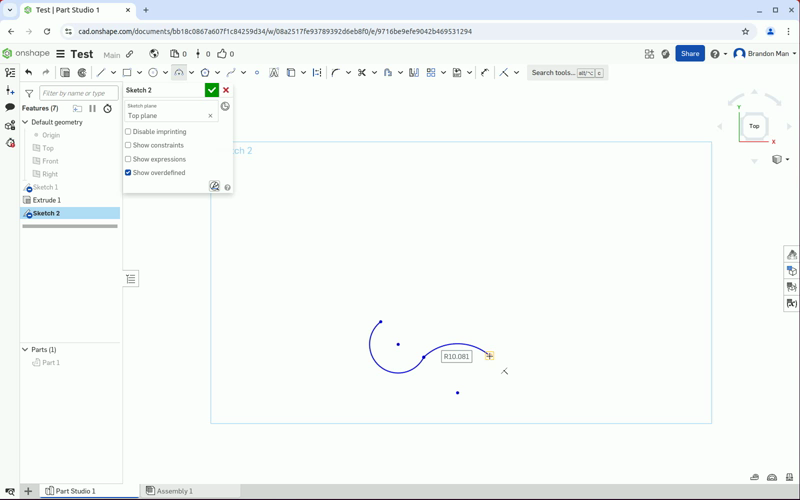
key_down(shift)
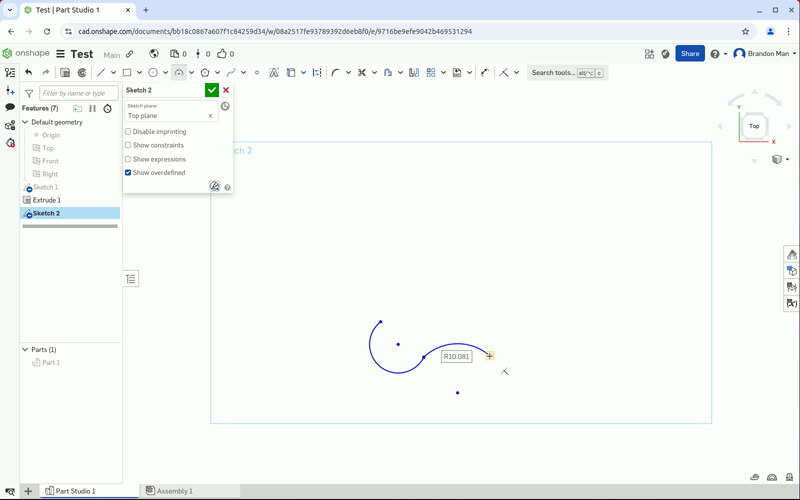
mouse_move(535, 321)
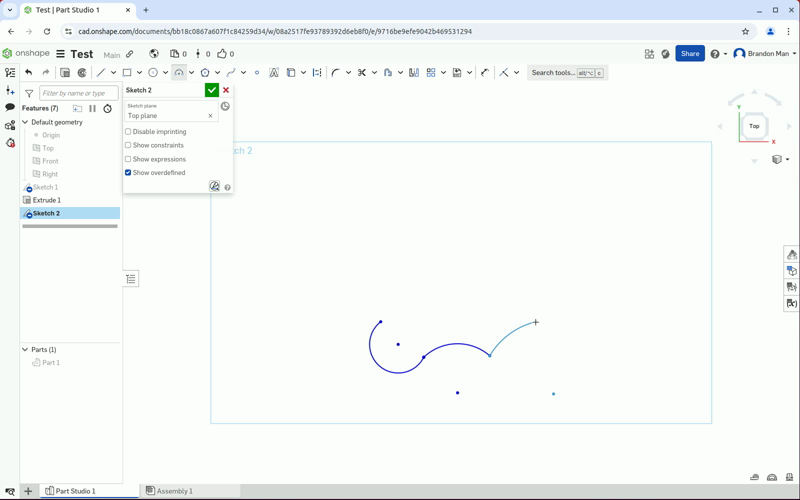
click(535, 321)
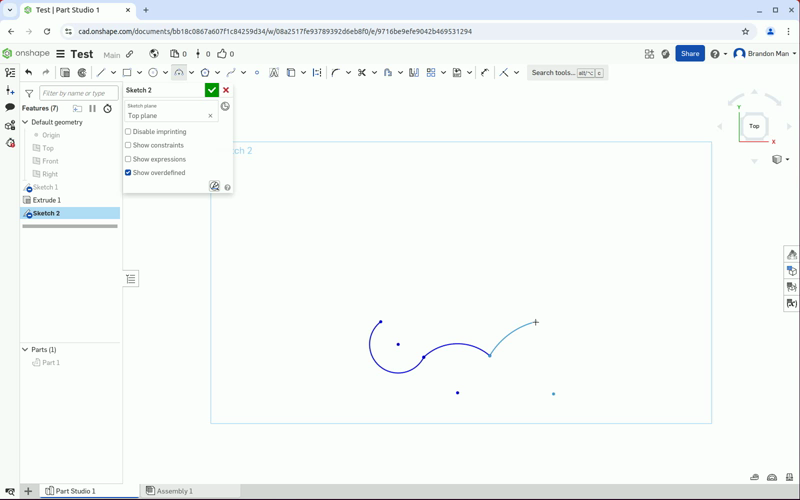
mouse_move(530, 363)
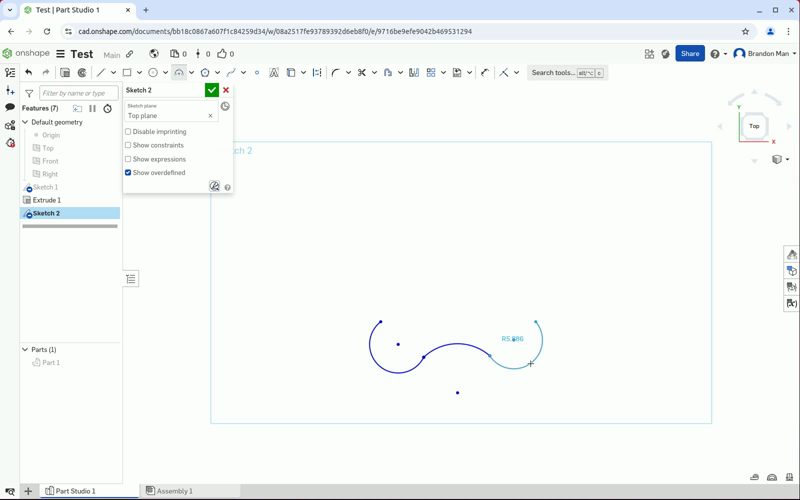
click(530, 363)
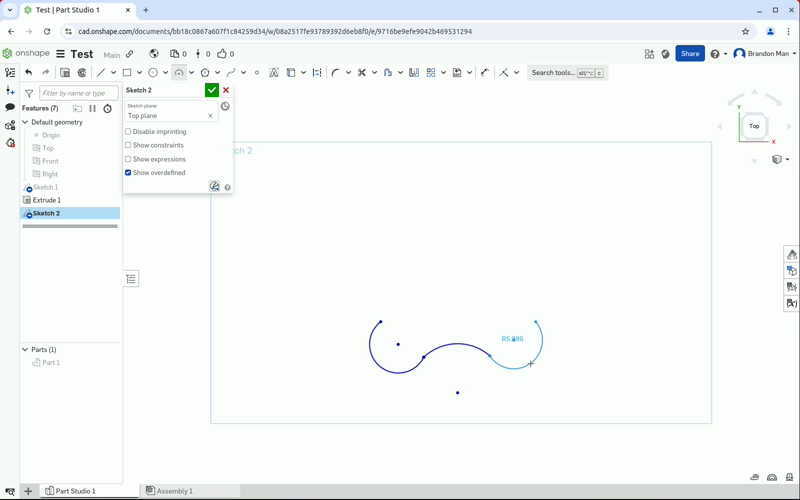
key_up(shift)
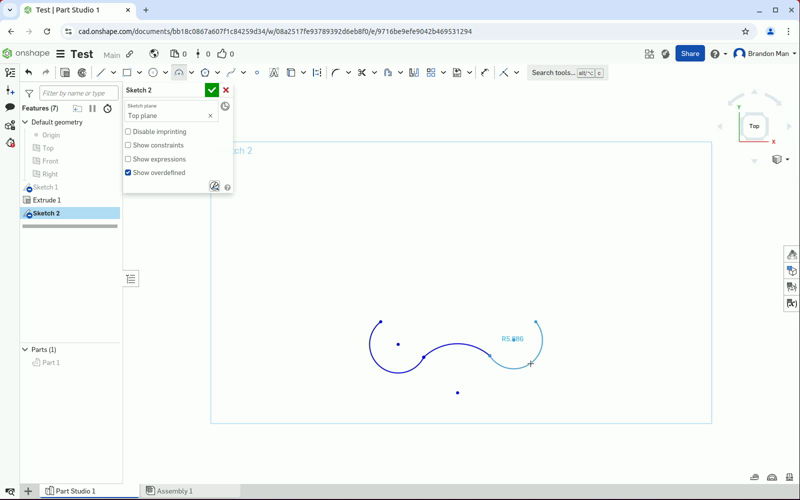
mouse_move(535, 321)
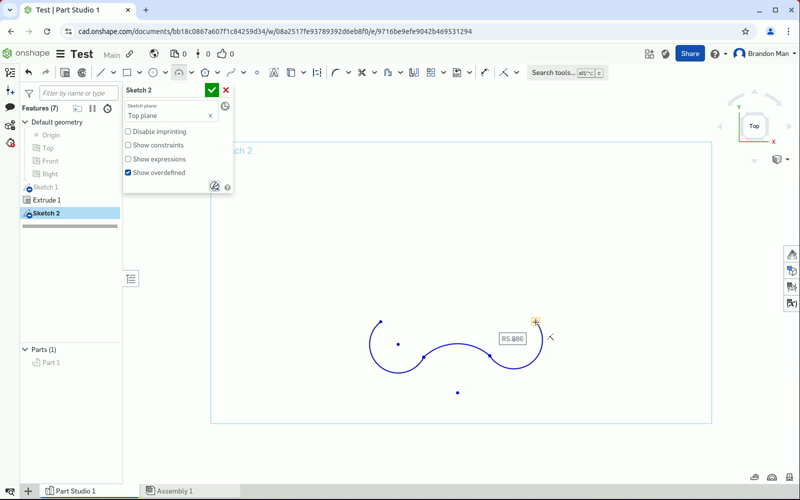
click(535, 321)
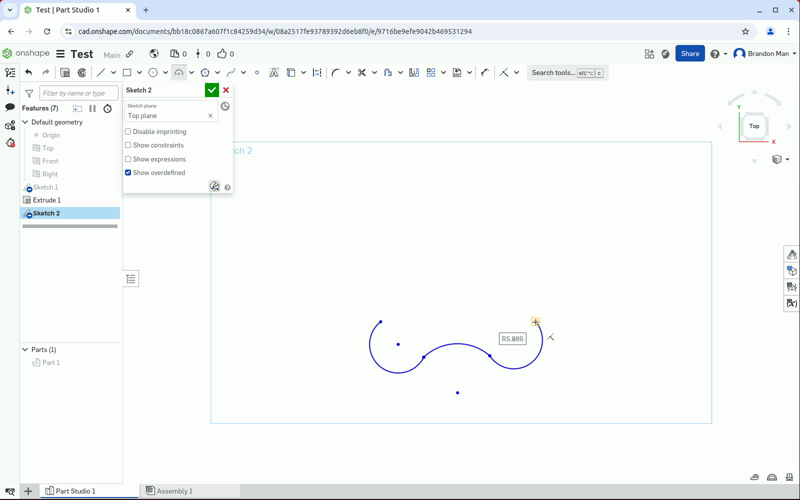
key_down(shift)
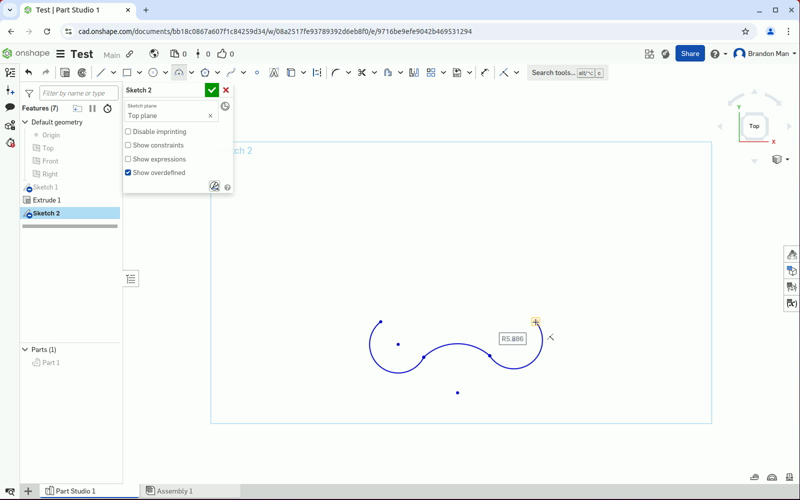
mouse_move(489, 195)
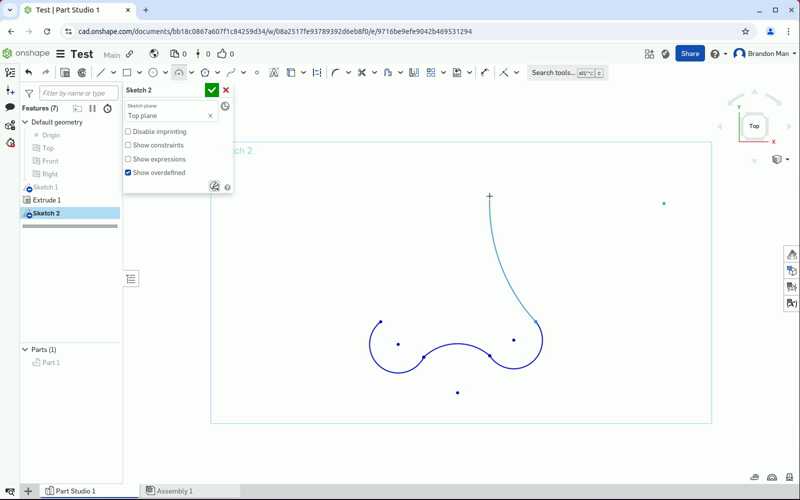
click(489, 195)
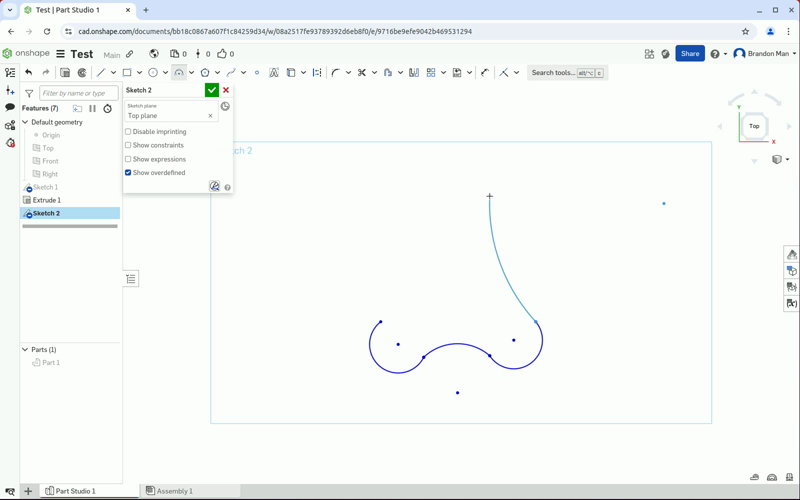
mouse_move(505, 261)
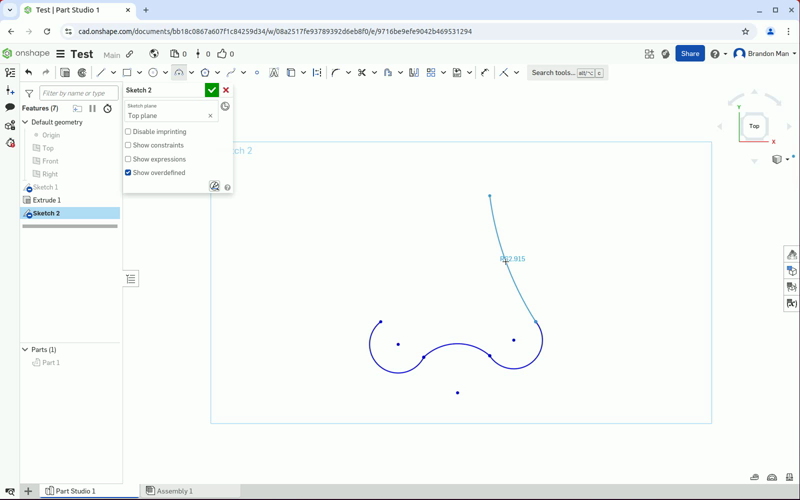
click(505, 261)
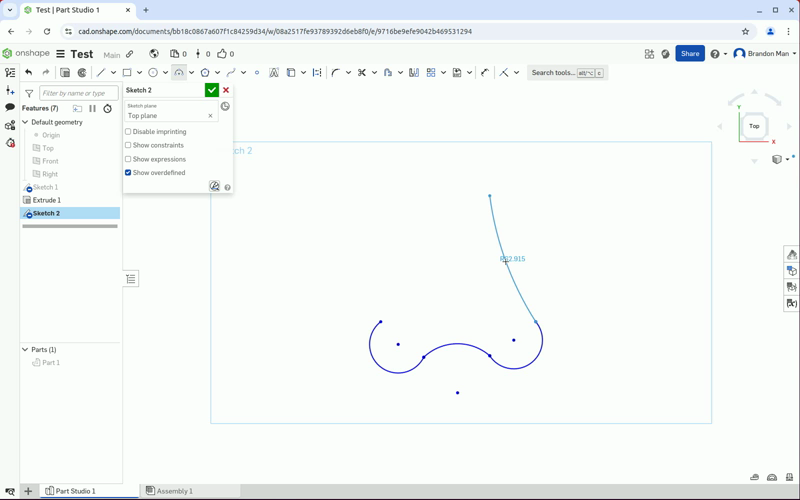
key_up(shift)
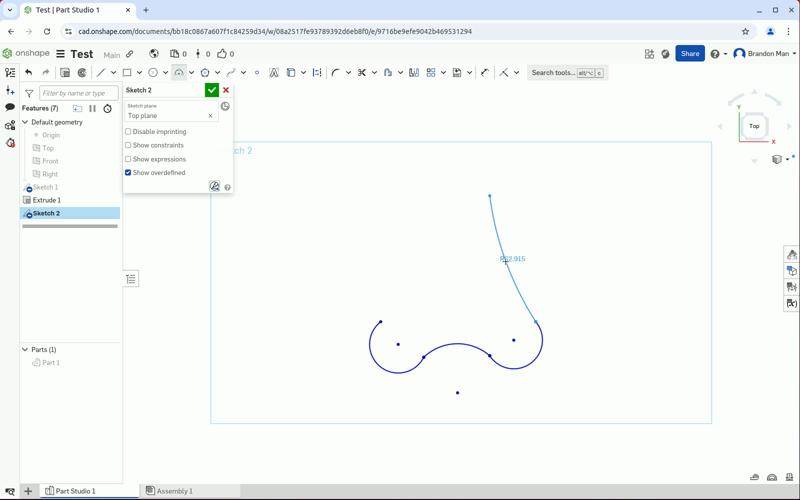
mouse_move(489, 195)
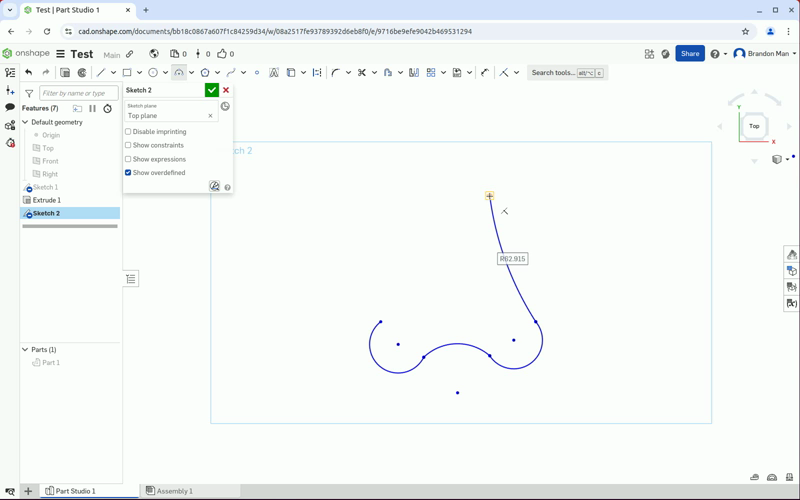
click(489, 195)
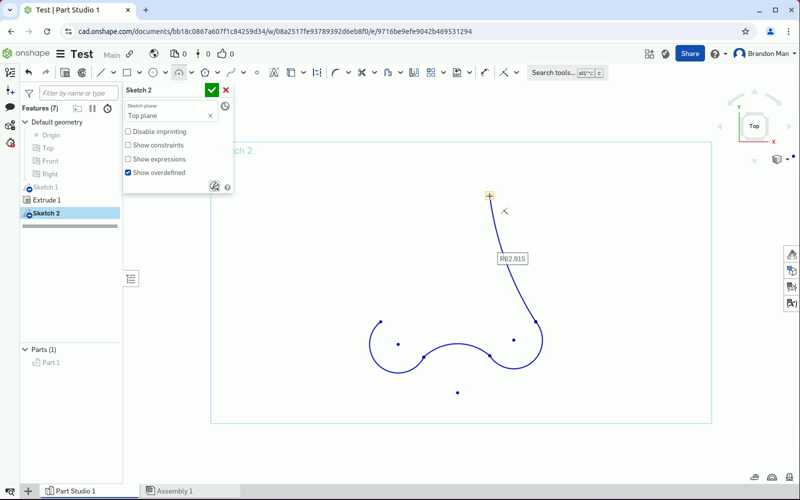
key_down(shift)
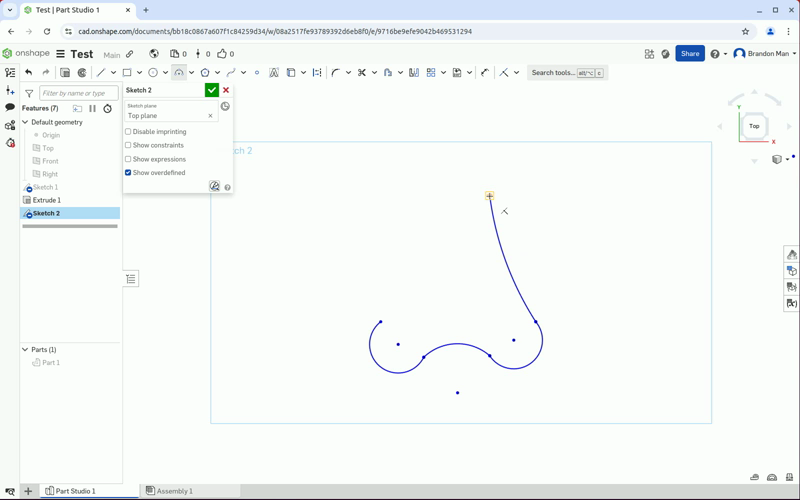
mouse_move(431, 197)
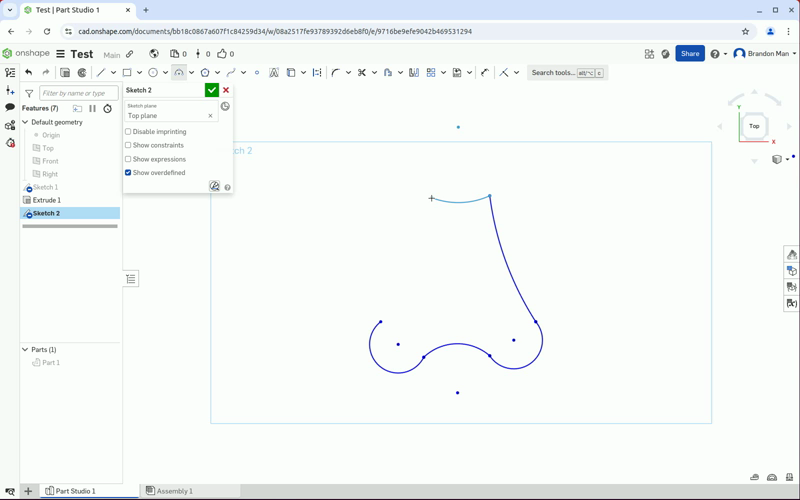
click(431, 197)
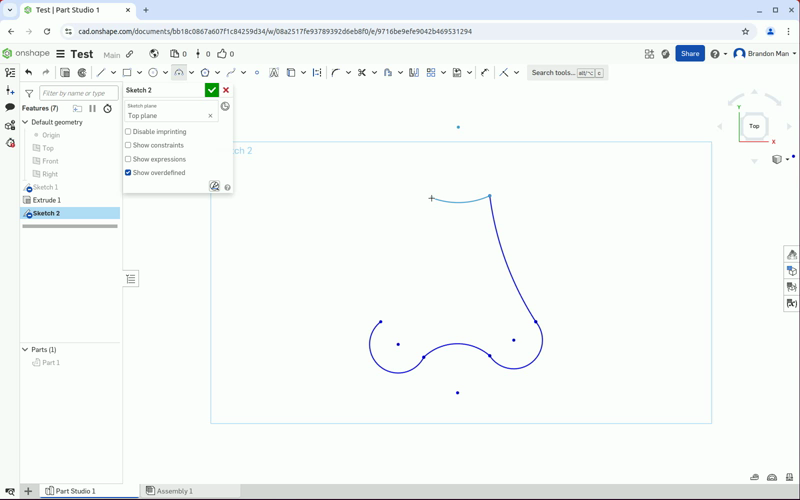
mouse_move(460, 169)
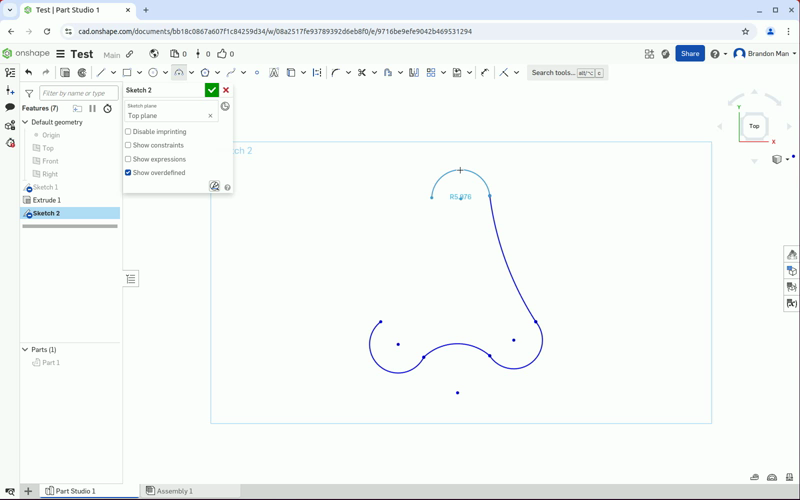
click(460, 169)
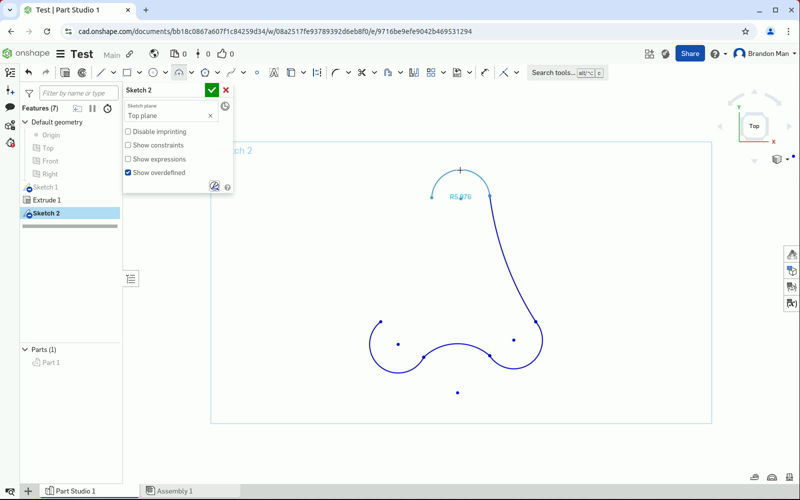
key_up(shift)
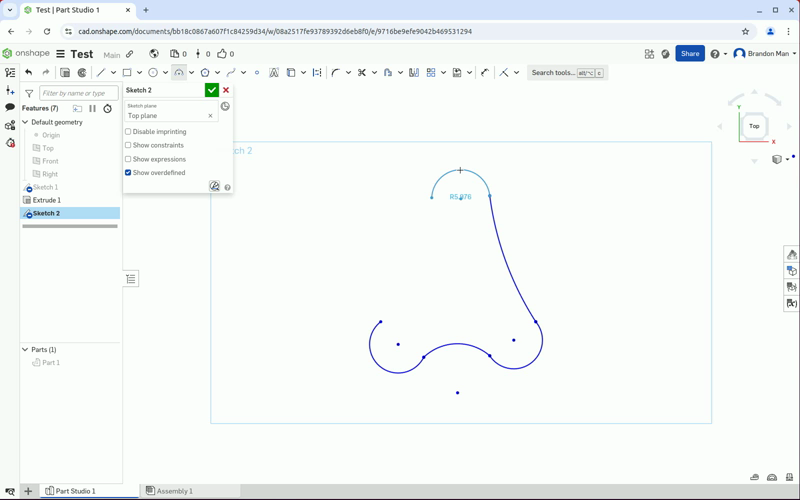
mouse_move(431, 197)
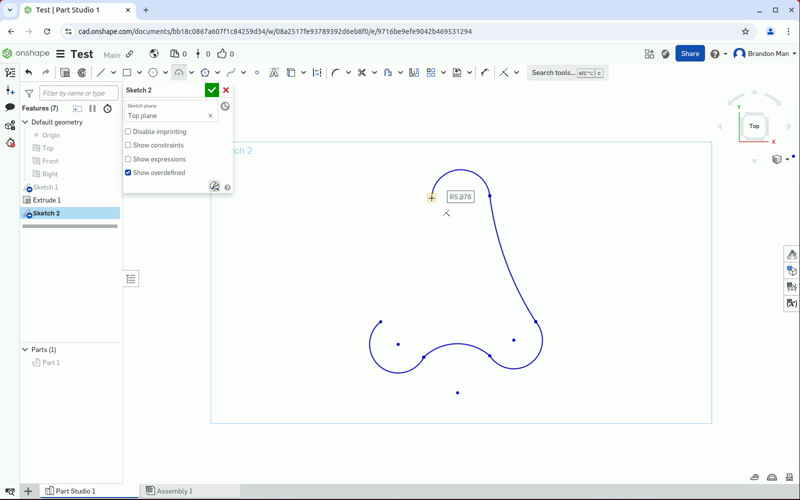
click(431, 197)
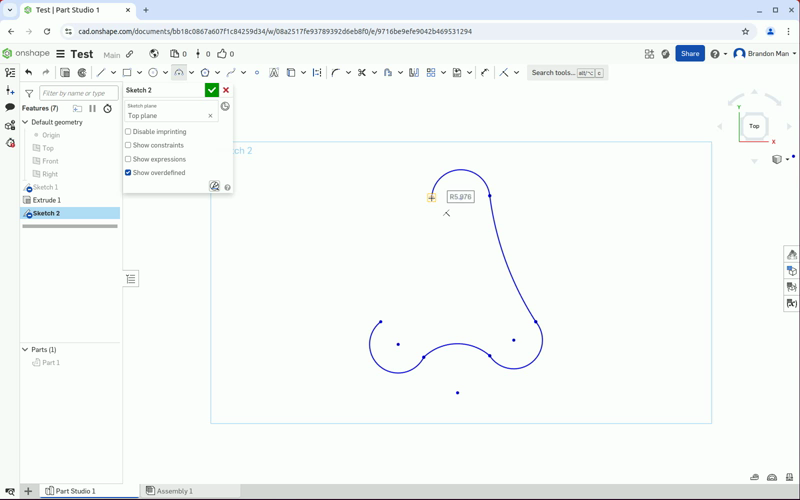
mouse_move(380, 321)
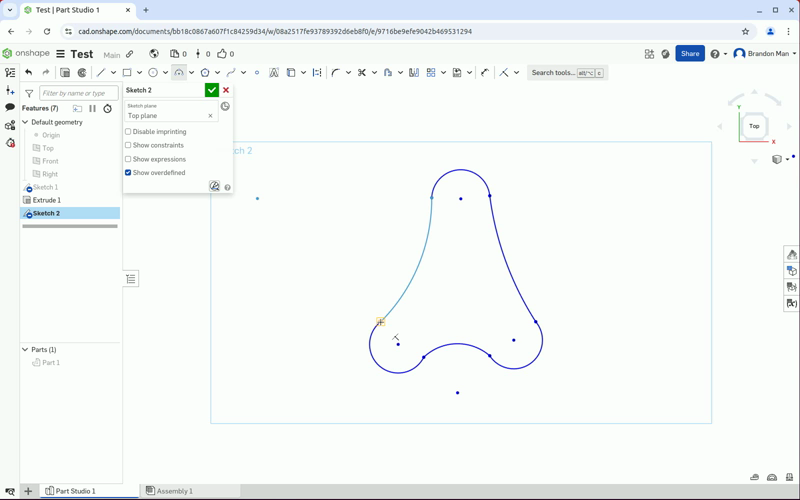
click(380, 321)
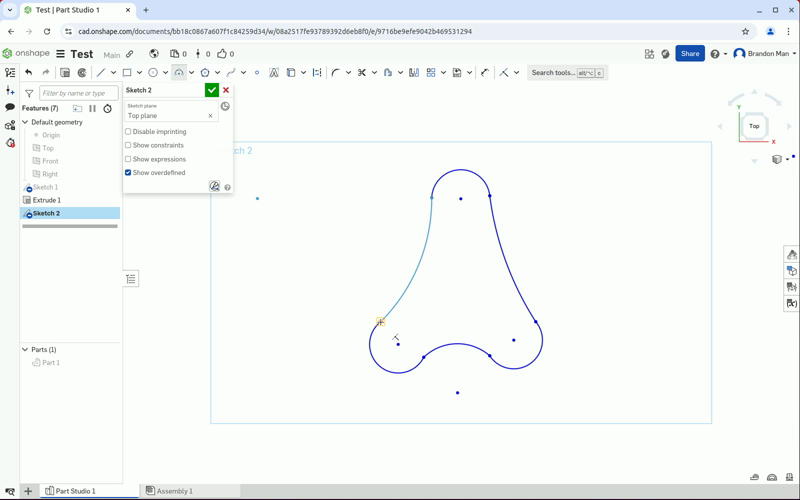
key_down(shift)
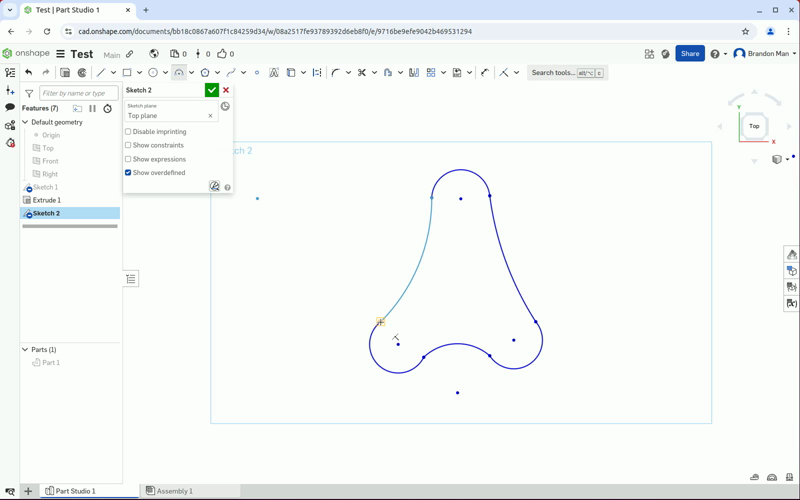
mouse_move(419, 265)
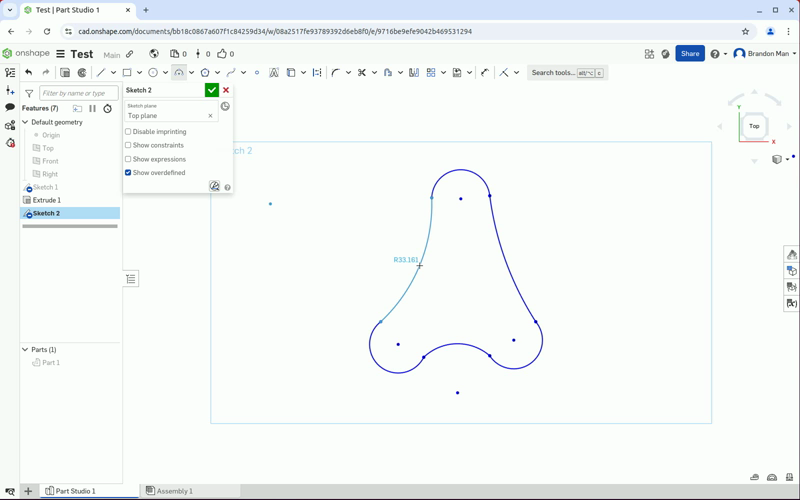
click(419, 265)
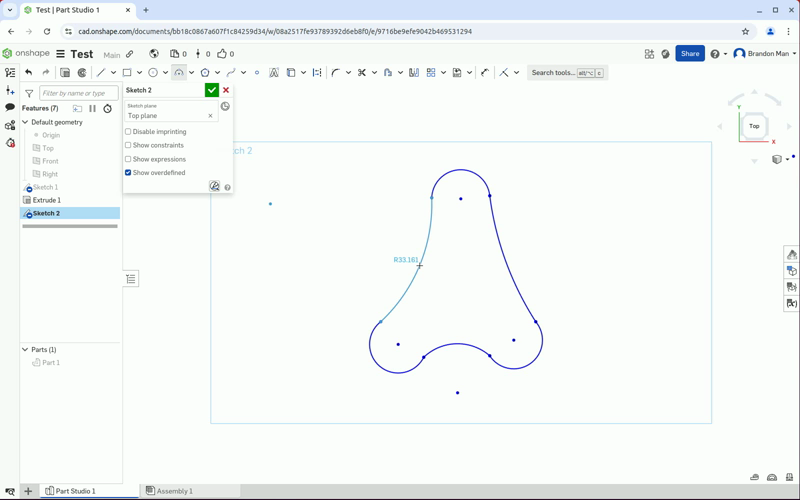
key_up(shift)
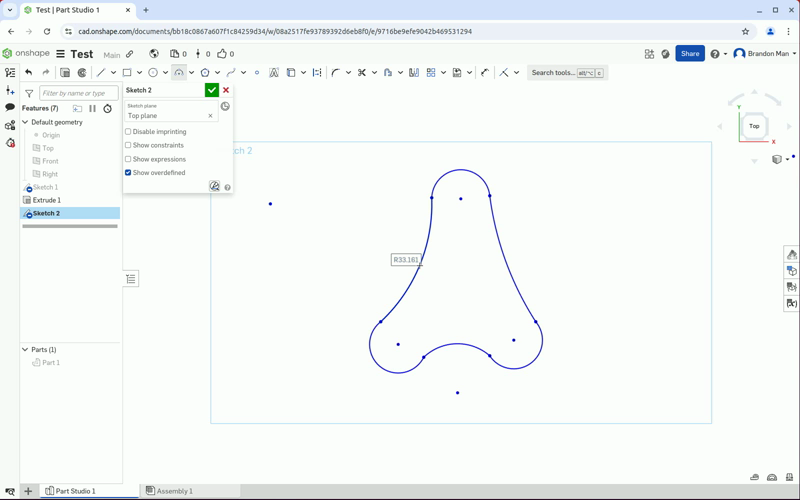
key(esc)
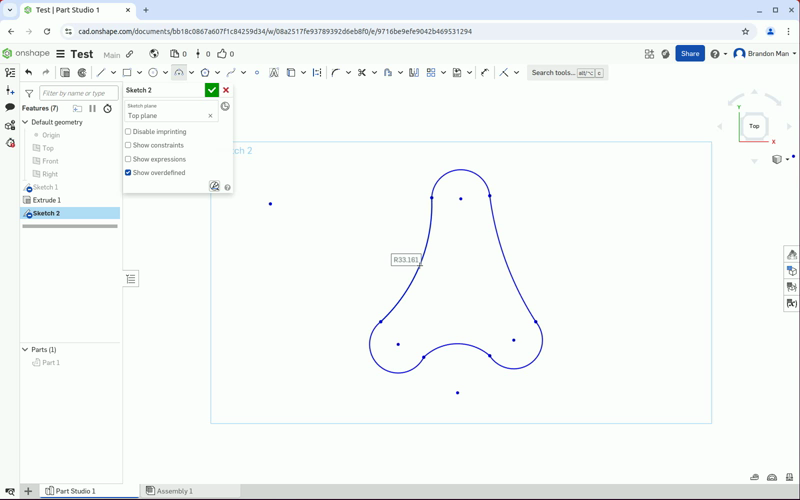
key(c)
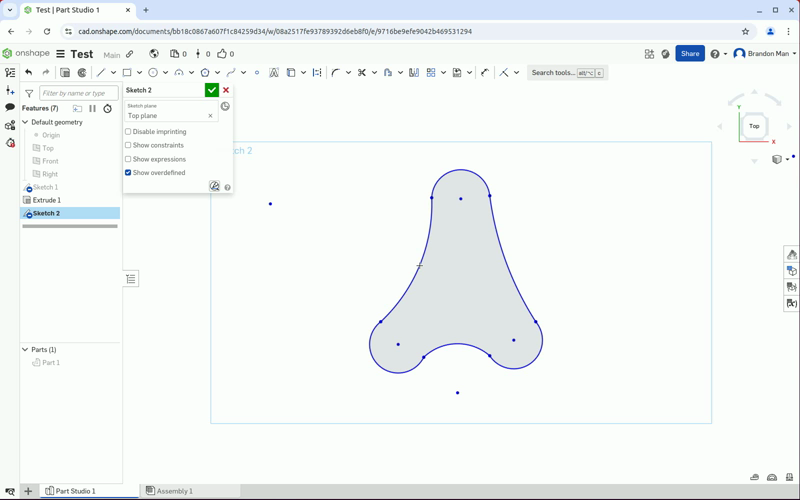
key_down(shift)
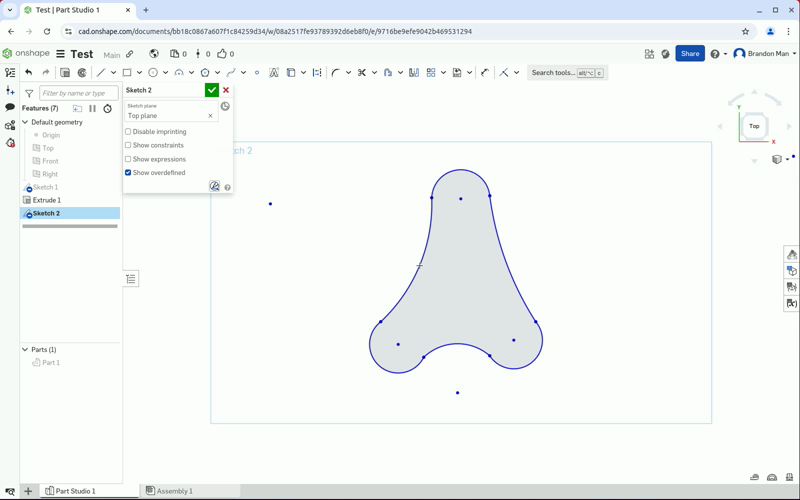
mouse_move(398, 345)
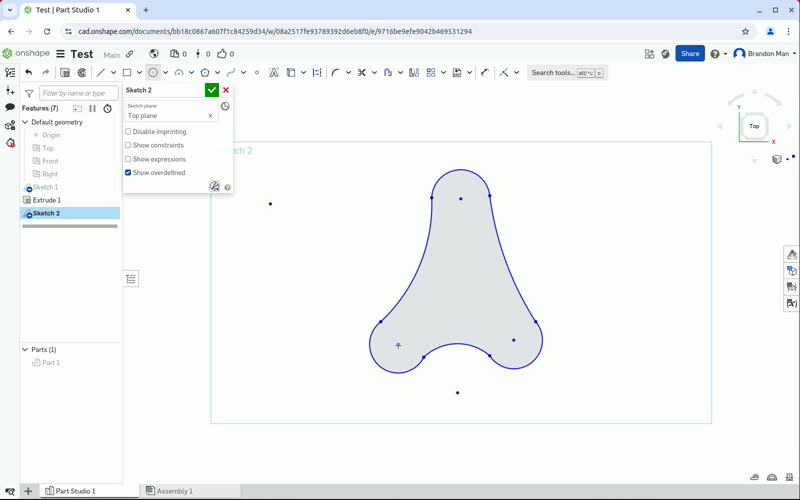
scroll(6)
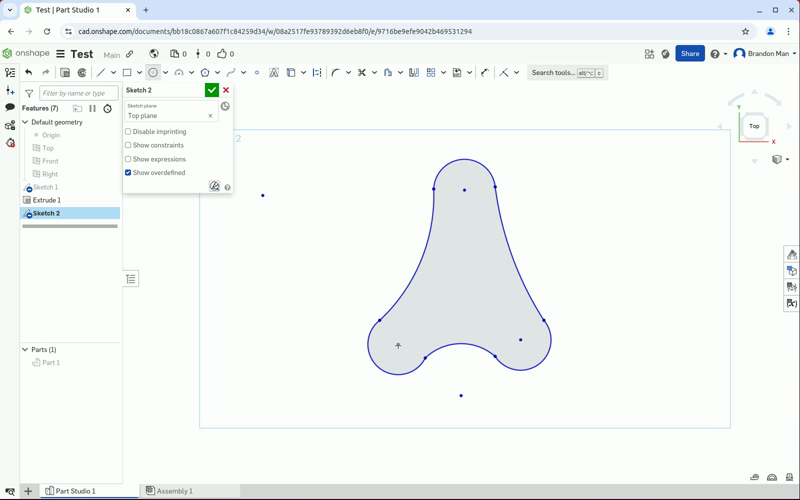
scroll(6)
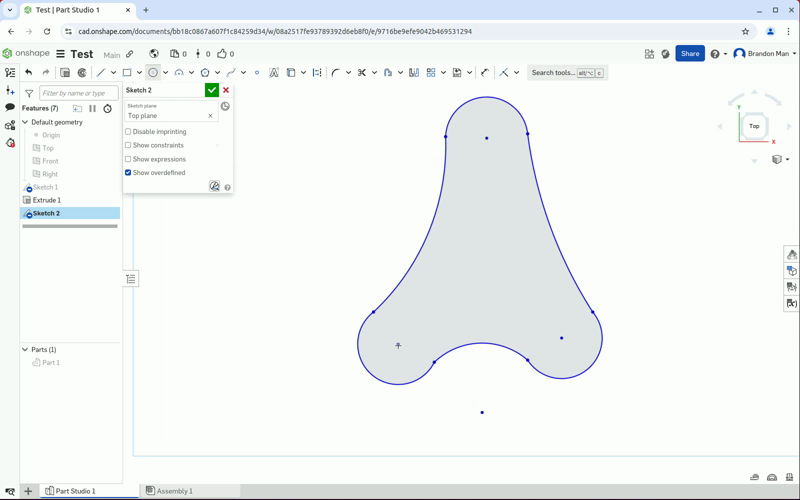
scroll(6)
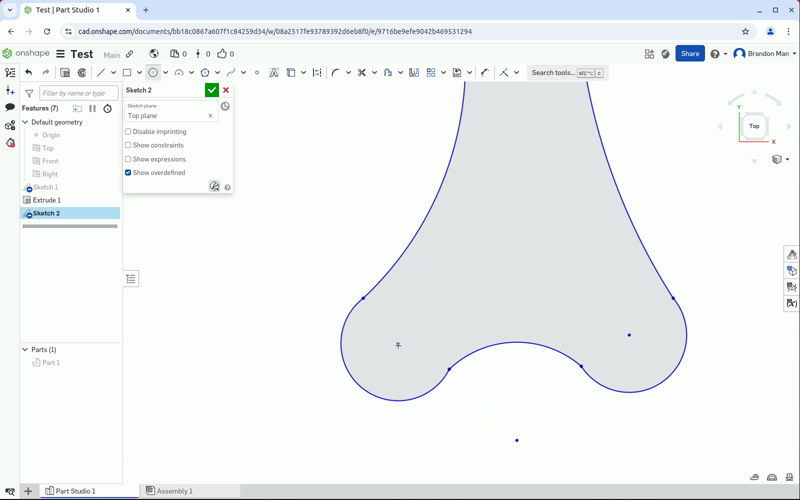
scroll(6)
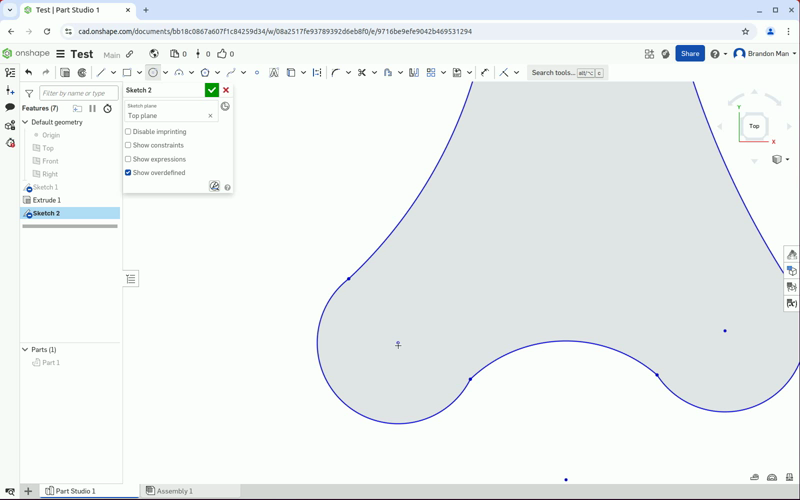
scroll(6)
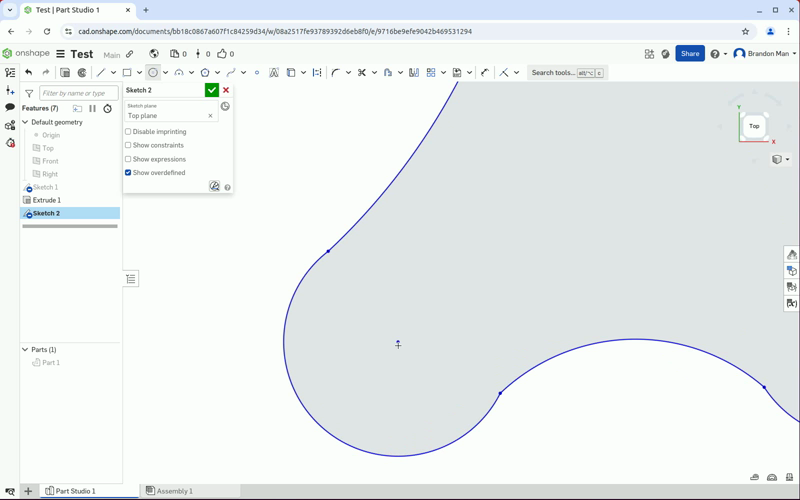
scroll(6)
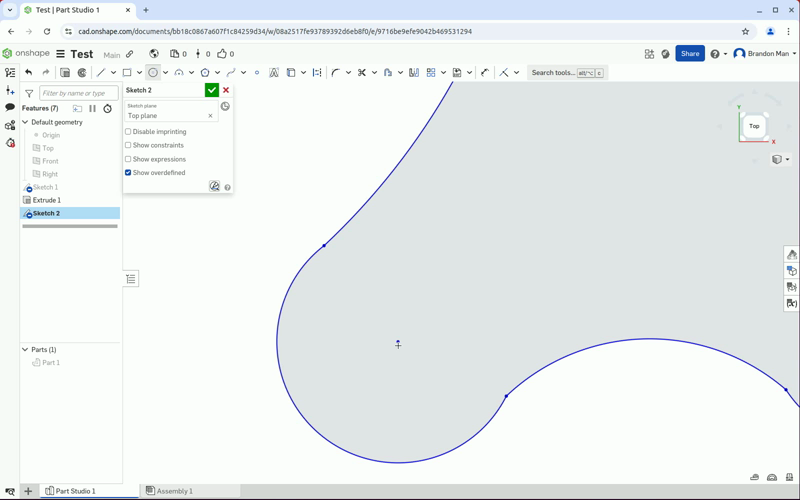
scroll(6)
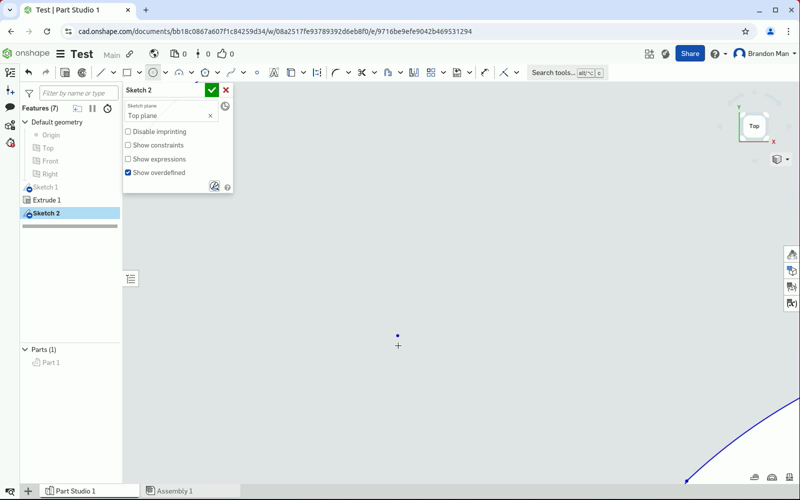
click(398, 345)
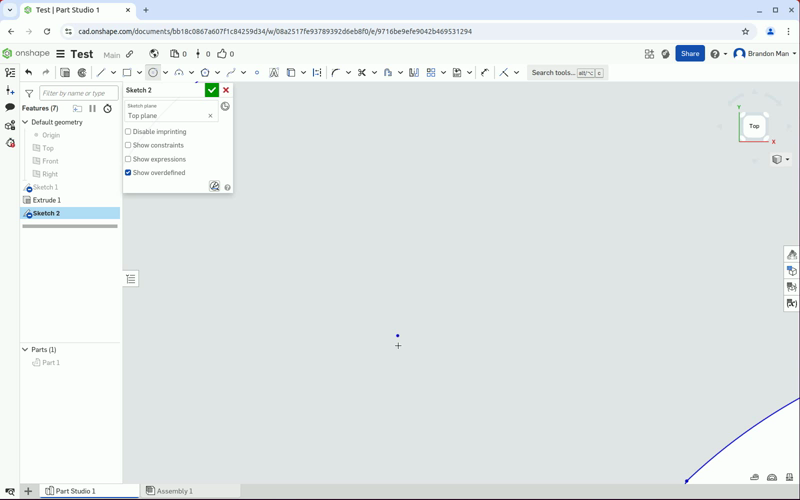
scroll(-6)
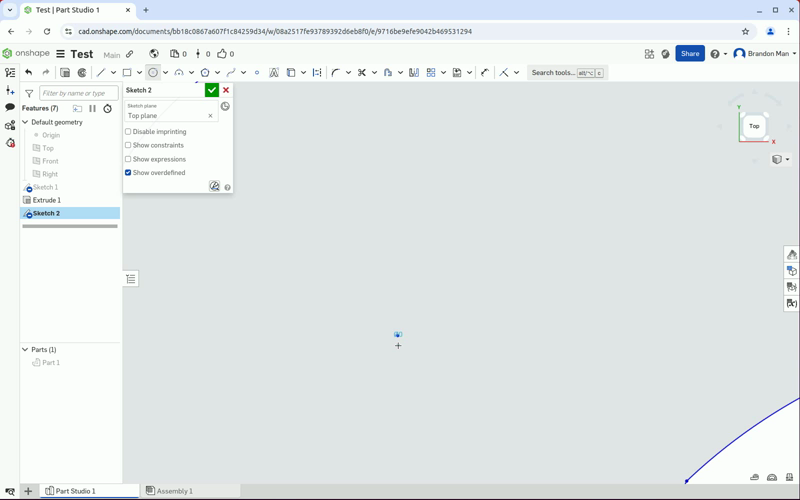
scroll(-6)
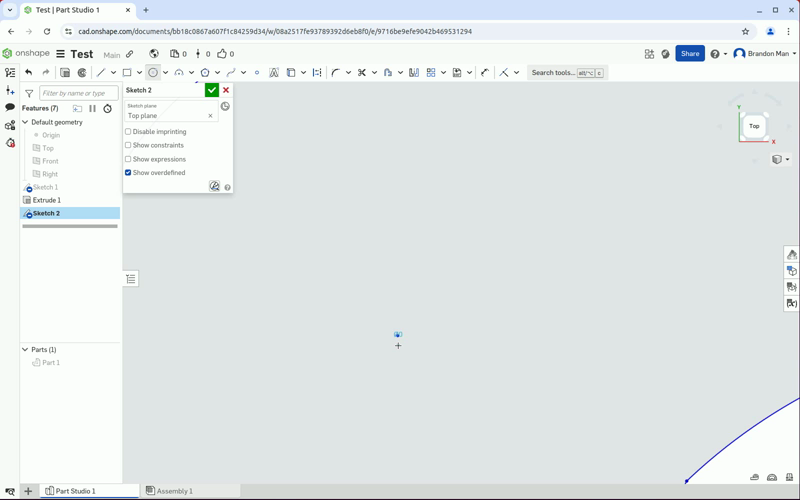
scroll(-6)
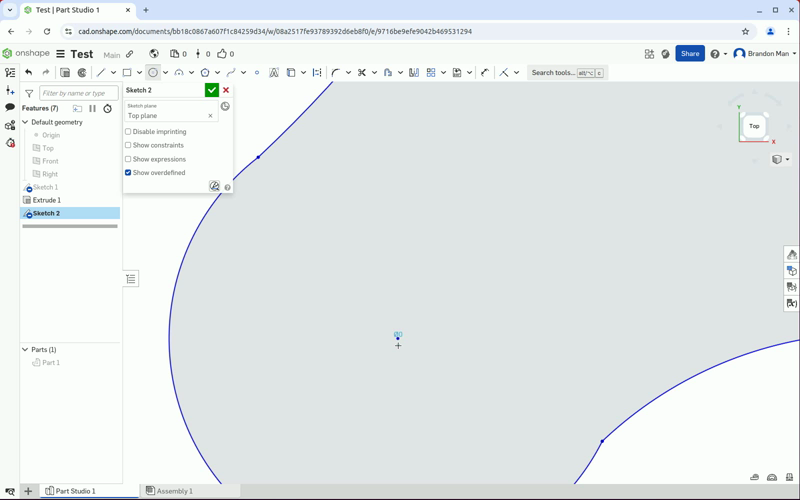
scroll(-6)
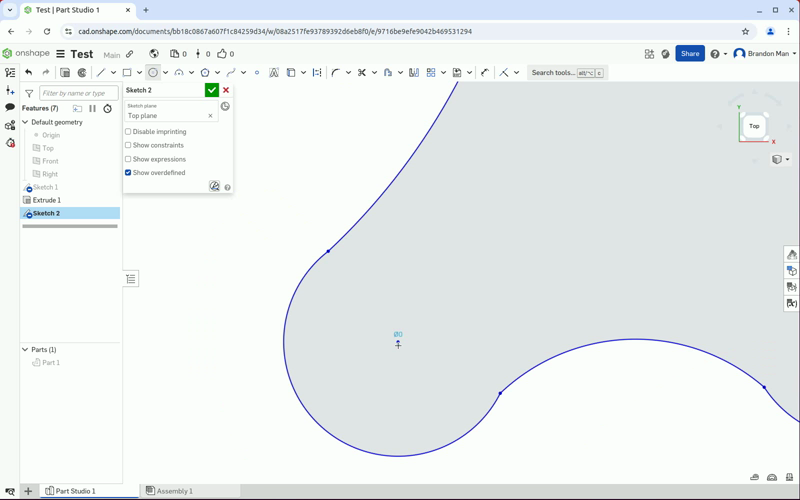
scroll(-6)
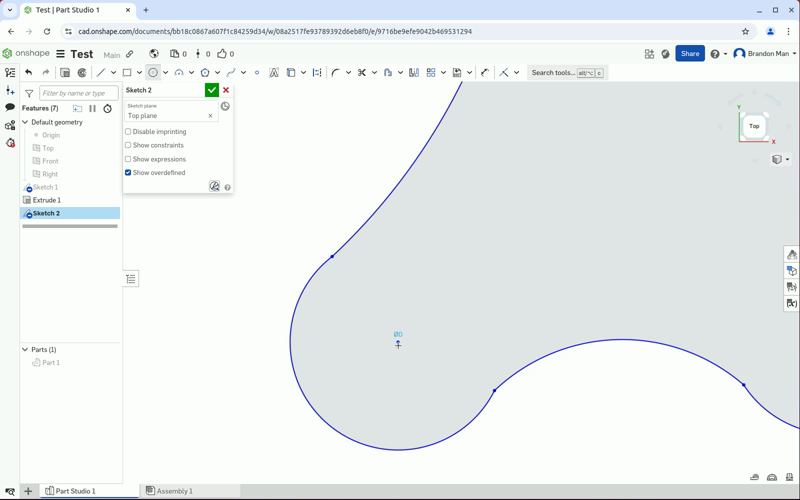
scroll(-6)
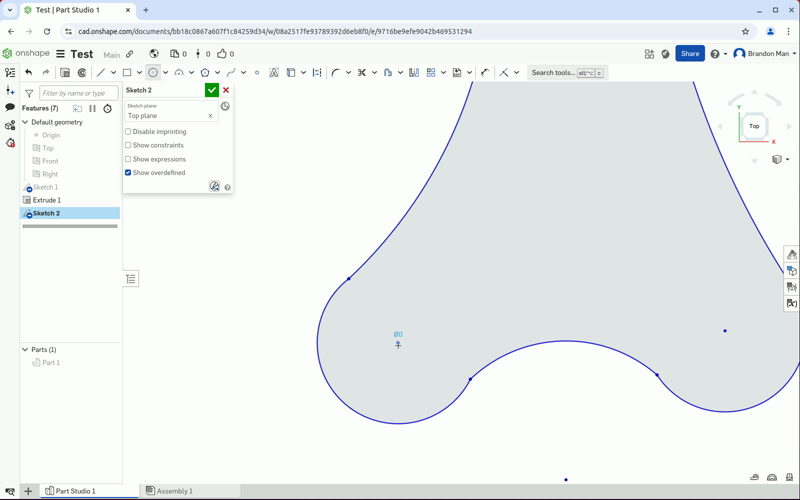
scroll(-6)
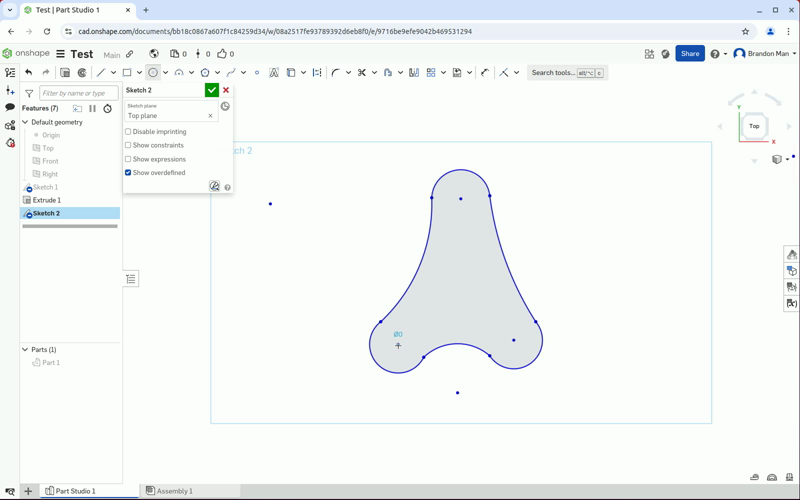
key_up(shift)
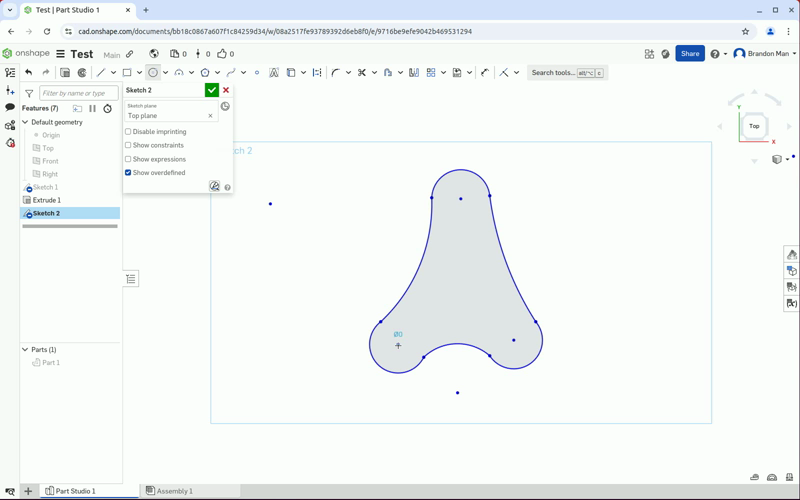
mouse_move(420, 345)
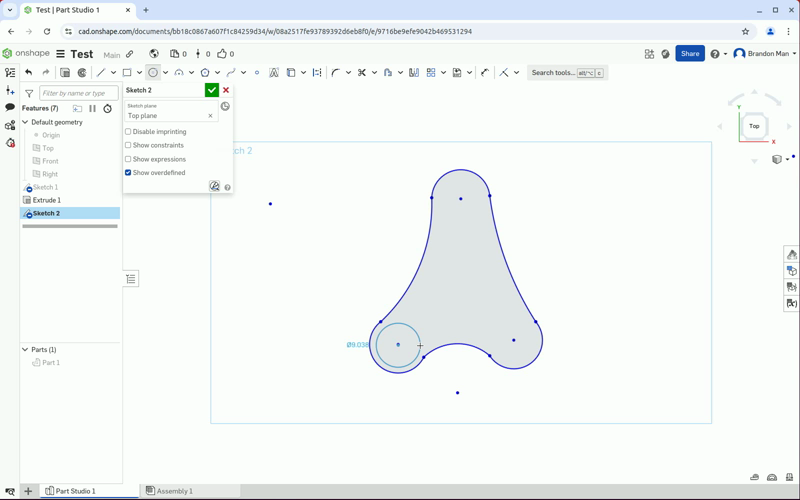
click(420, 345)
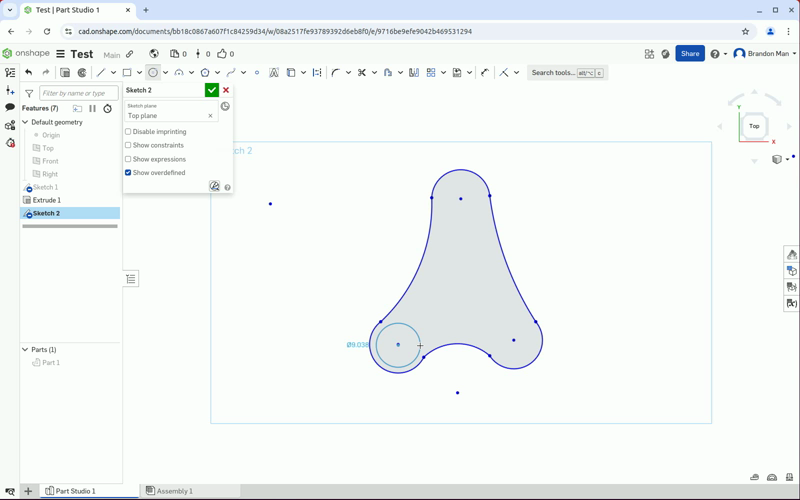
key(esc)
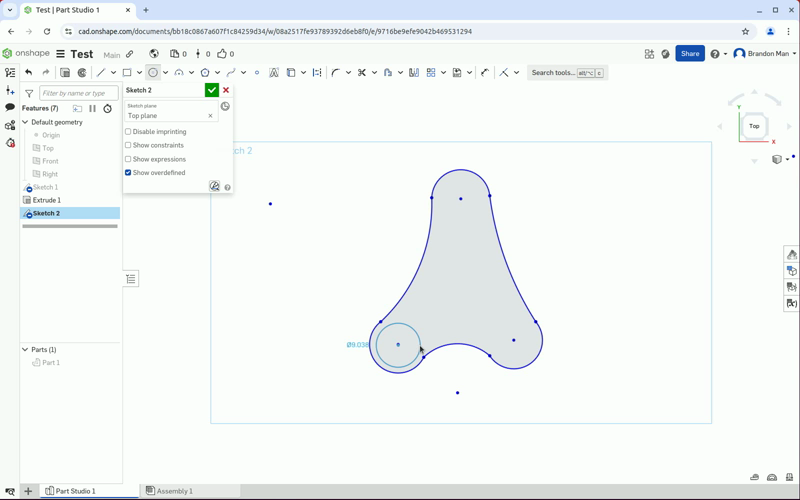
key(c)
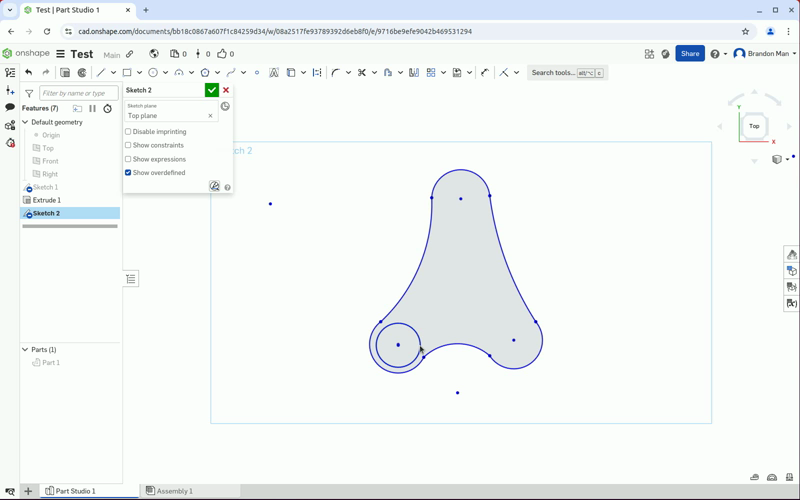
key_down(shift)
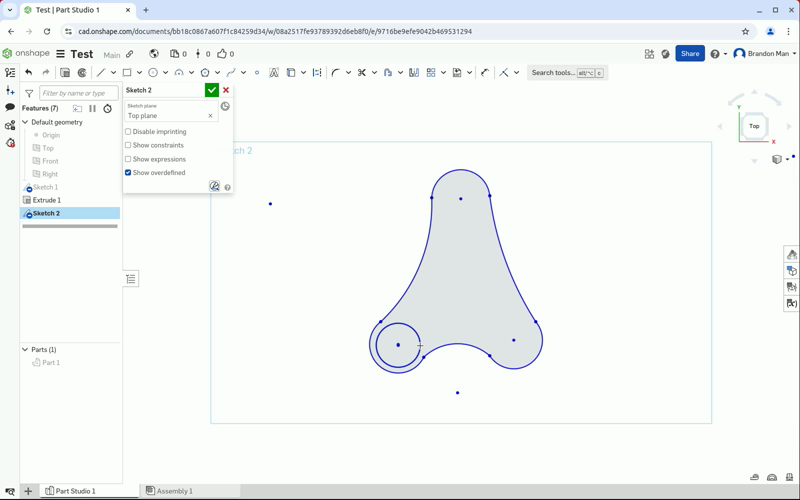
mouse_move(460, 282)
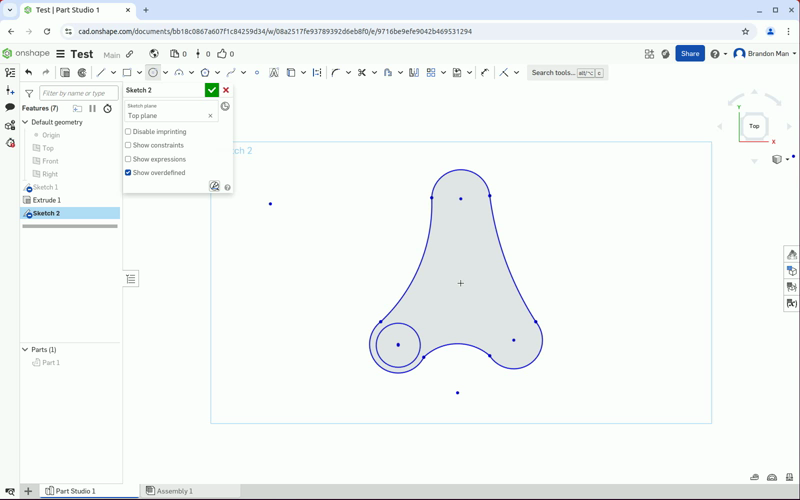
click(460, 282)
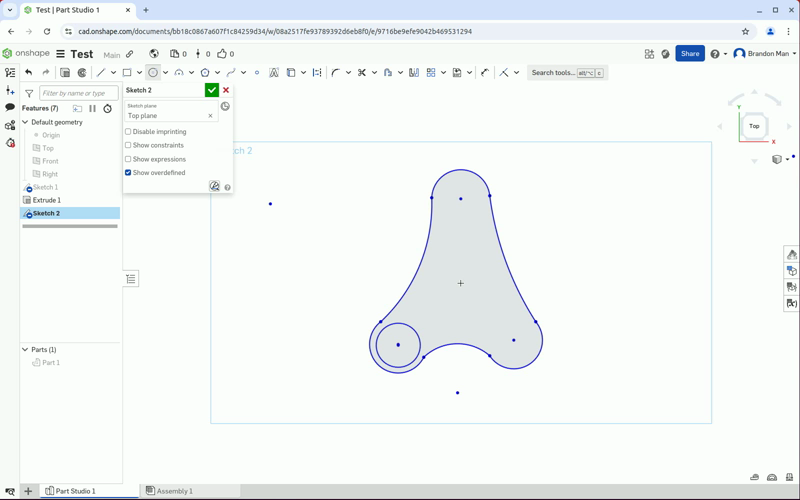
key_up(shift)
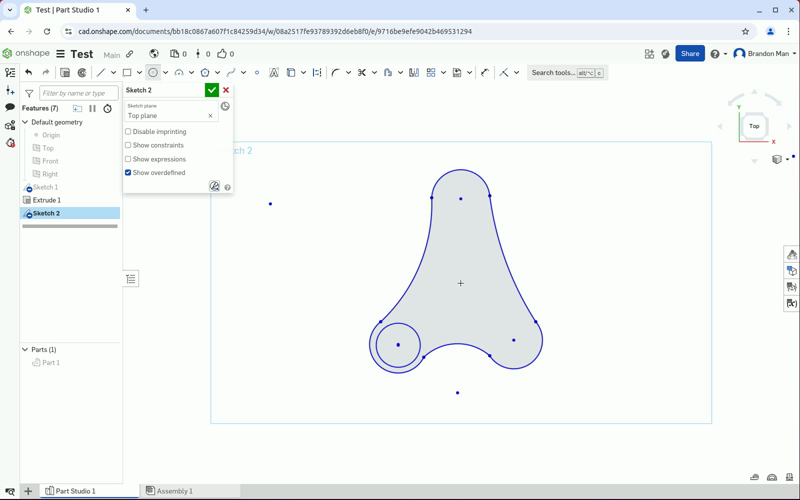
mouse_move(491, 282)
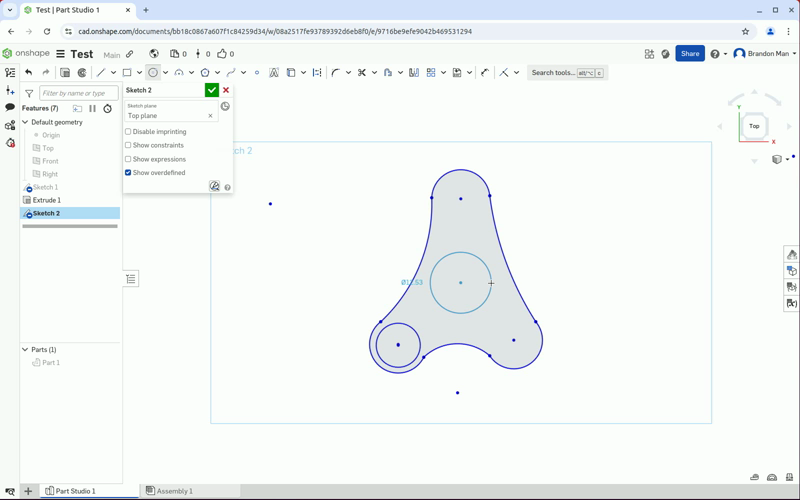
click(491, 282)
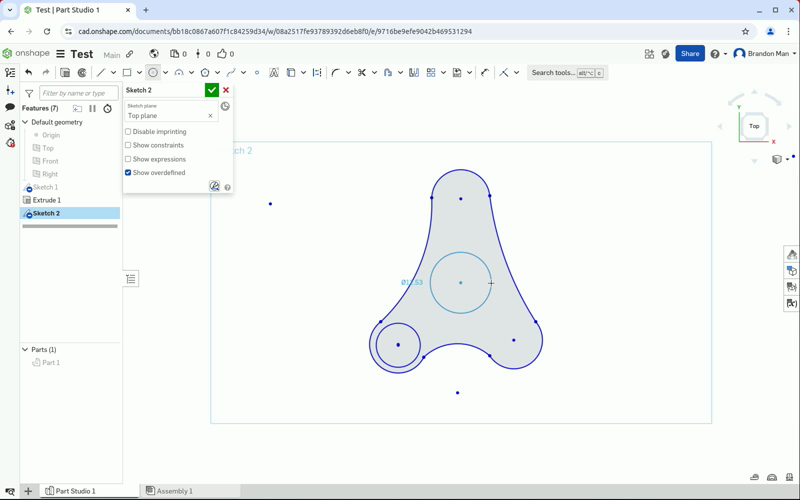
key(esc)
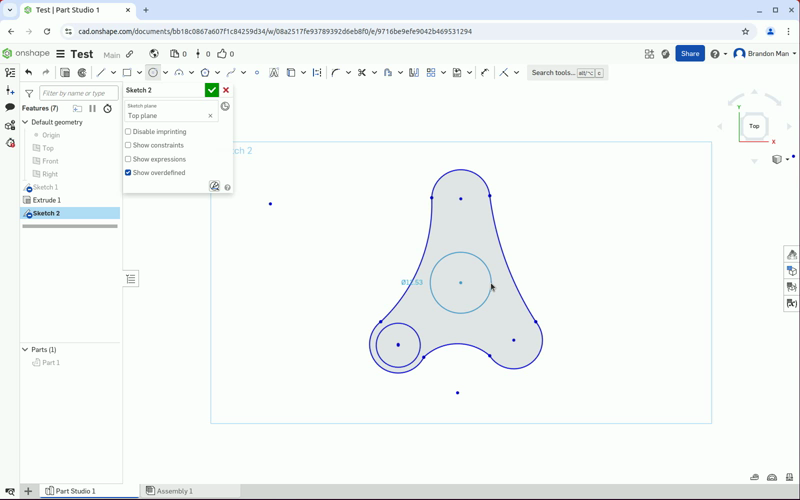
key(c)
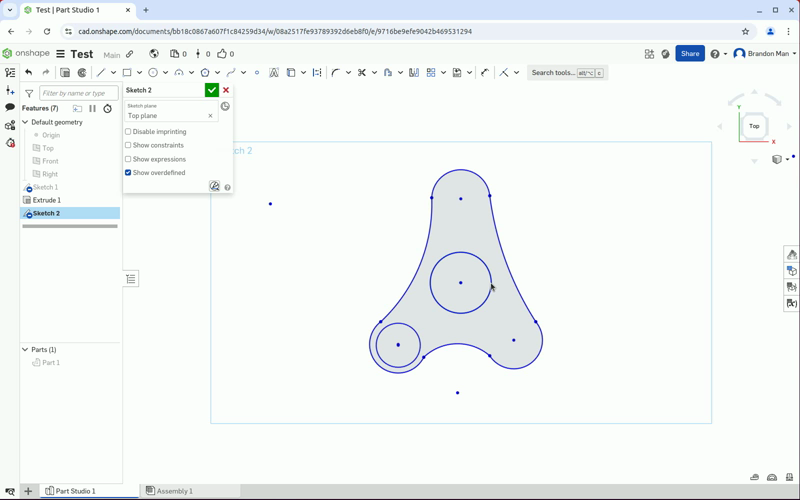
key_down(shift)
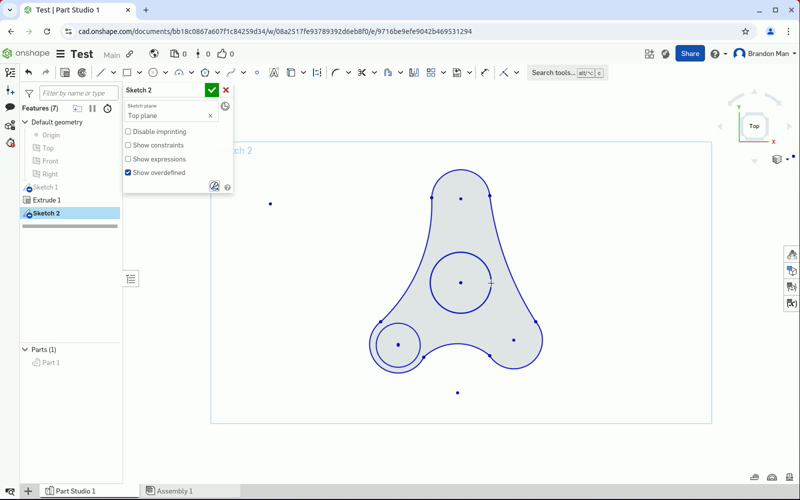
mouse_move(460, 199)
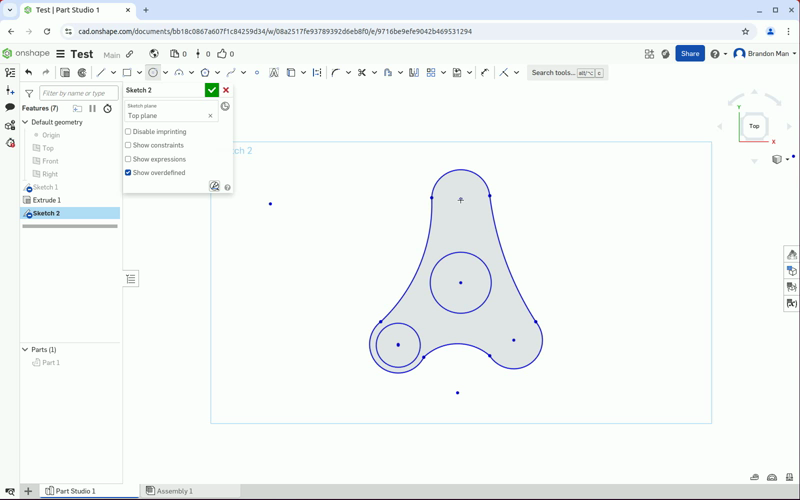
scroll(6)
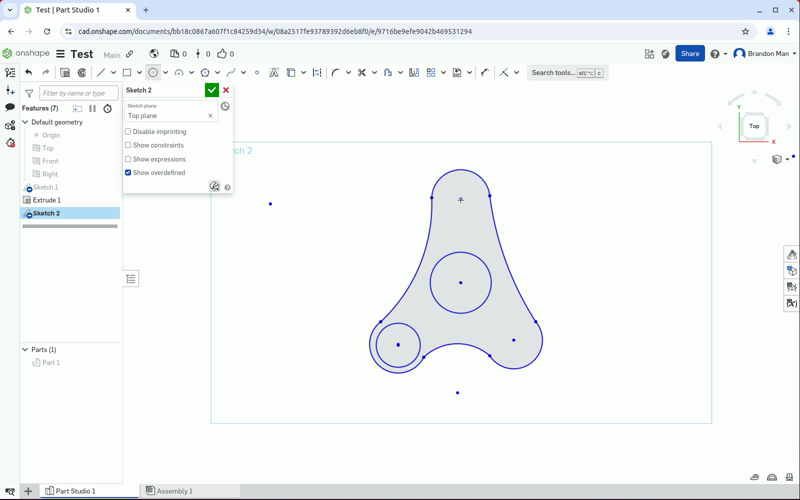
scroll(6)
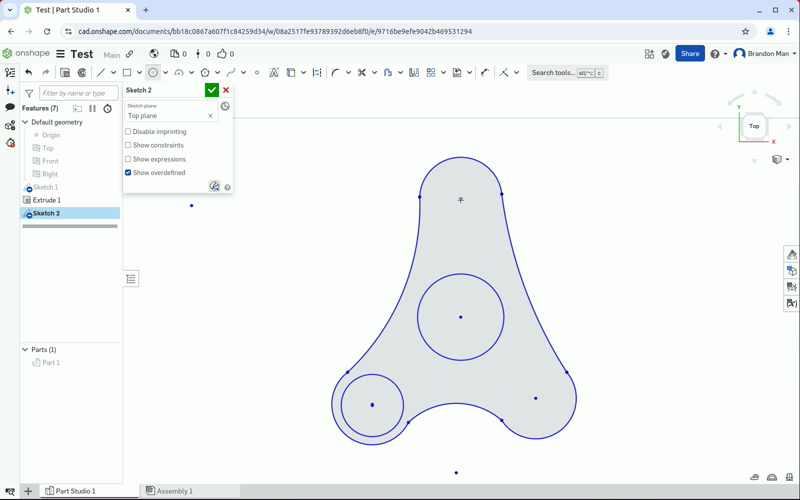
scroll(6)
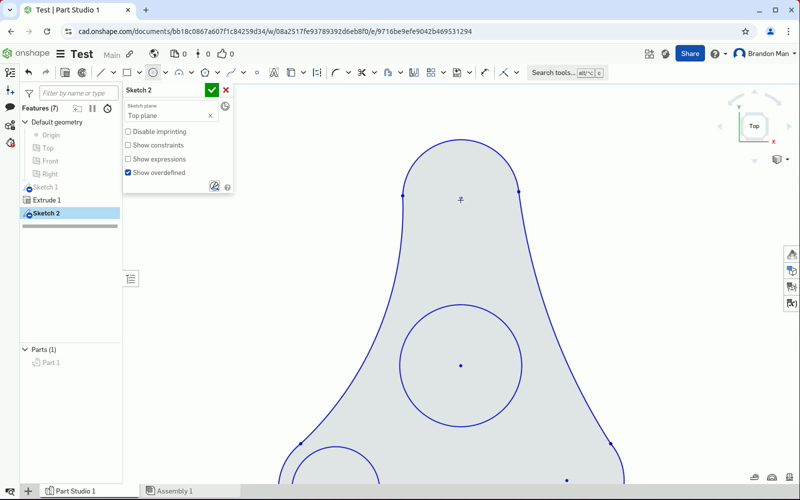
scroll(6)
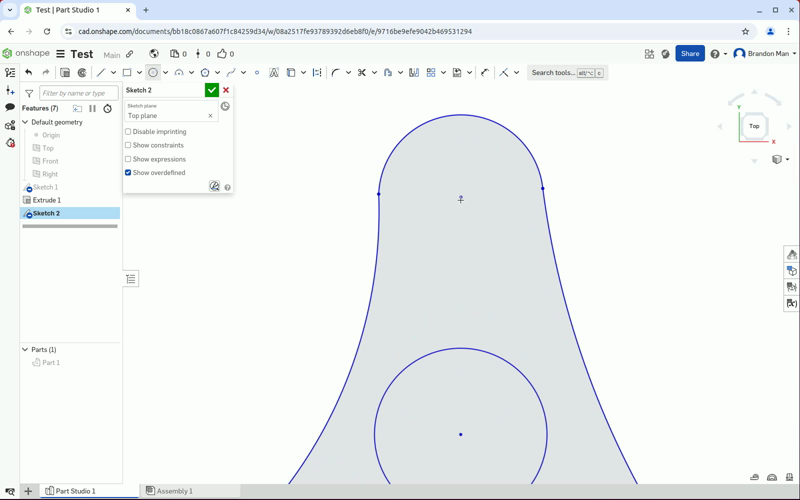
scroll(6)
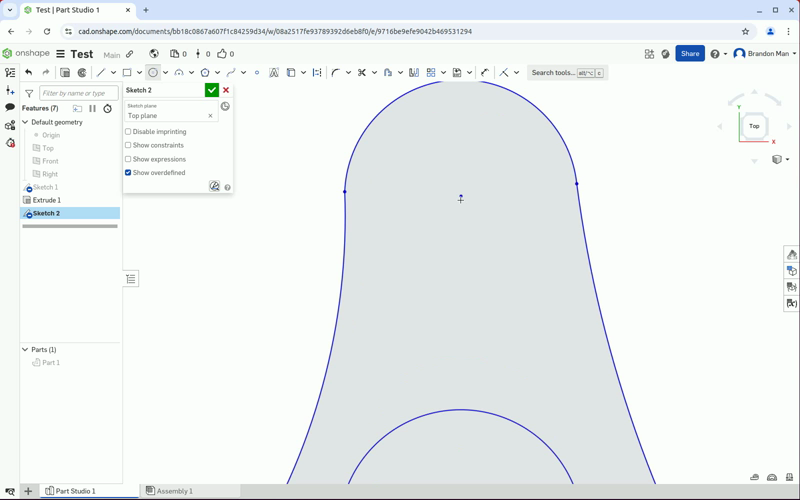
scroll(6)
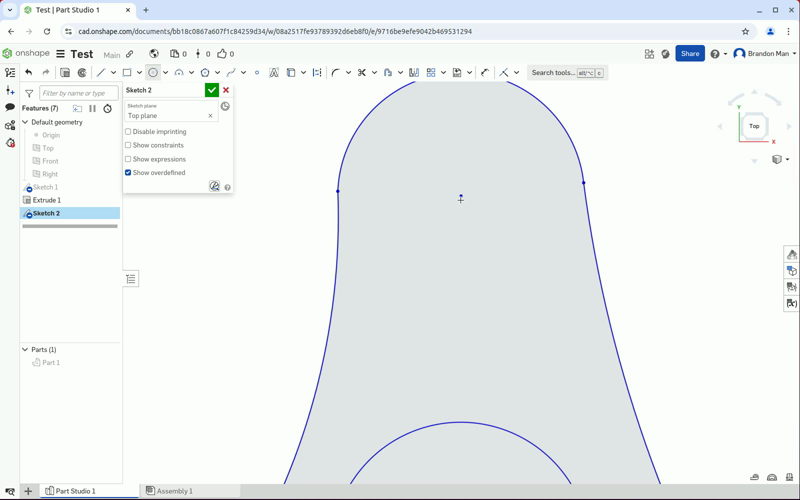
scroll(6)
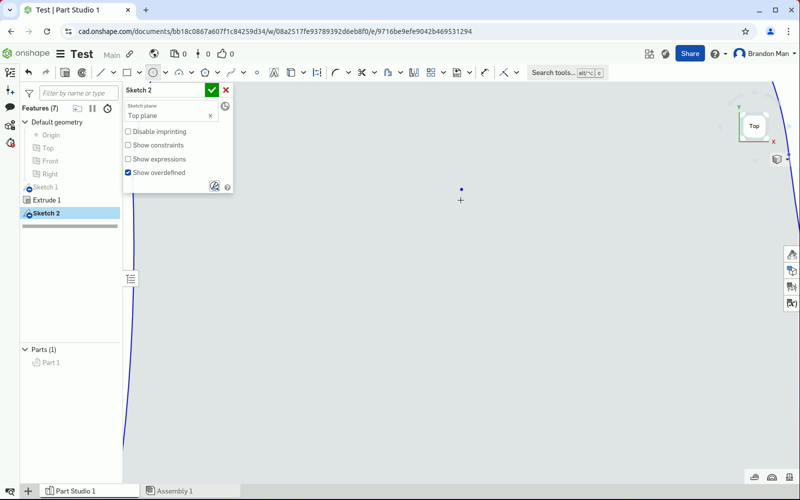
click(460, 199)
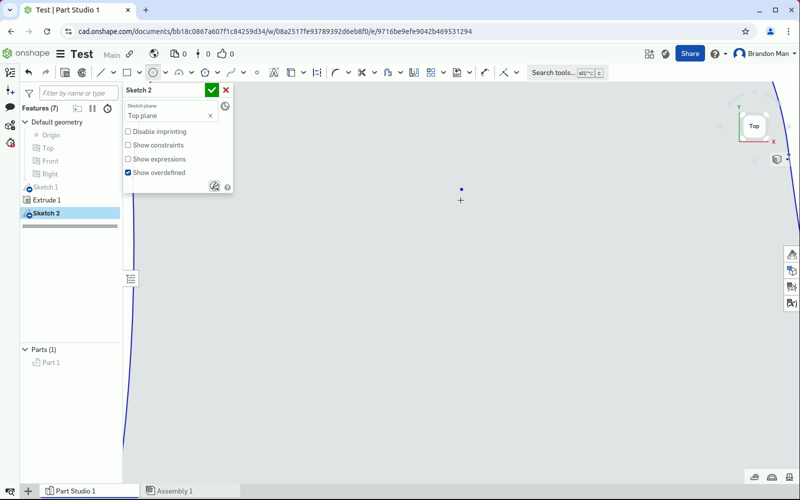
scroll(-6)
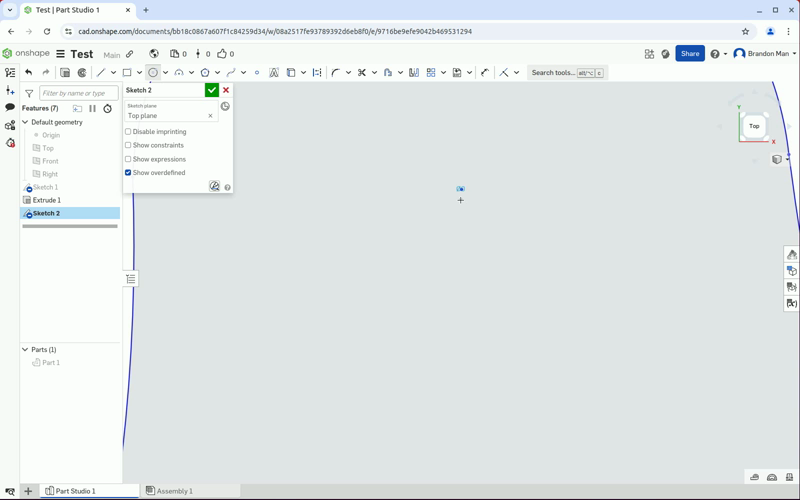
scroll(-6)
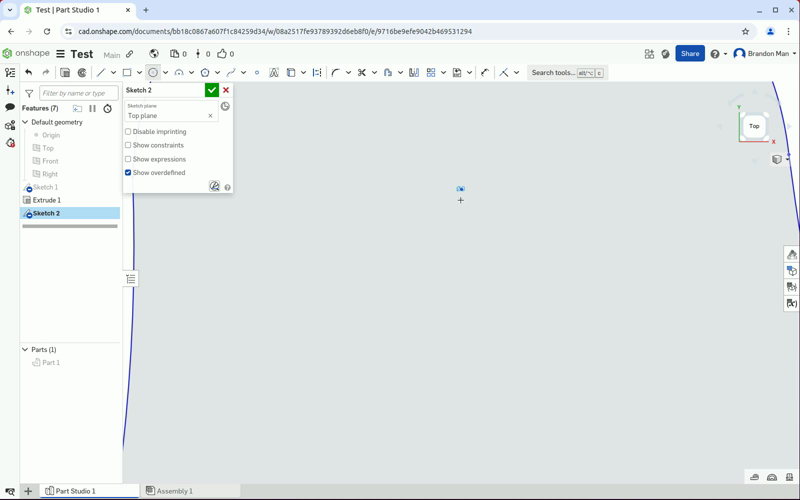
scroll(-6)
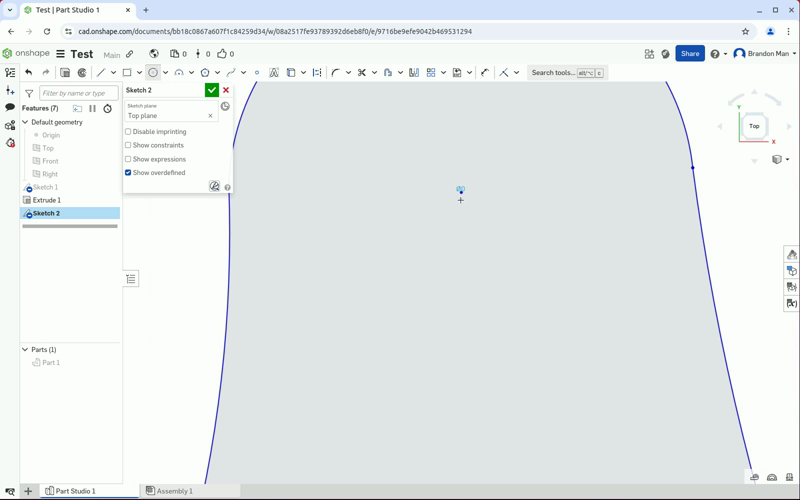
scroll(-6)
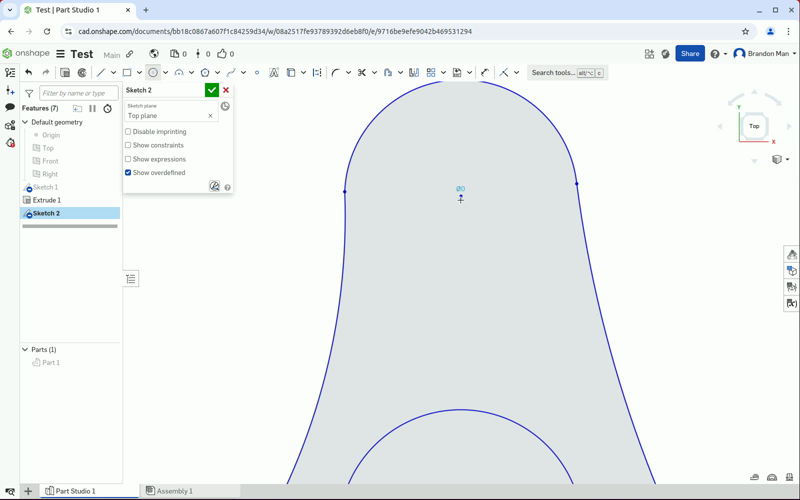
scroll(-6)
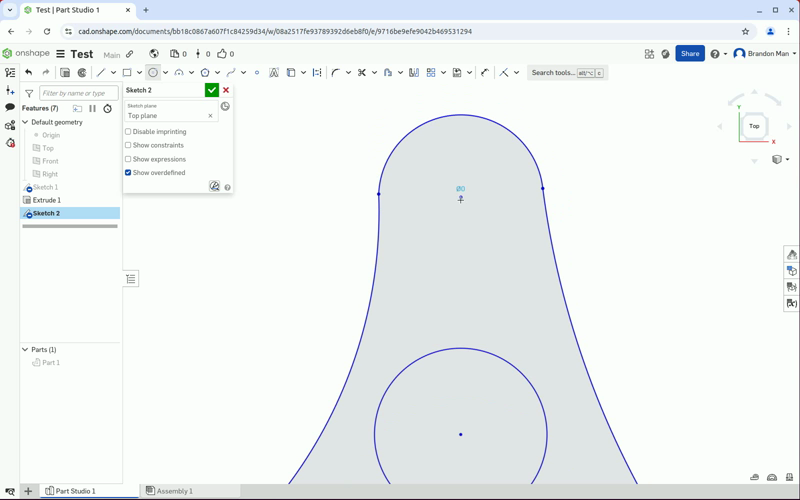
scroll(-6)
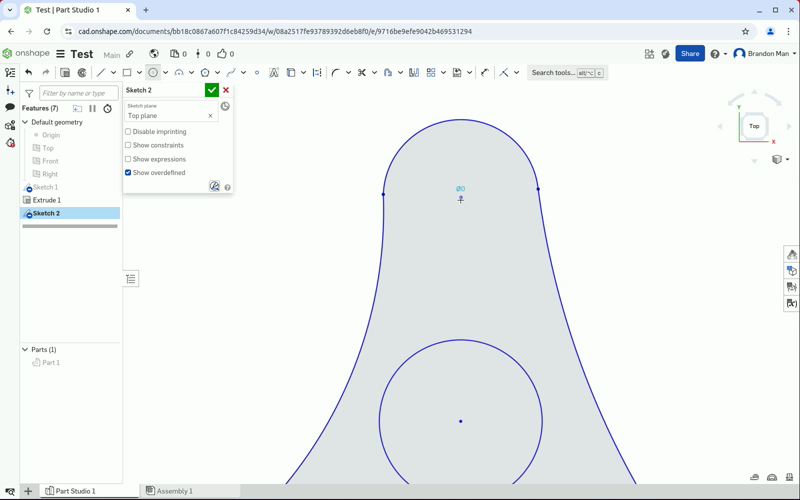
scroll(-6)
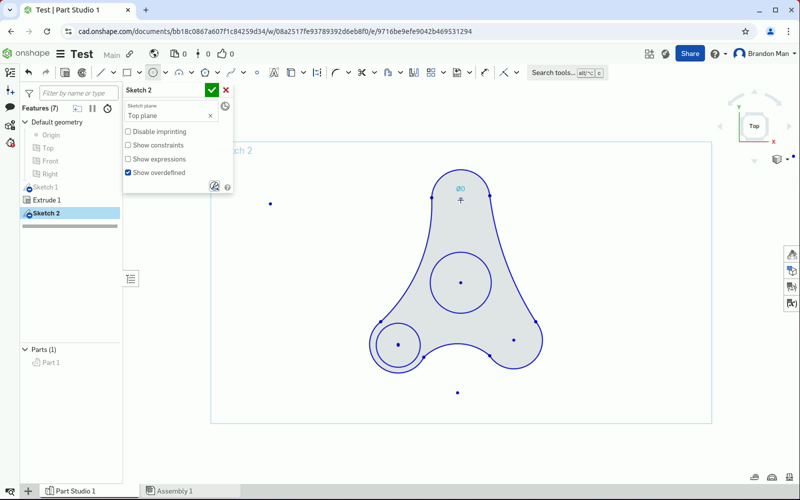
key_up(shift)
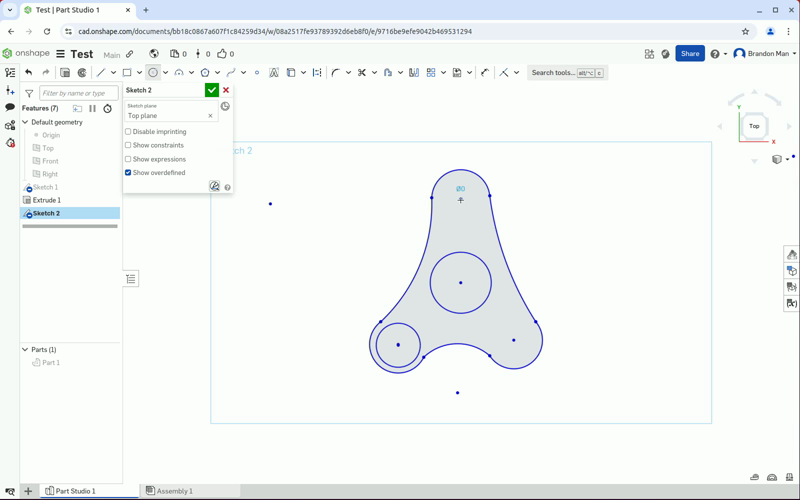
mouse_move(479, 199)
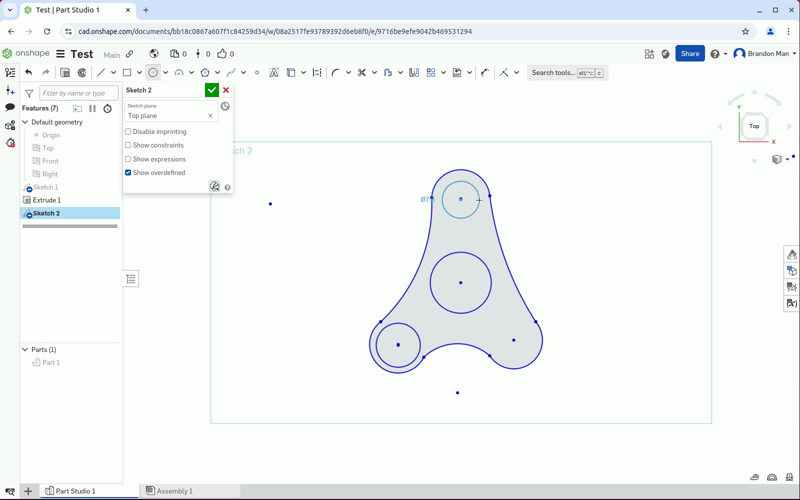
click(479, 199)
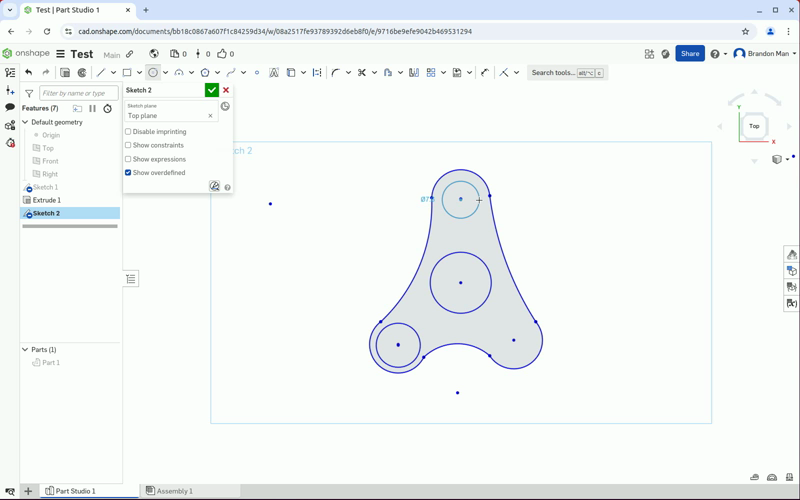
key(esc)
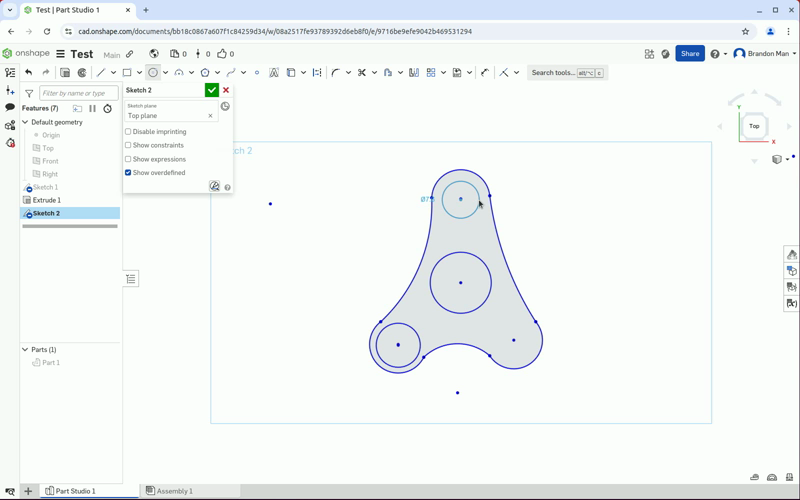
key(c)
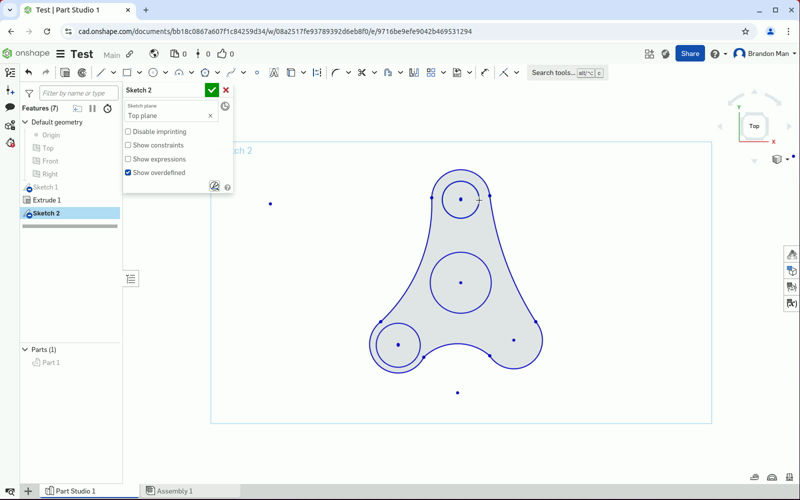
key_down(shift)
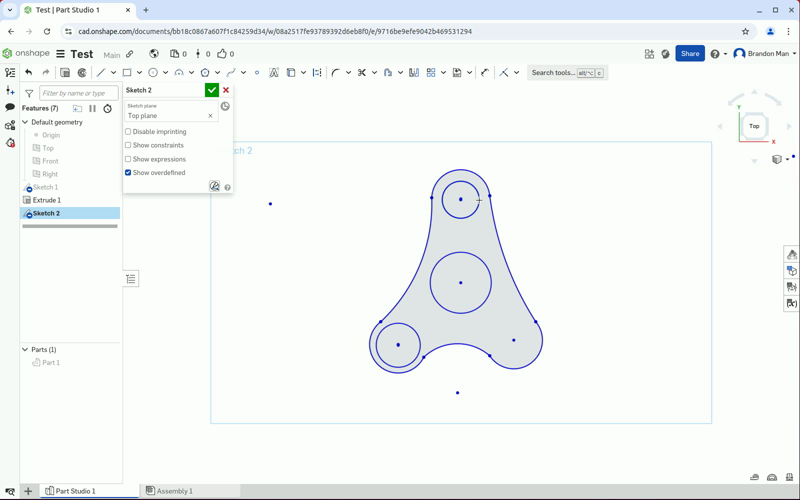
mouse_move(513, 340)
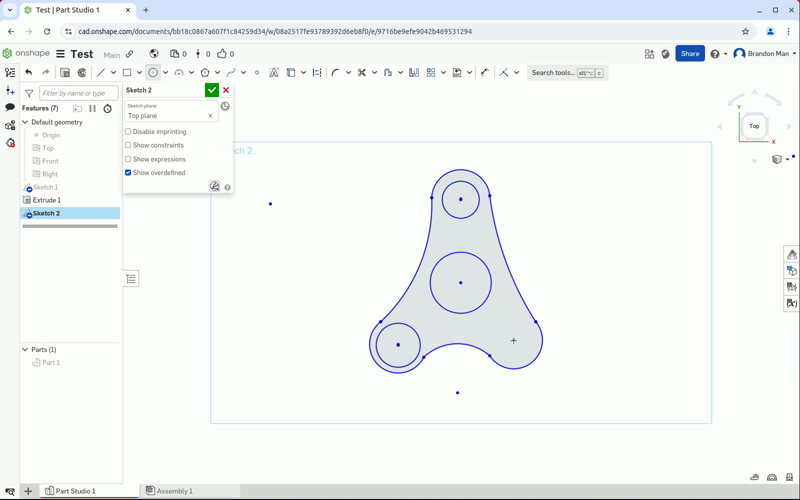
click(513, 340)
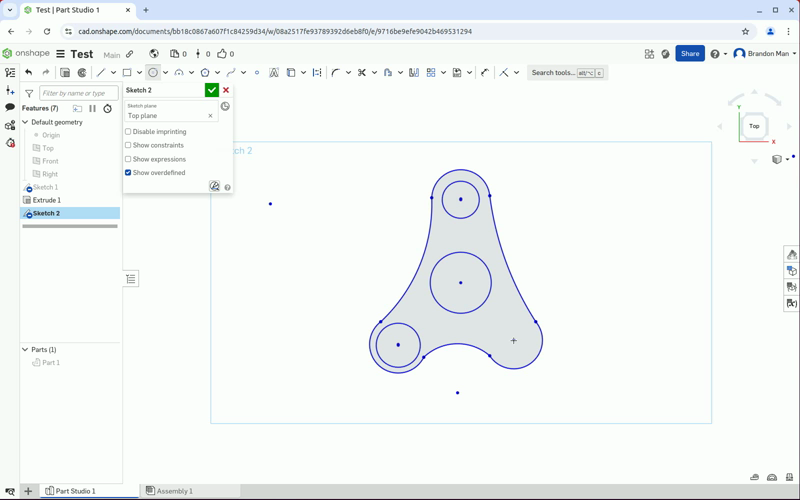
key_up(shift)
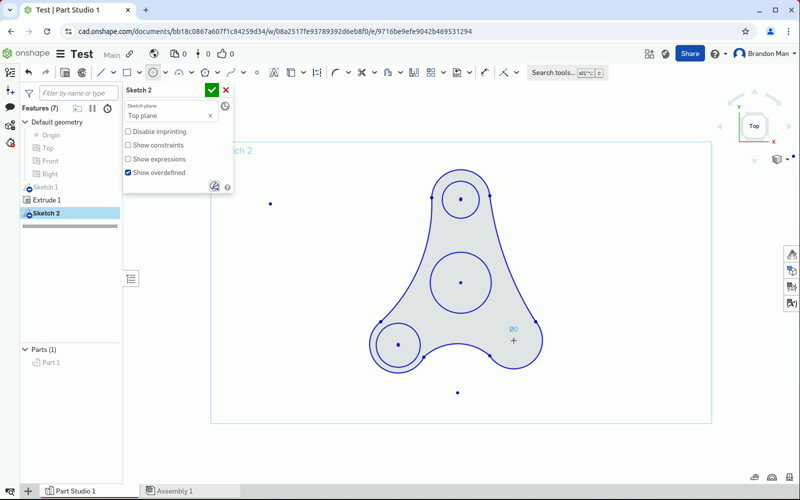
mouse_move(535, 340)
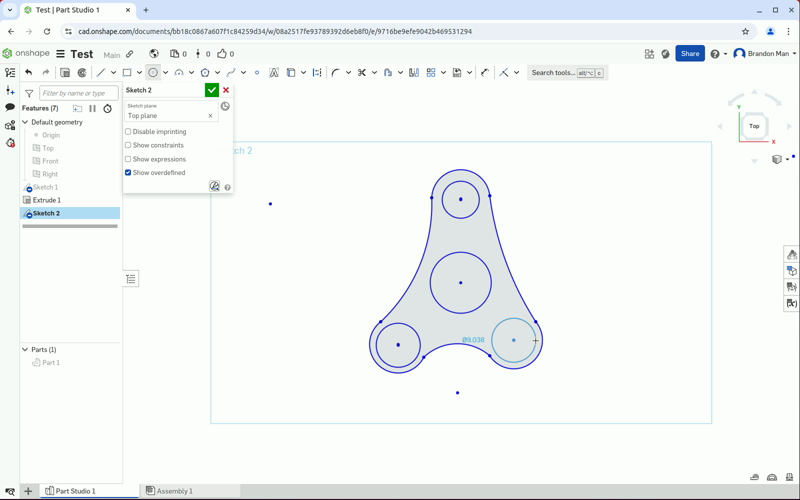
click(535, 340)
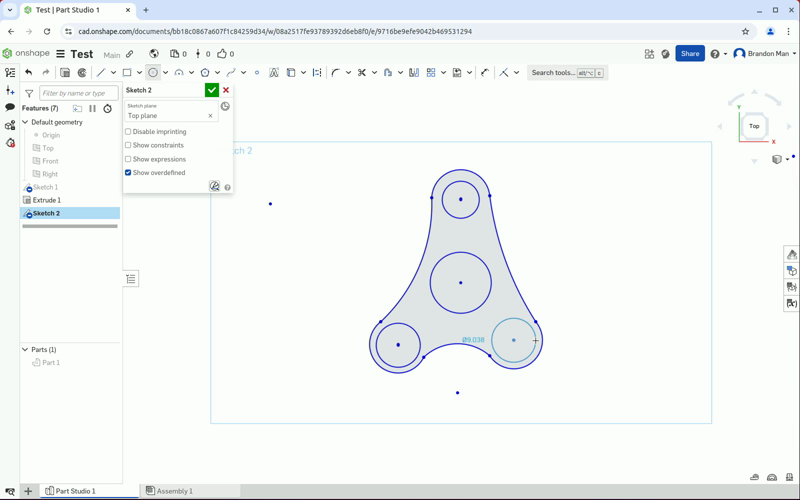
key(esc)
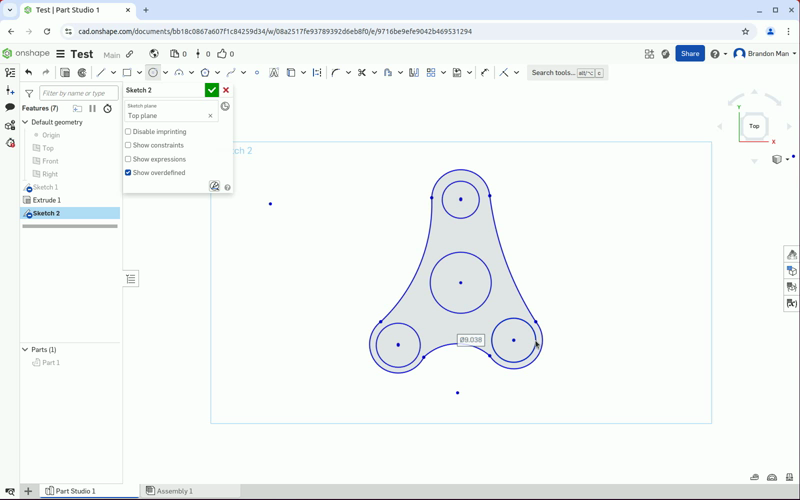
mouse_move(426, 329)
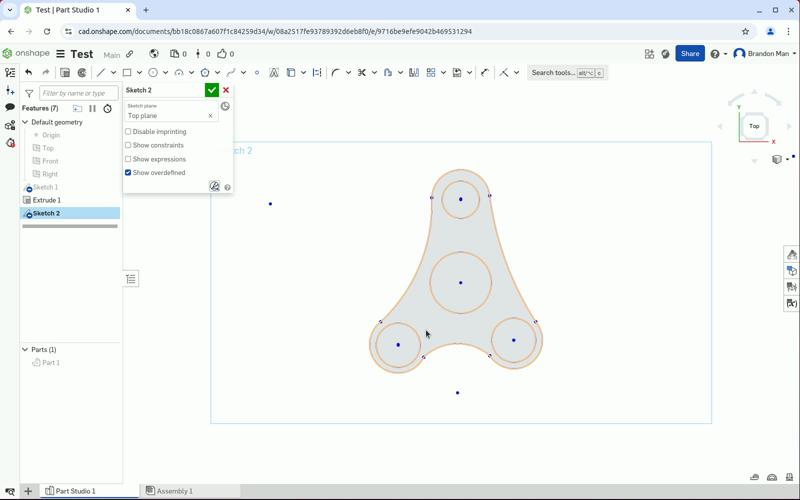
click(426, 329)
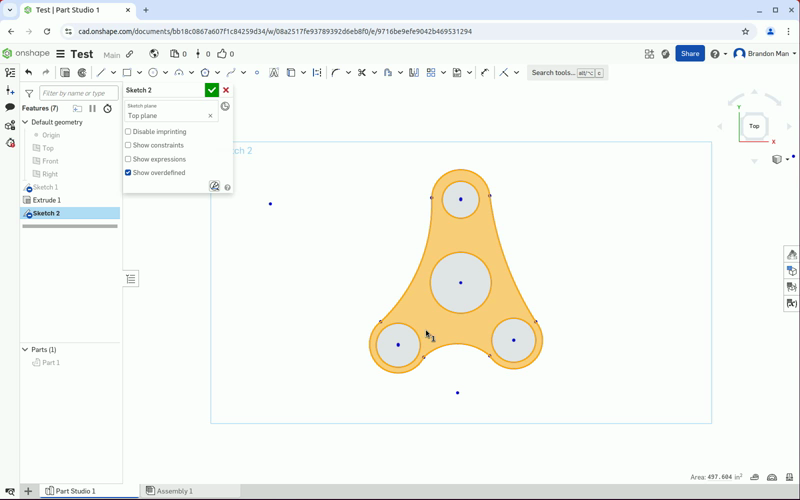
mouse_move(73, 352)
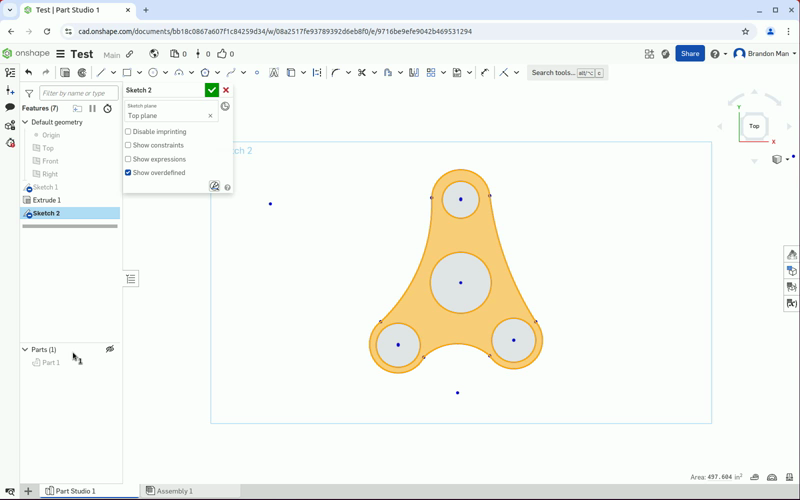
key(shift+y)
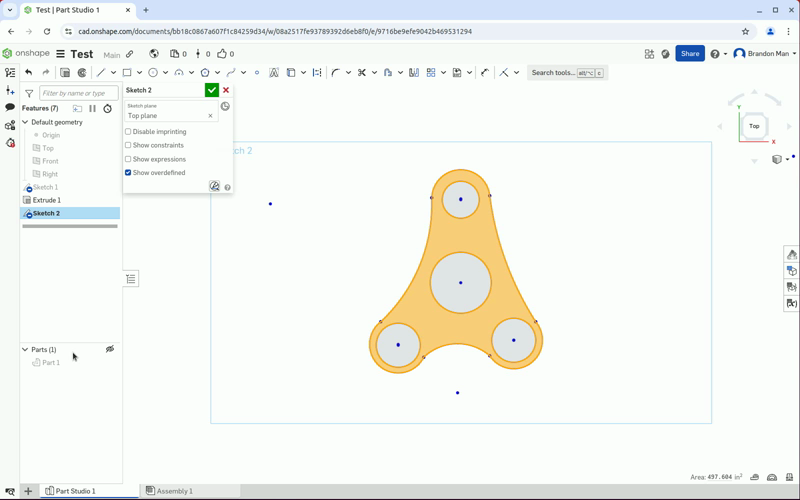
key(shift+e)
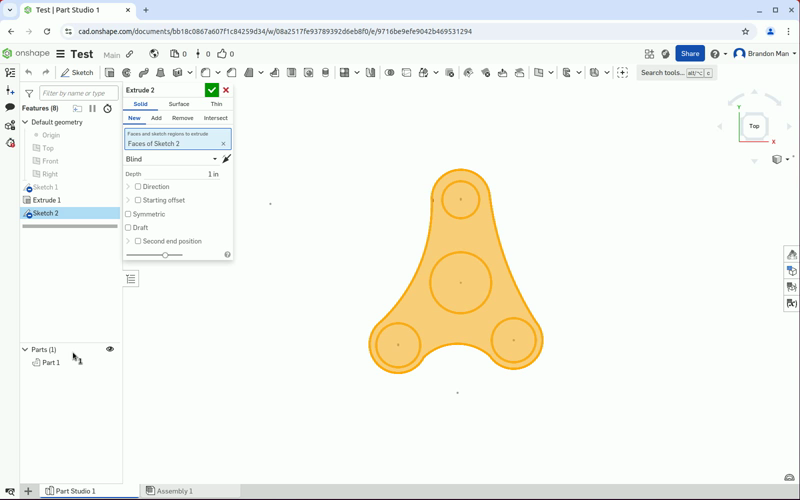
mouse_move(143, 106)
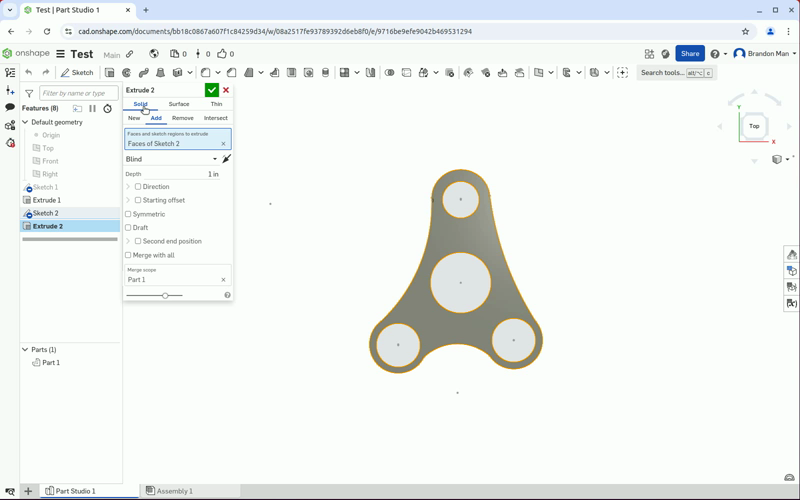
click(143, 106)
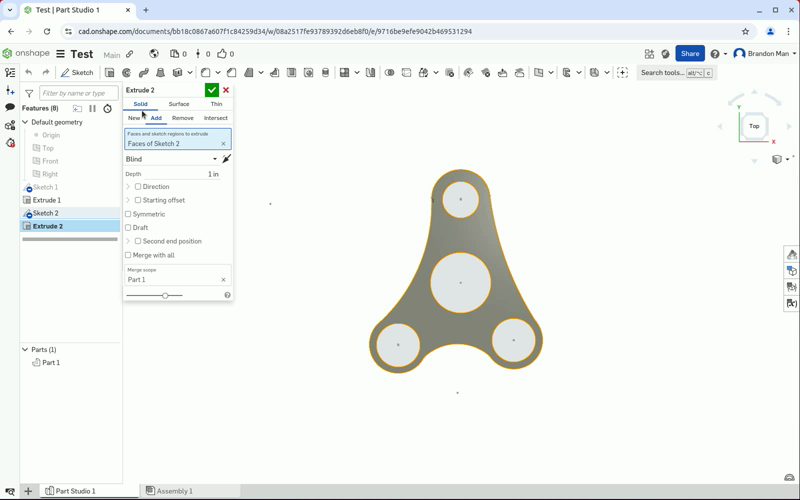
mouse_move(137, 120)
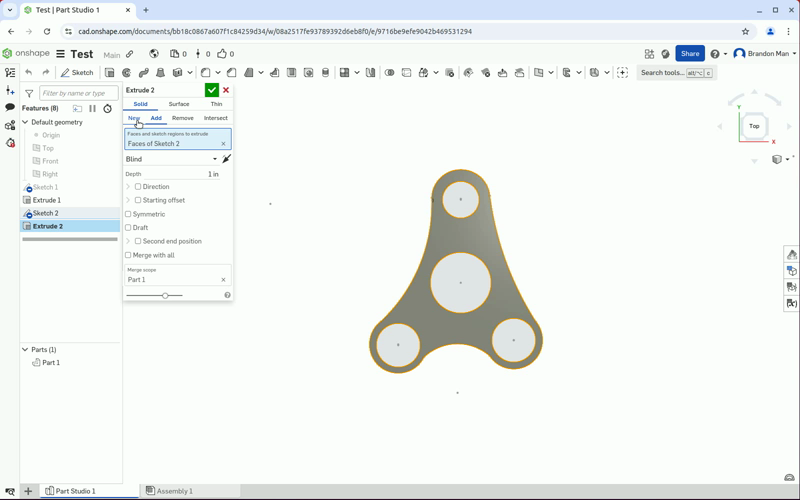
click(137, 120)
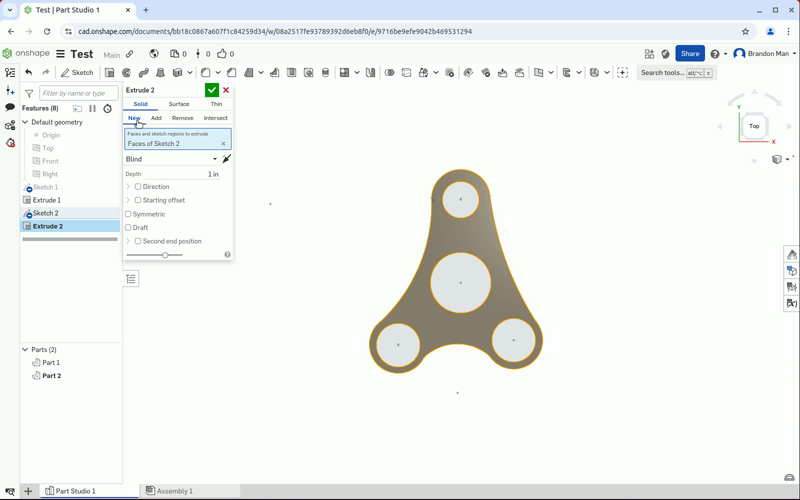
key(tab, 4)
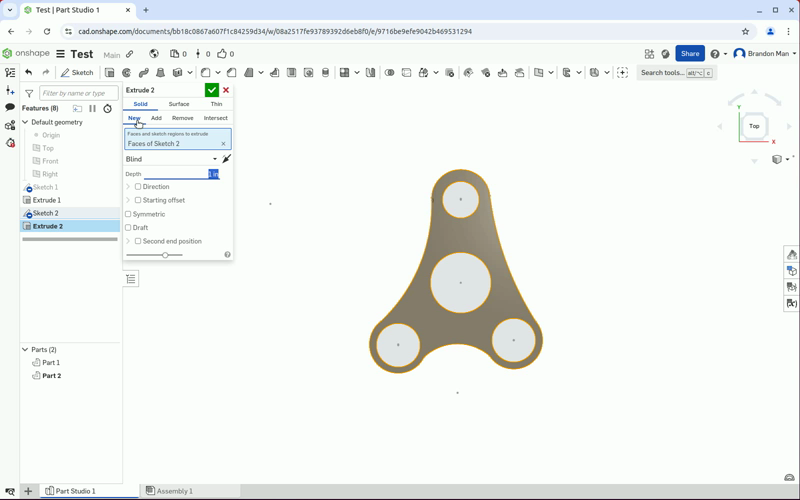
text(6.981)
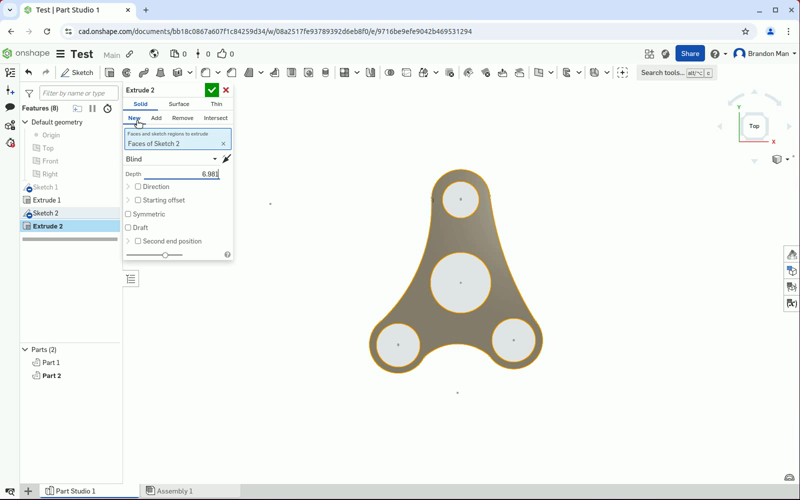
key(enter)
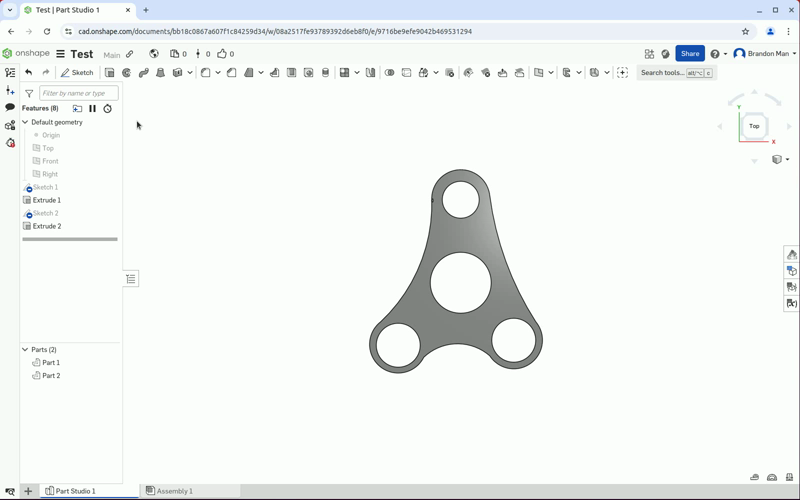
key(shift+h)
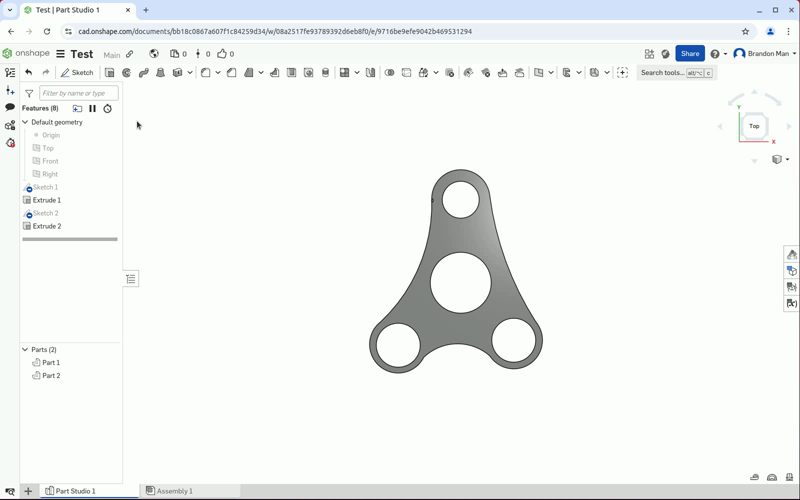
key(shift+h)
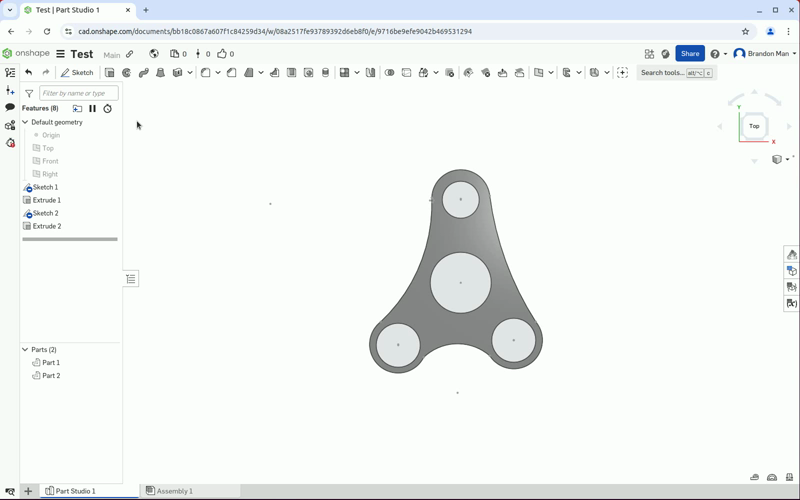
key(shift+7)
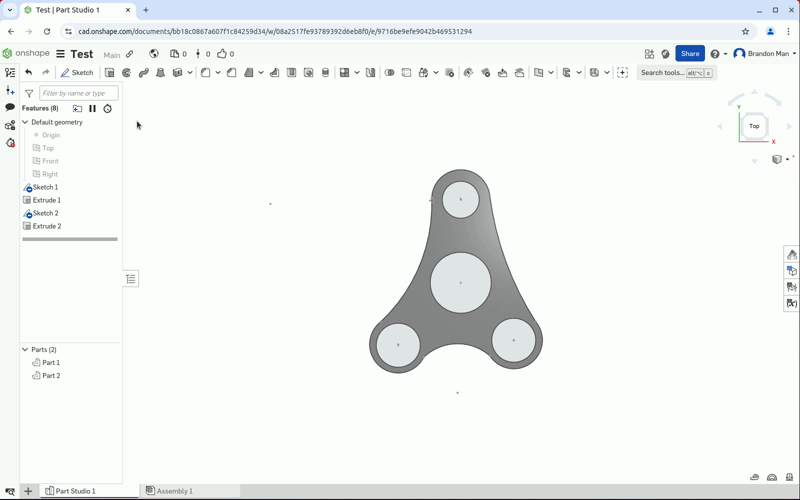
key(up, 3)
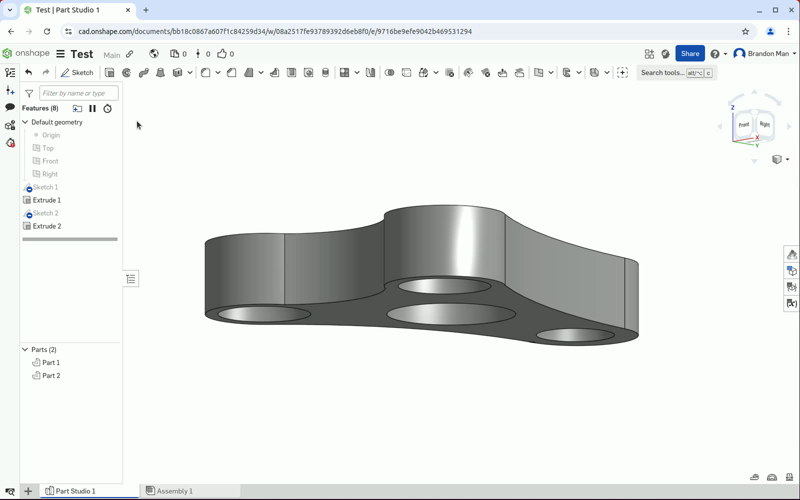
key(left, 3)
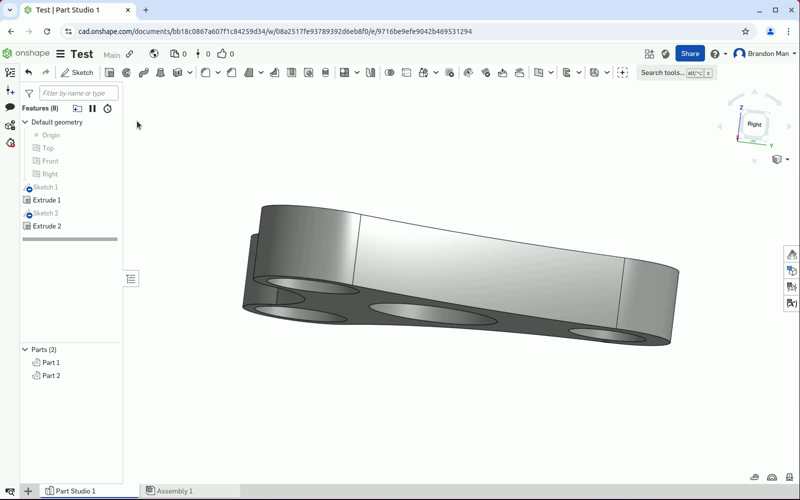
key(right, 3)
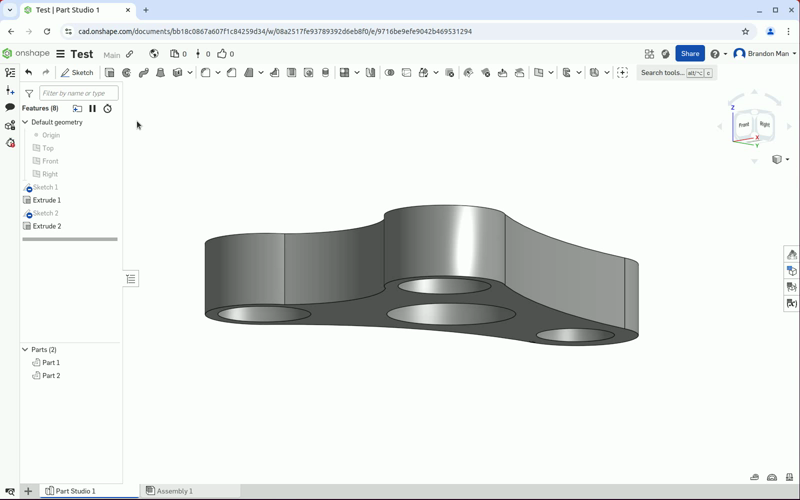
key(down, 3)
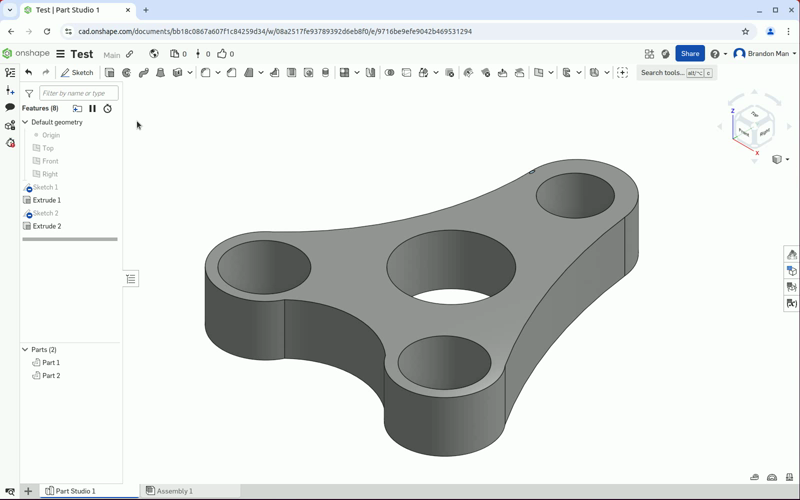
mouse_move(73, 189)
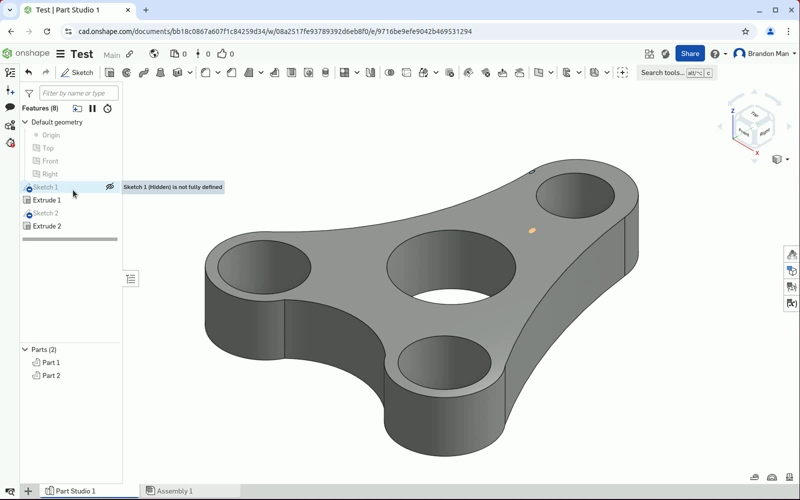
click(73, 189)